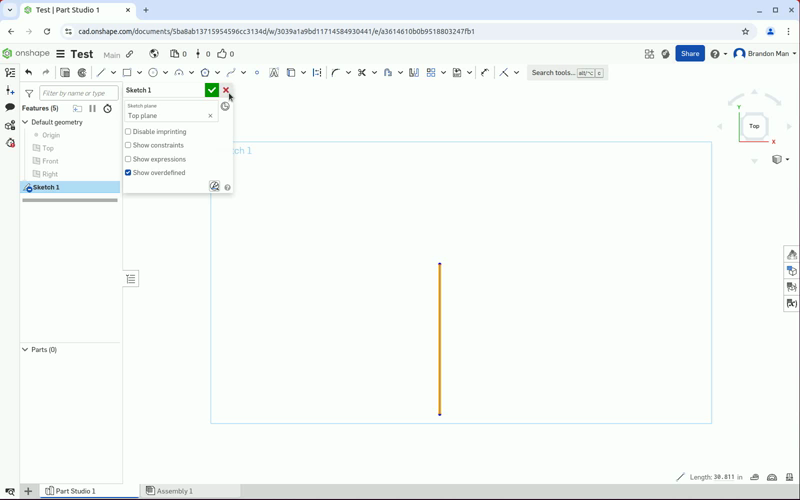
key(shift+h)
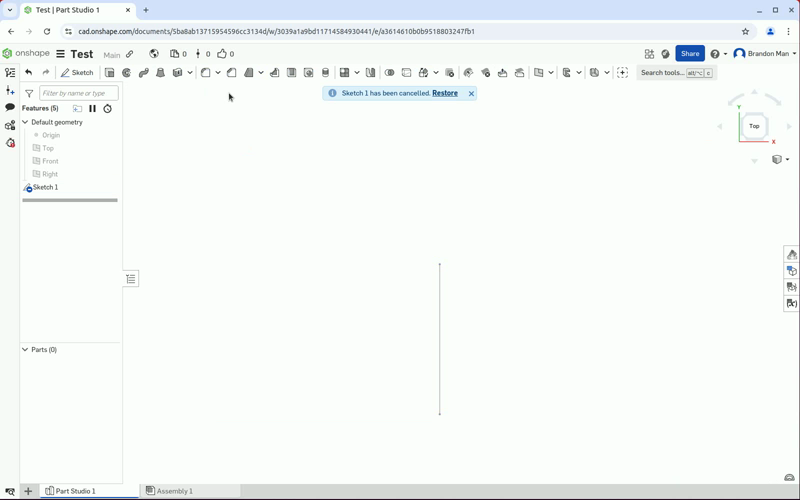
key(shift+s)
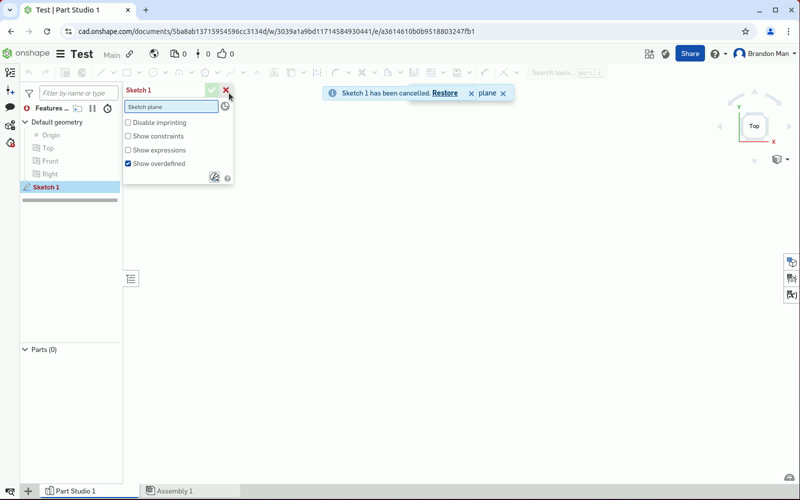
mouse_move(73, 150)
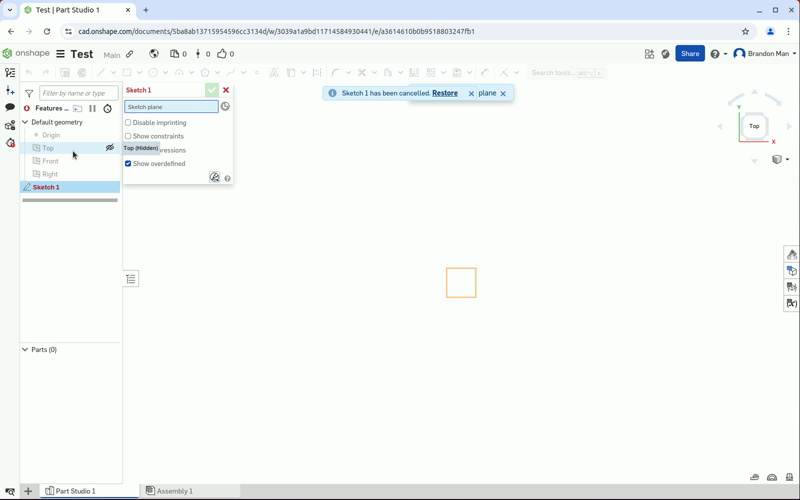
click(73, 150)
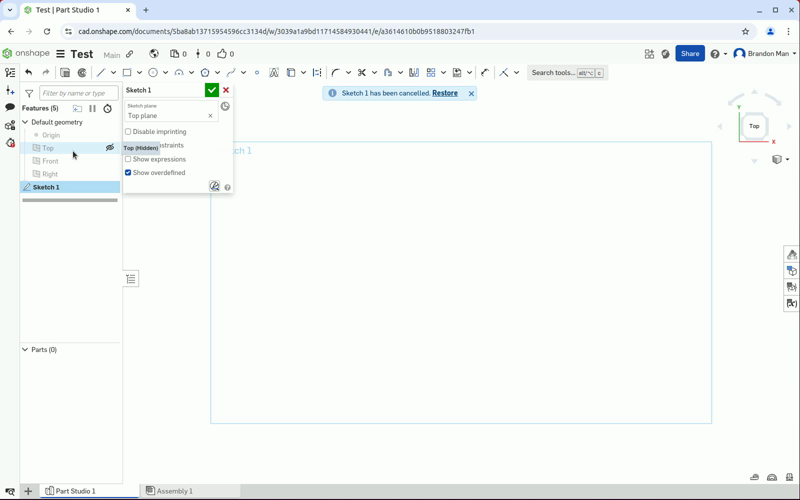
mouse_move(73, 352)
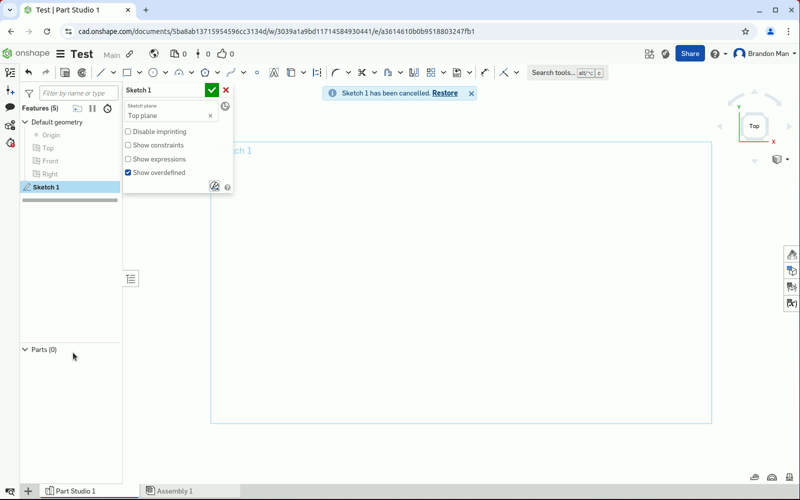
key(y)
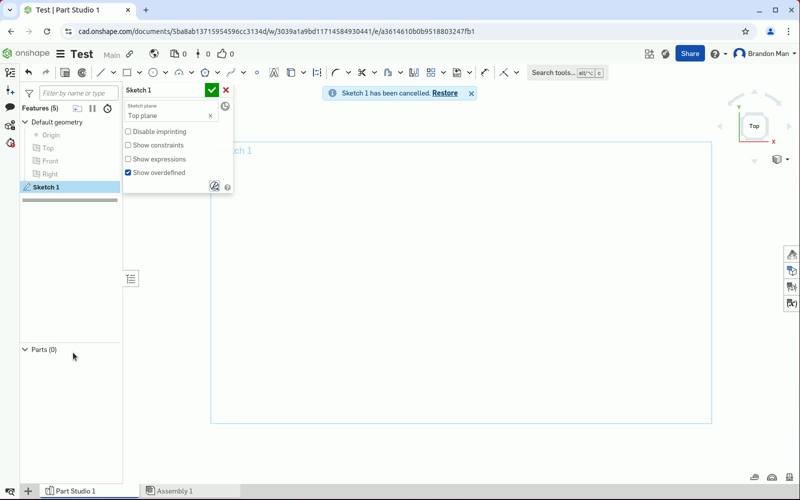
key(l)
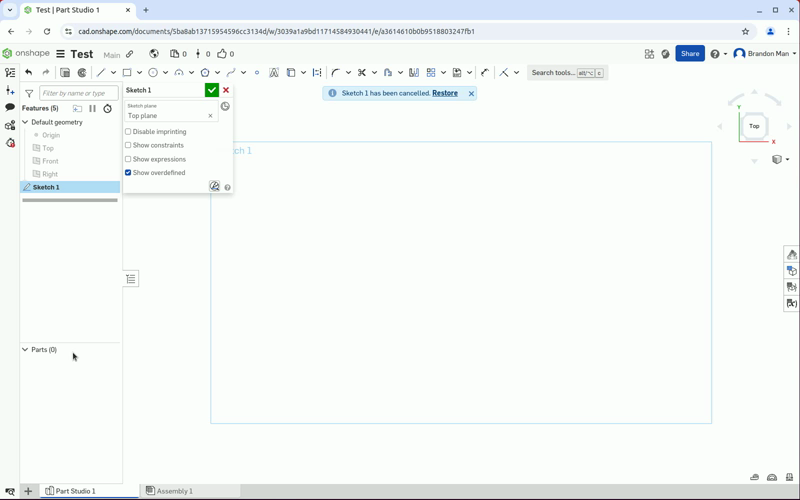
key_down(shift)
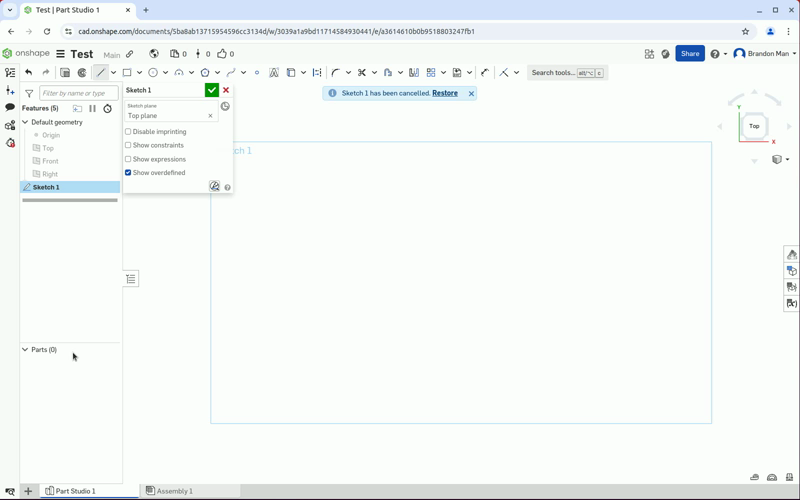
mouse_move(410, 307)
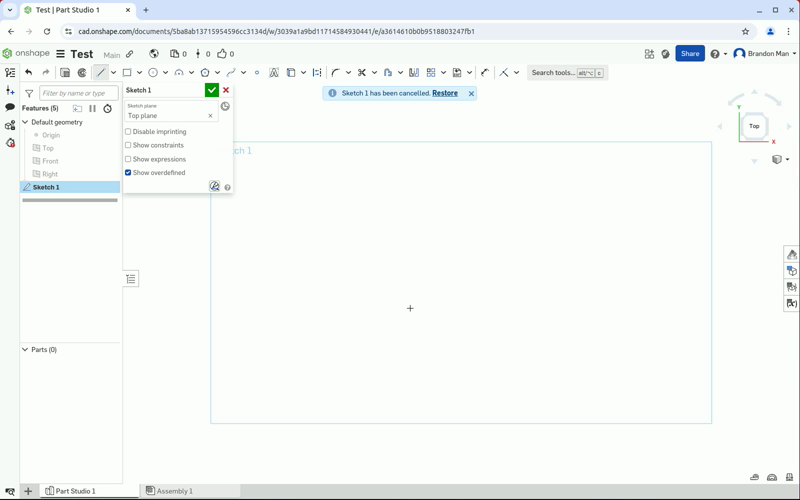
click(410, 307)
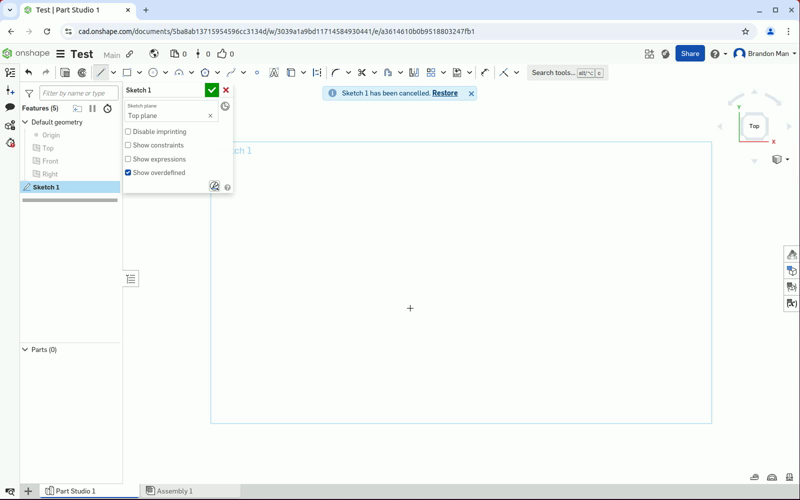
key_up(shift)
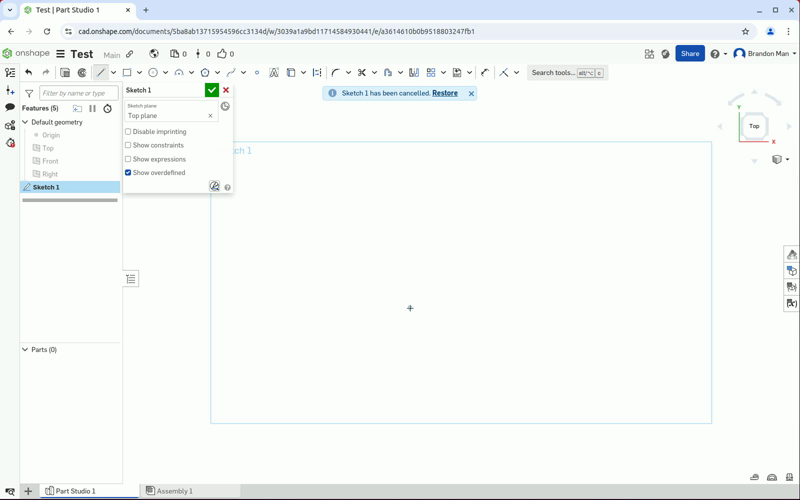
key_down(shift)
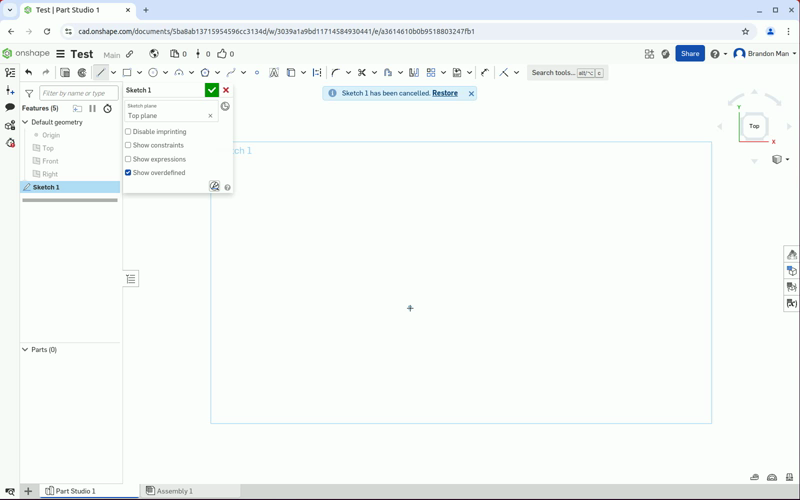
mouse_move(466, 274)
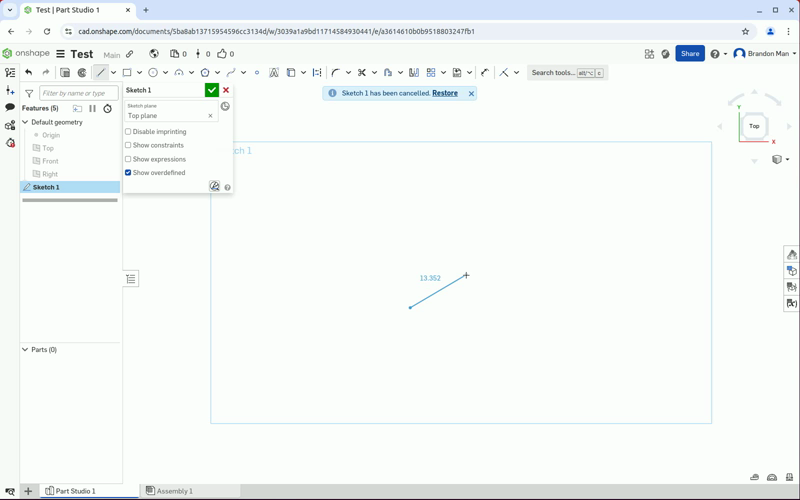
click(466, 274)
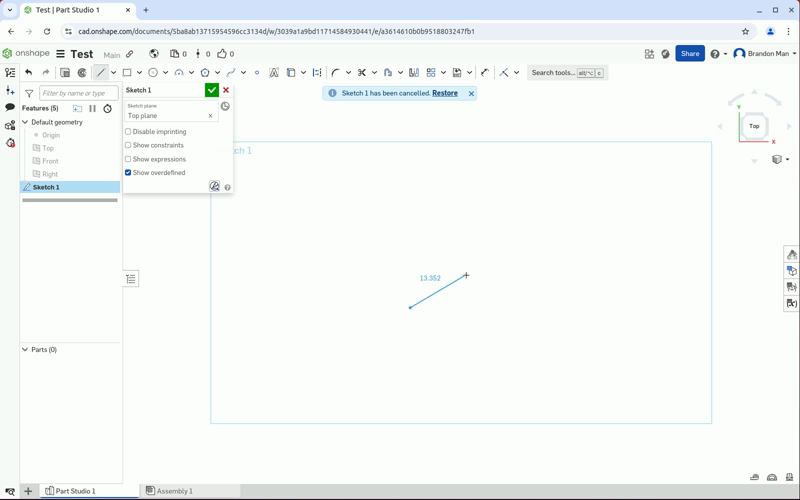
key_up(shift)
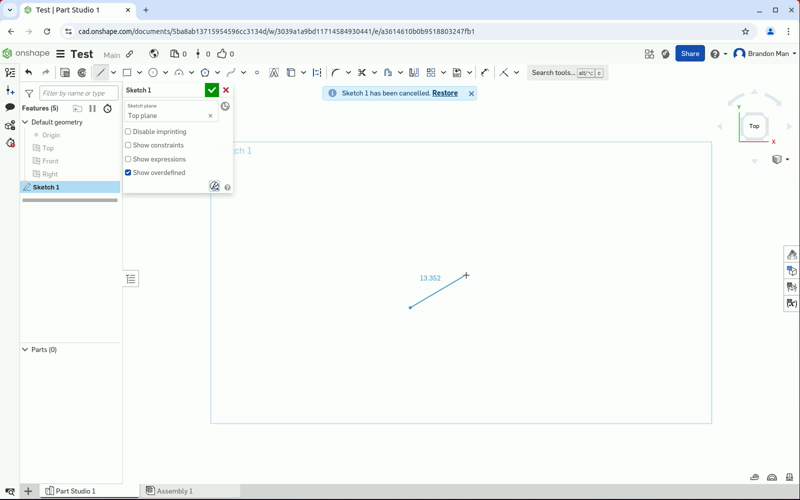
key_down(shift)
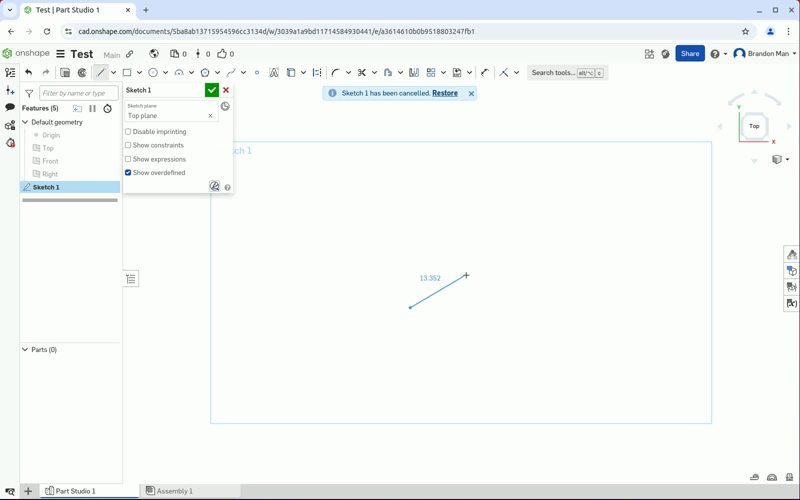
mouse_move(496, 274)
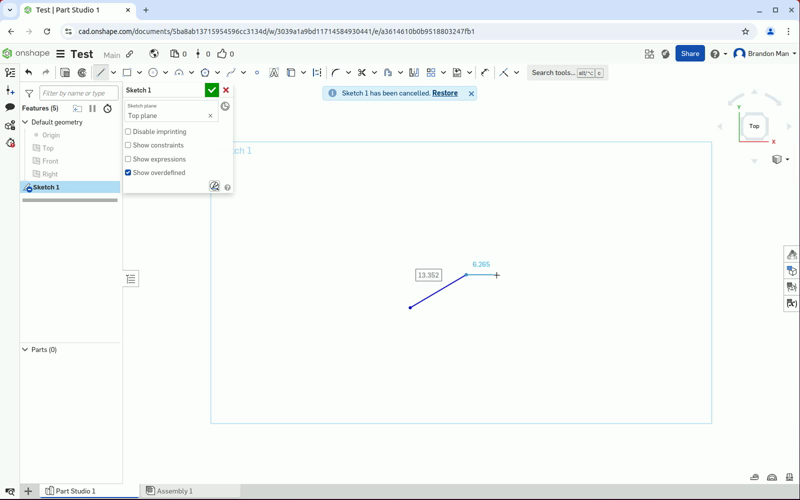
mouse_move(466, 249)
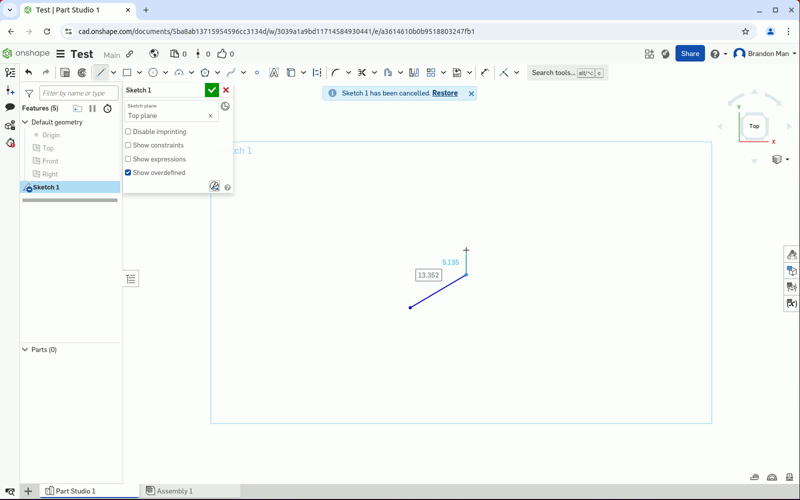
click(466, 249)
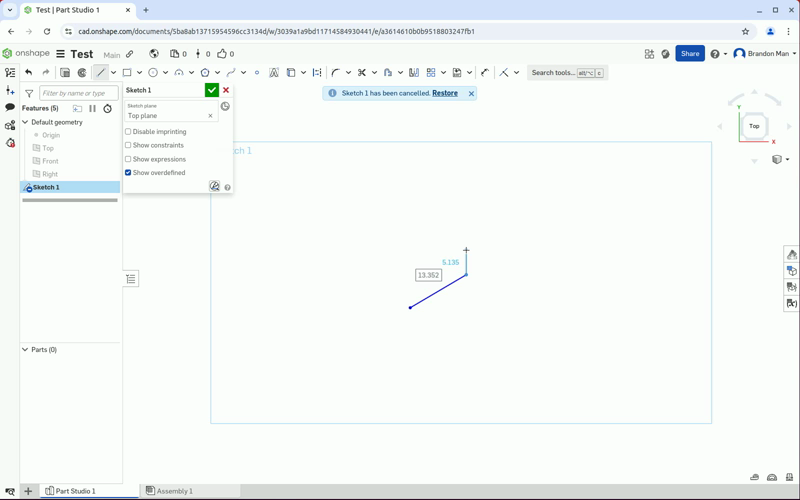
key_up(shift)
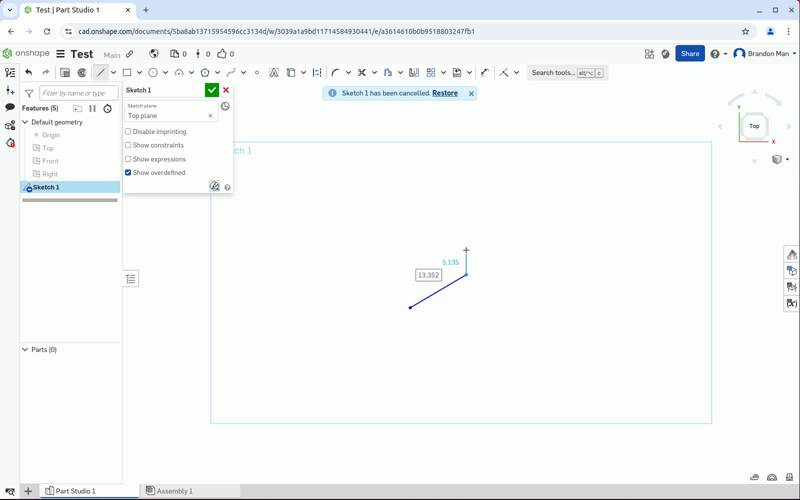
key_down(shift)
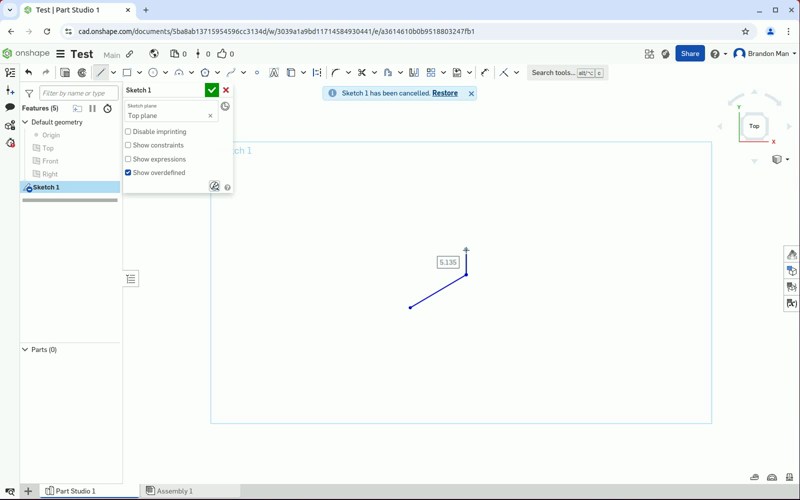
mouse_move(466, 185)
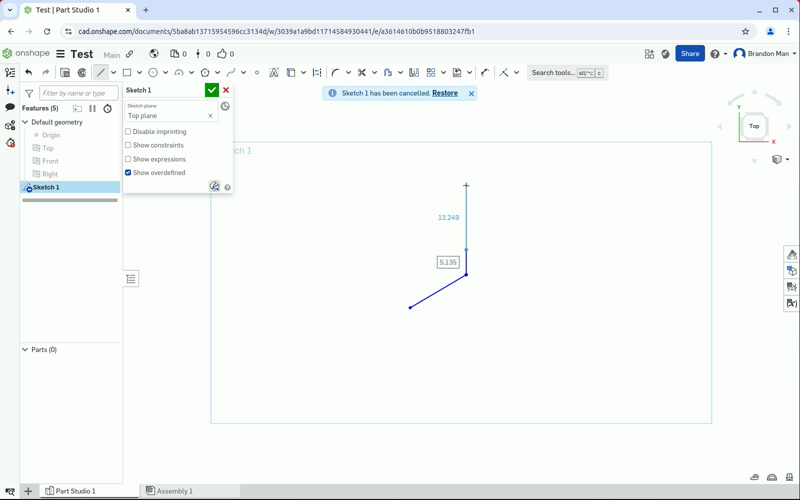
click(466, 185)
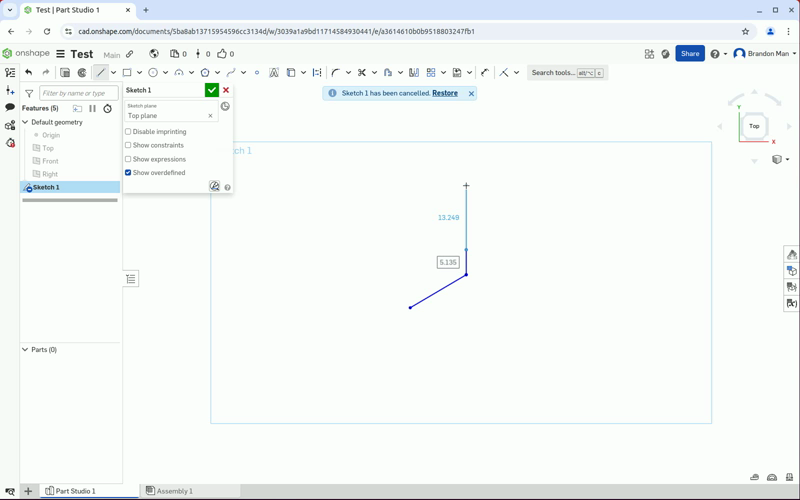
key_up(shift)
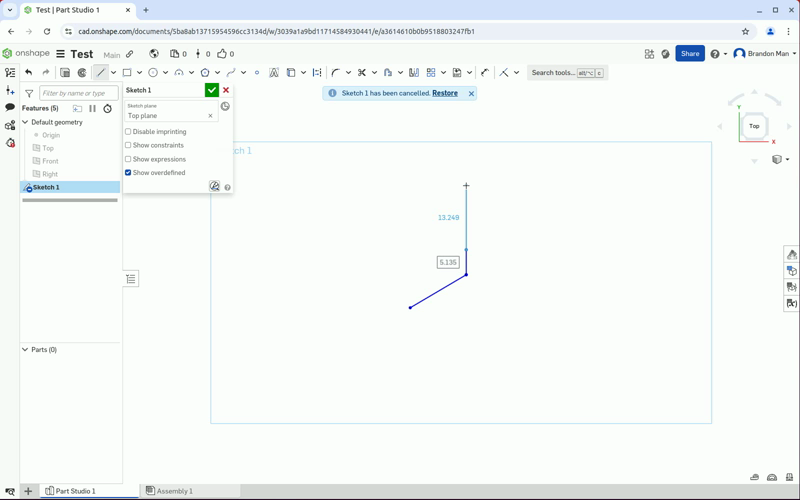
key_down(shift)
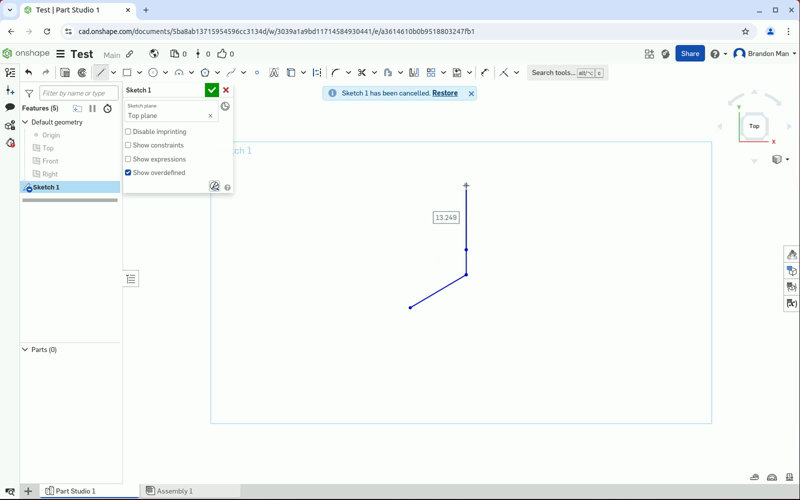
mouse_move(496, 185)
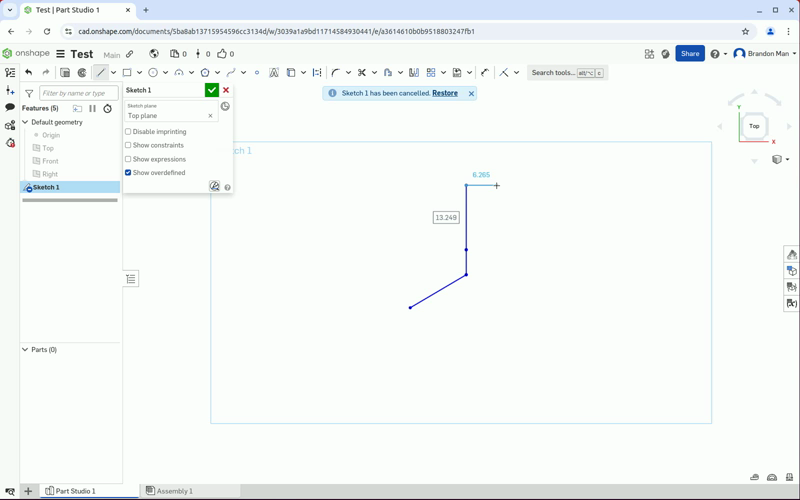
mouse_move(470, 170)
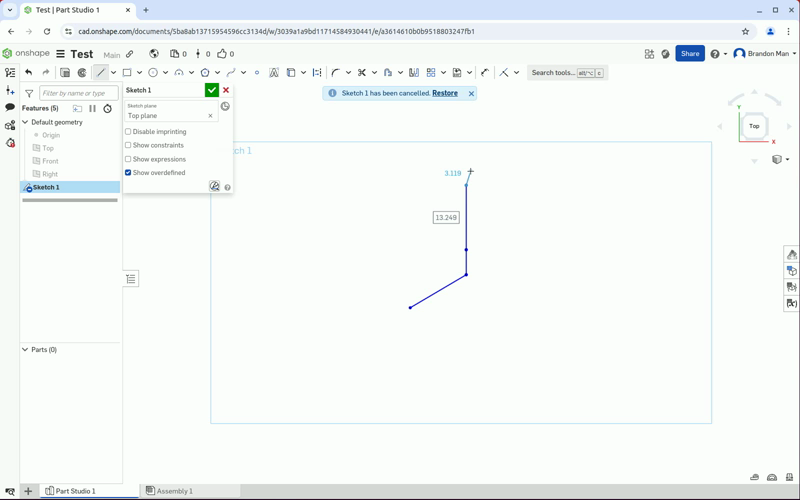
click(470, 170)
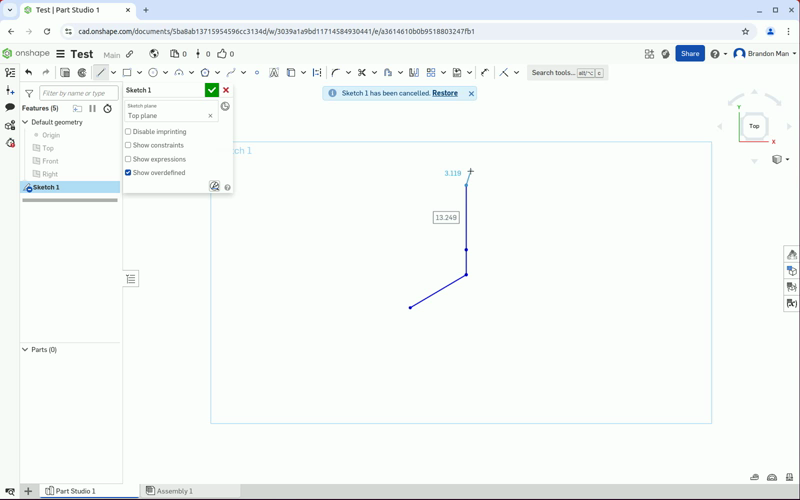
key_up(shift)
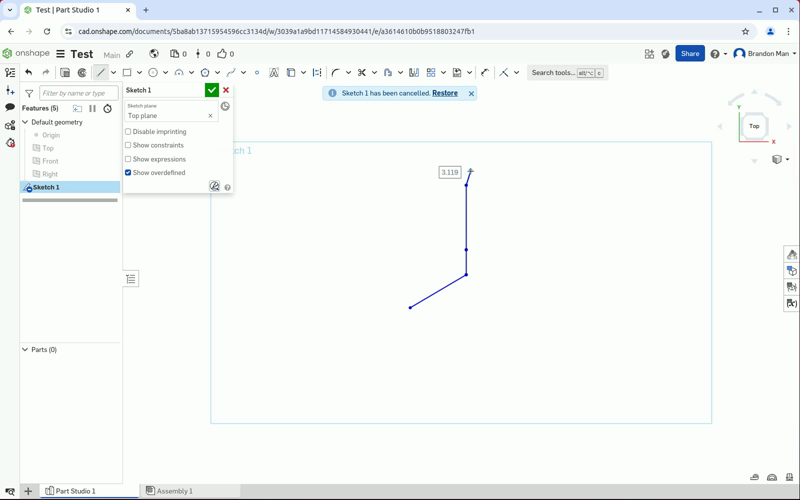
key_down(shift)
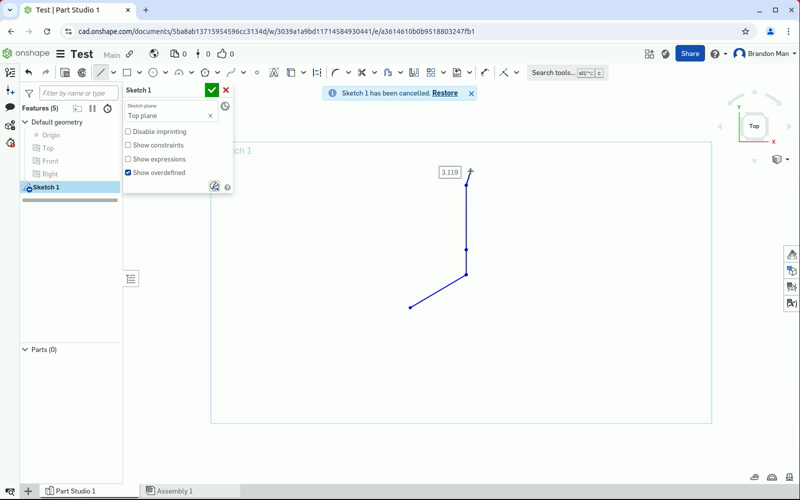
mouse_move(501, 170)
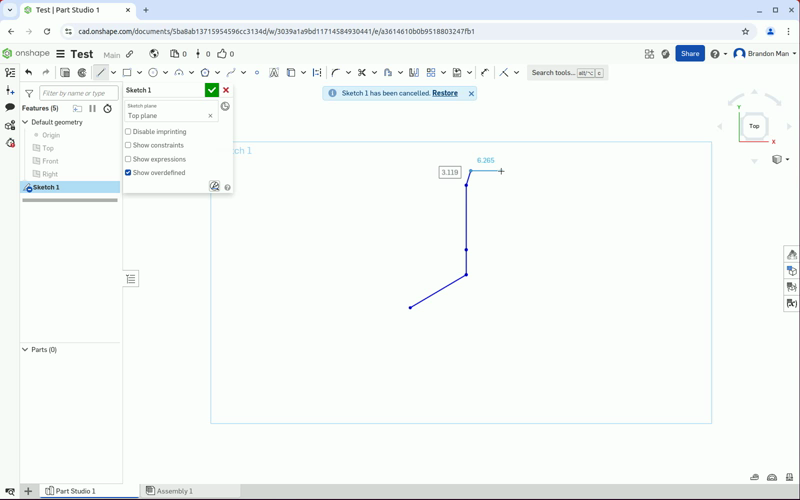
mouse_move(467, 170)
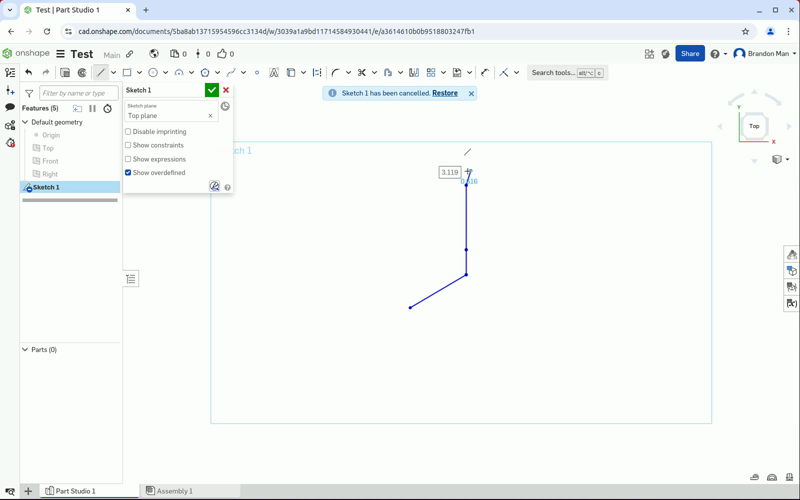
scroll(6)
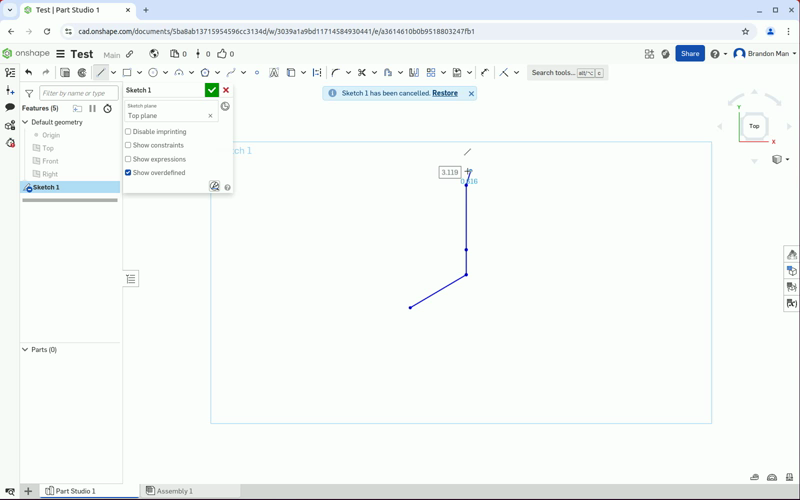
scroll(6)
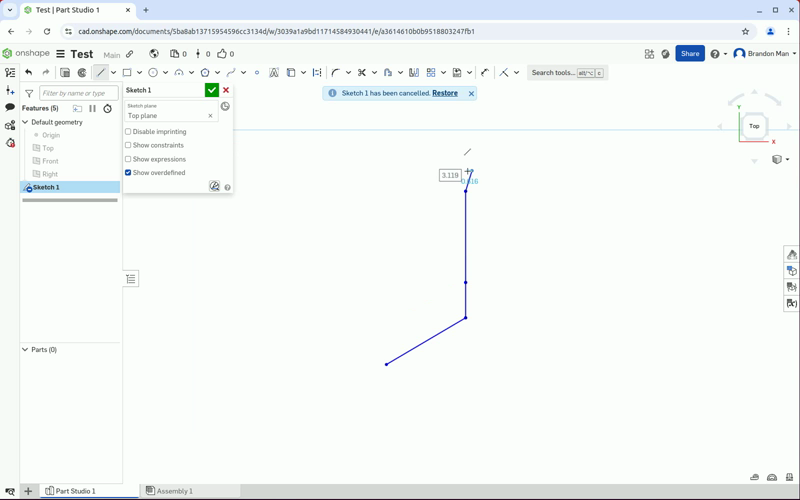
scroll(6)
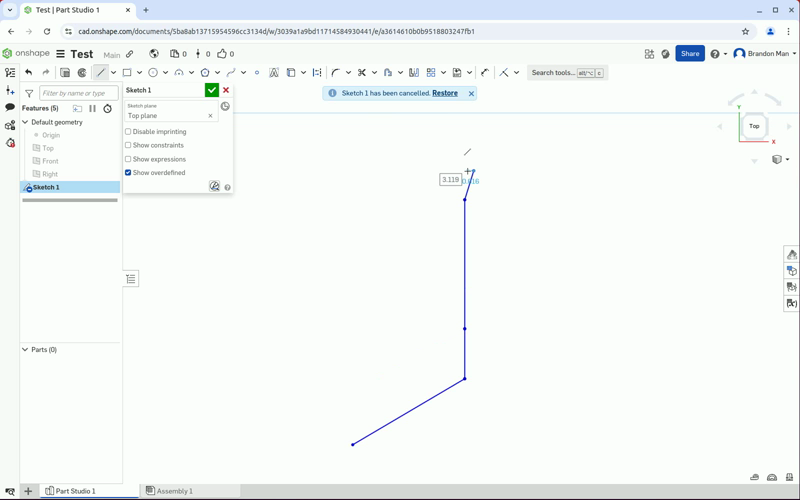
scroll(6)
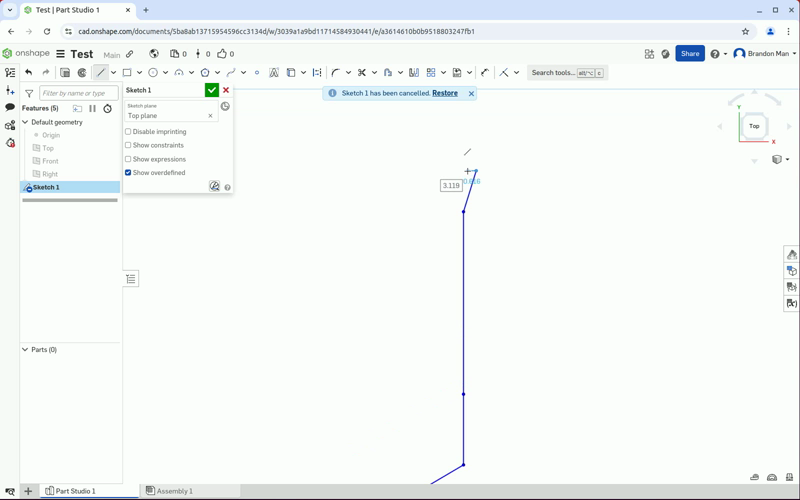
scroll(6)
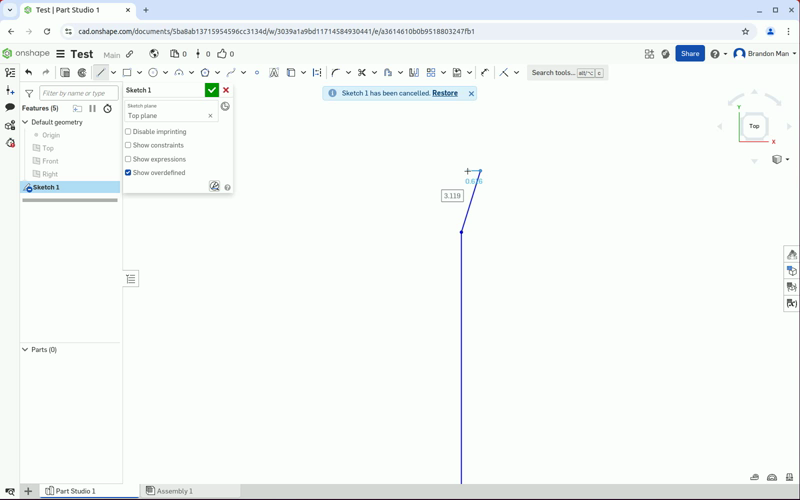
scroll(6)
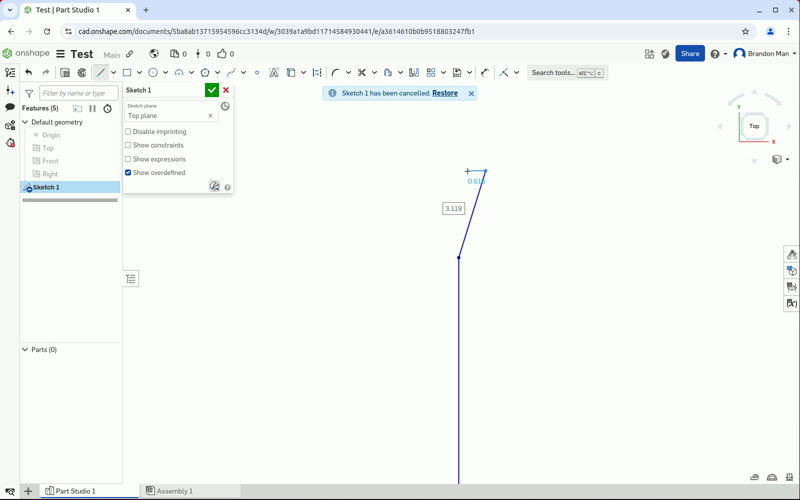
scroll(6)
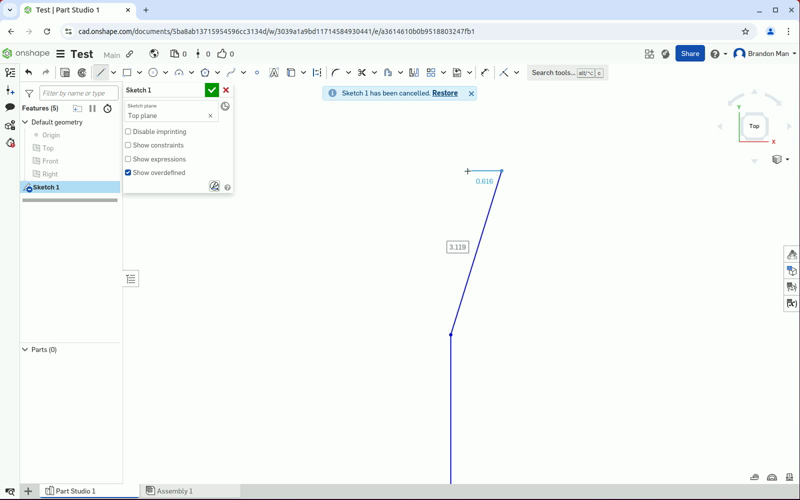
click(467, 170)
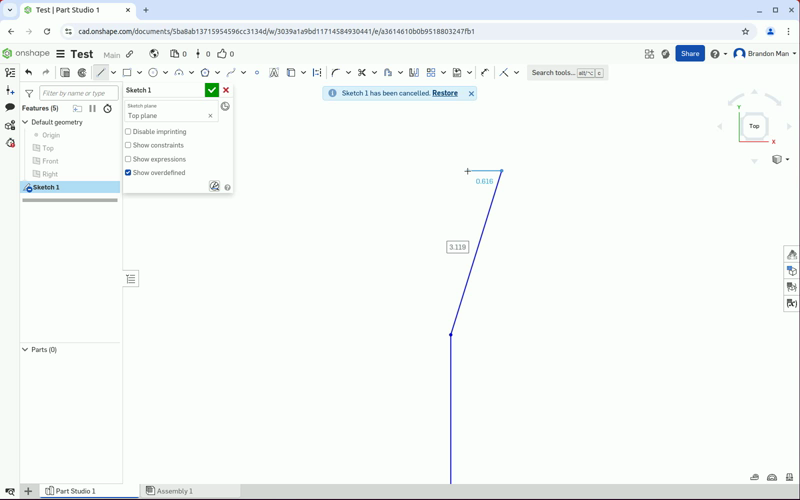
scroll(-6)
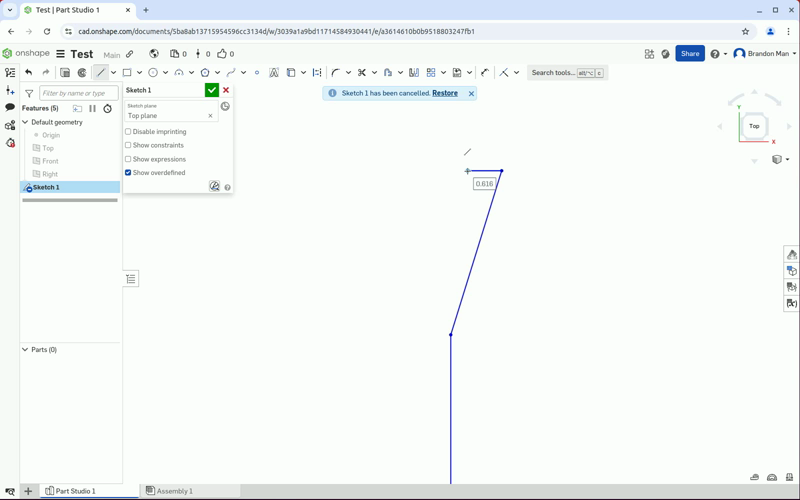
scroll(-6)
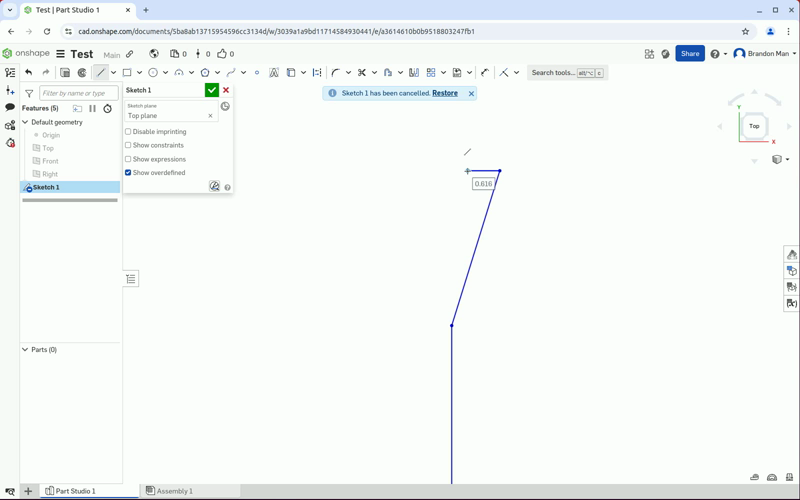
scroll(-6)
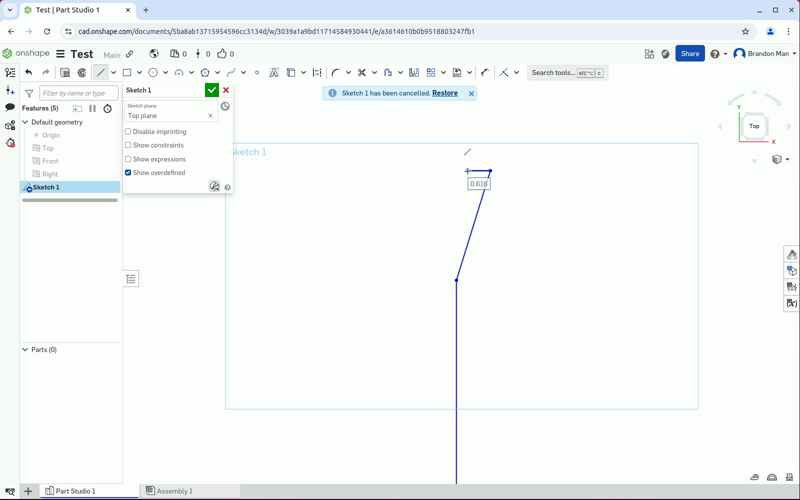
scroll(-6)
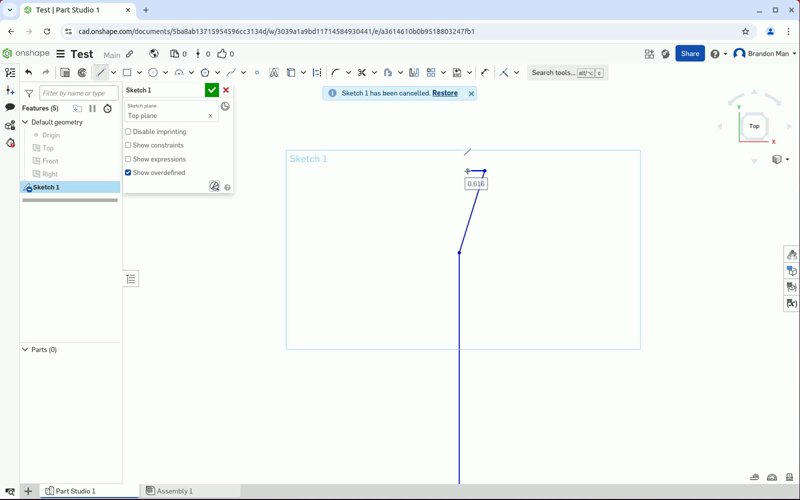
scroll(-6)
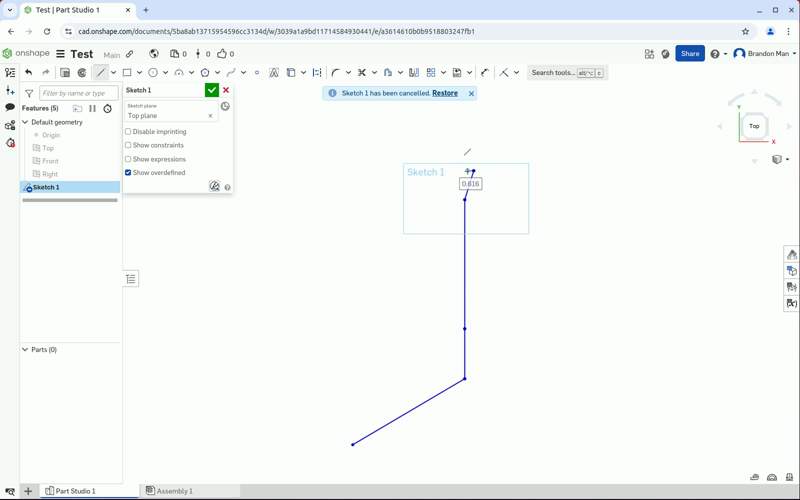
scroll(-6)
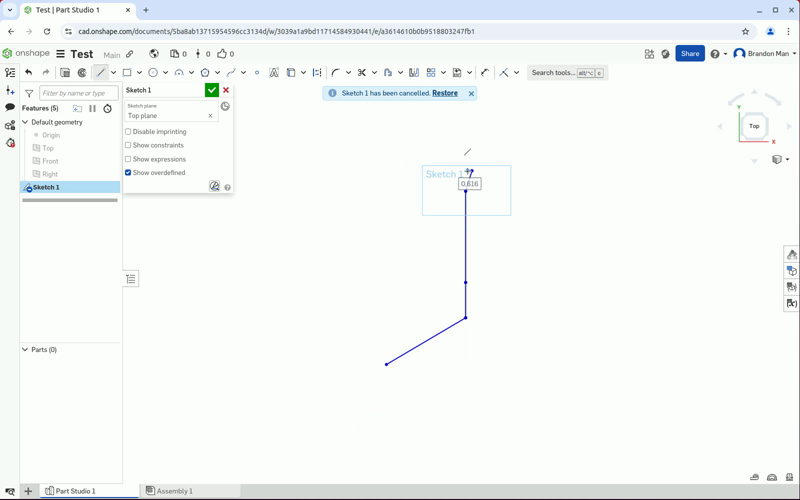
scroll(-6)
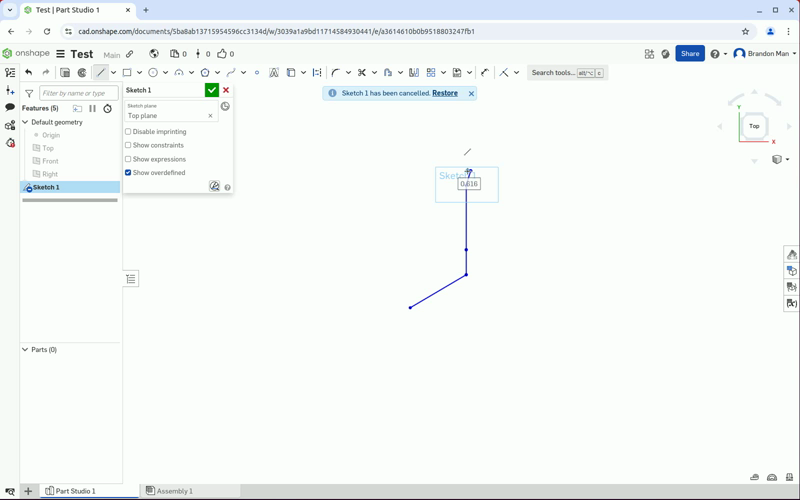
key_up(shift)
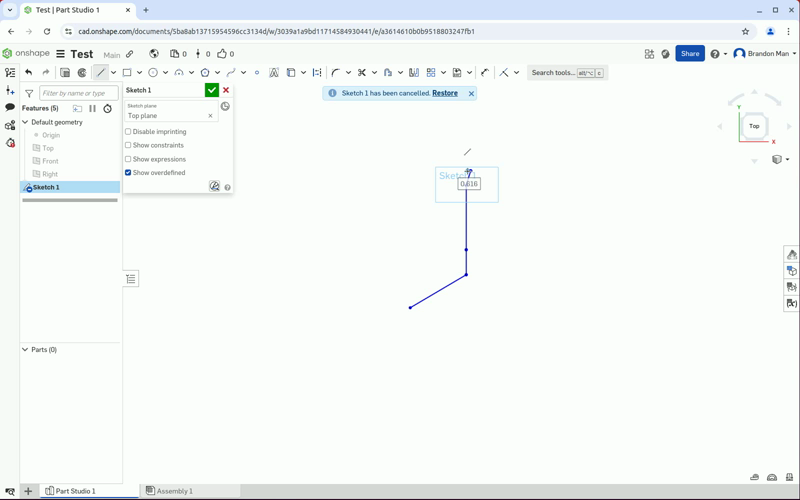
key(esc)
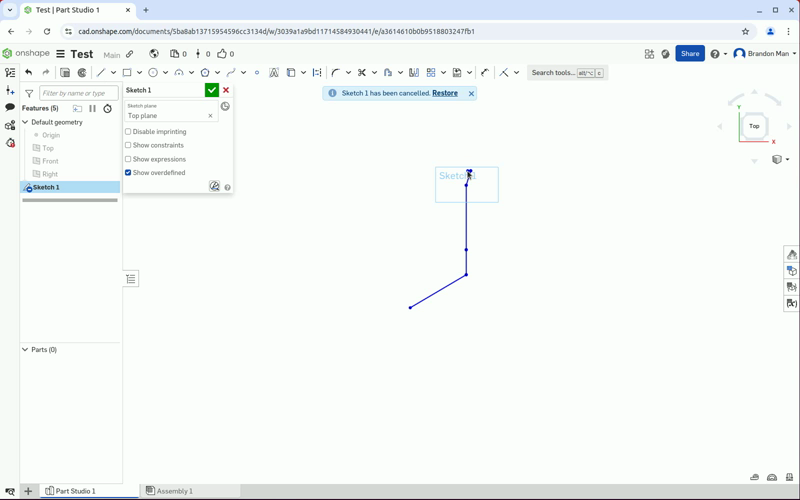
key(a)
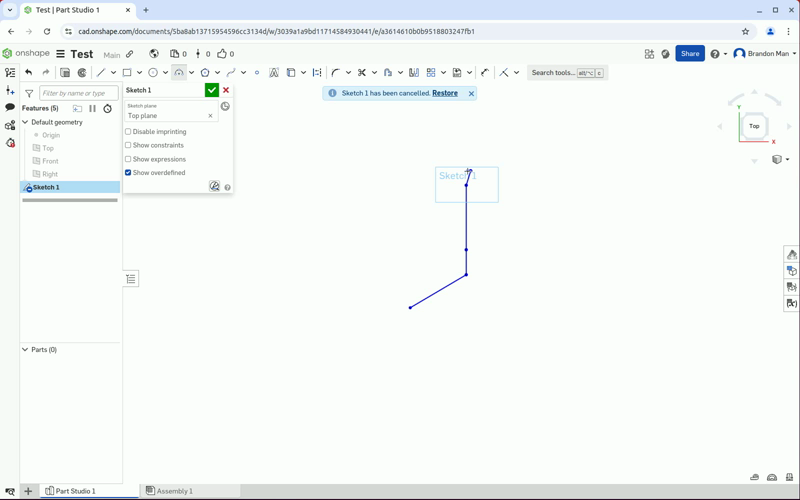
mouse_move(467, 170)
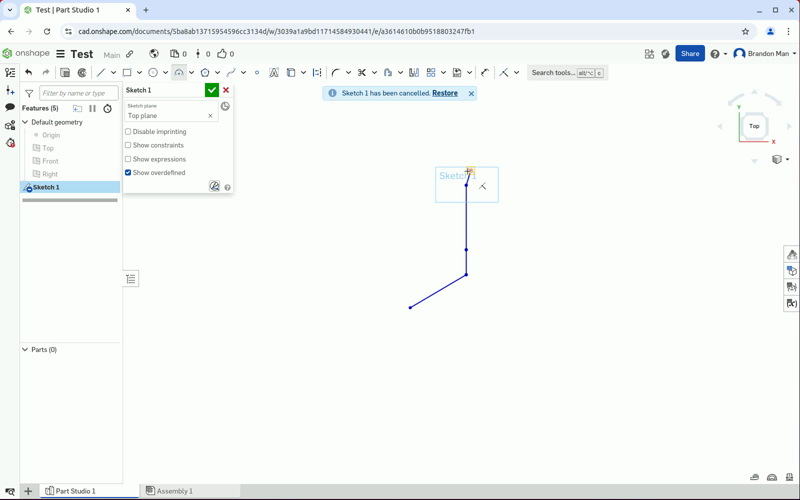
scroll(6)
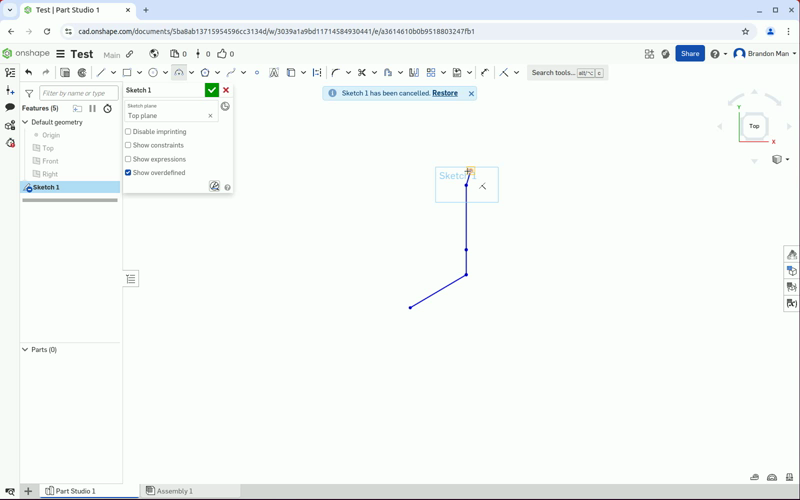
scroll(6)
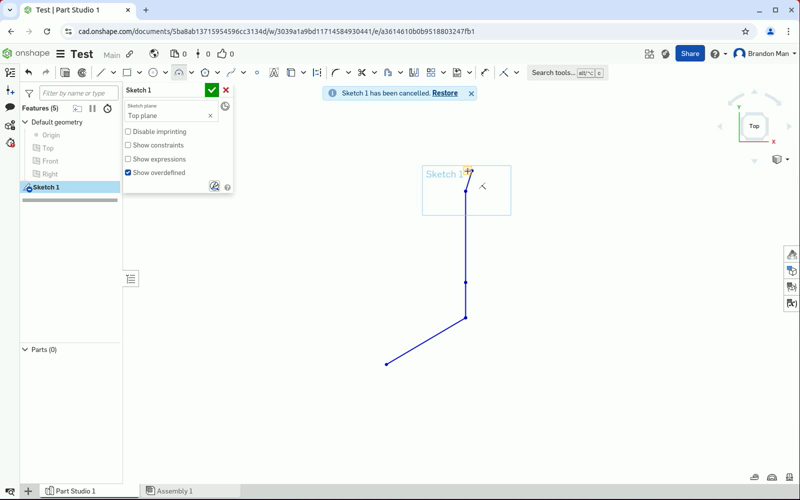
scroll(6)
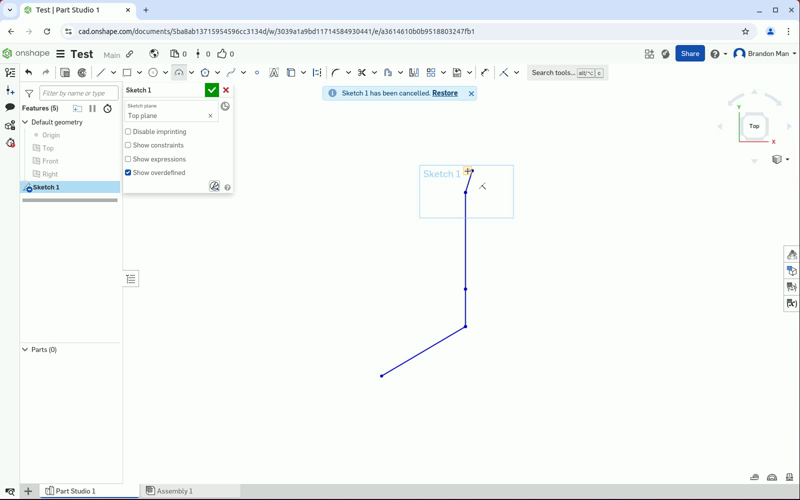
scroll(6)
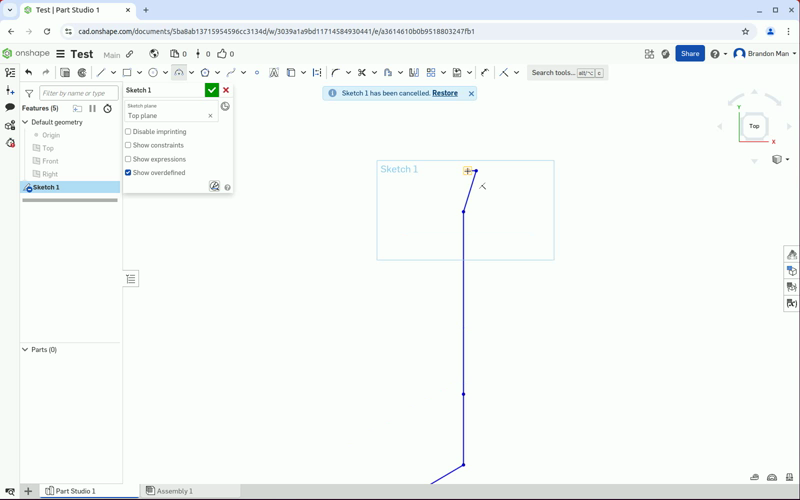
scroll(6)
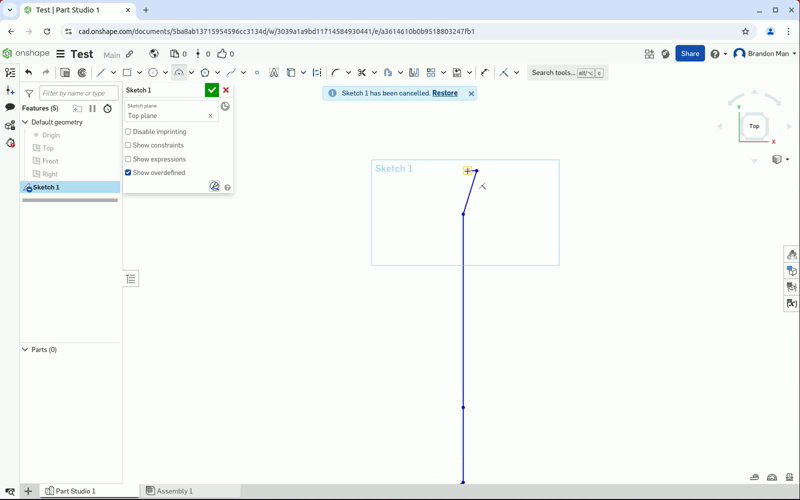
scroll(6)
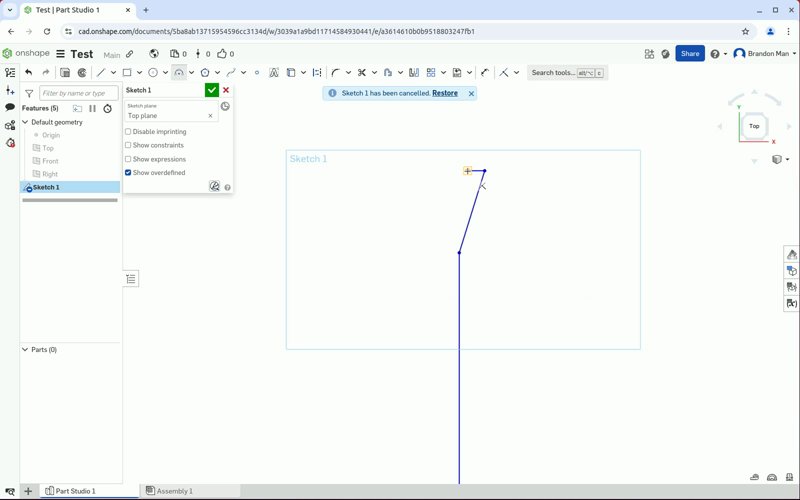
scroll(6)
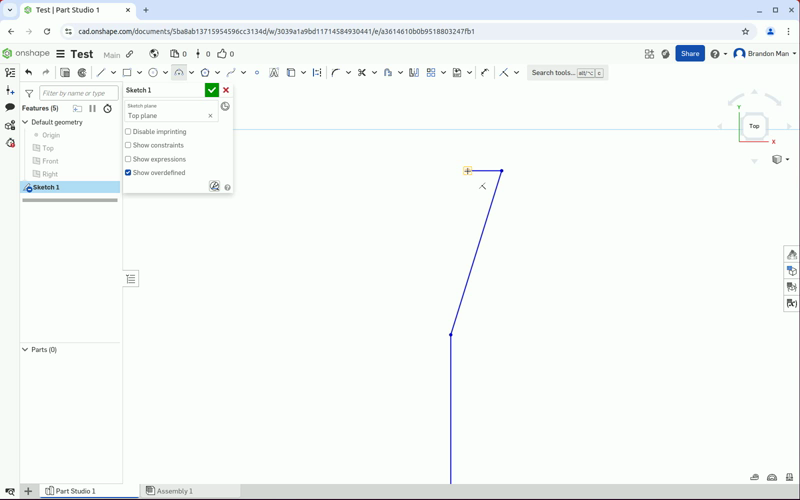
click(467, 170)
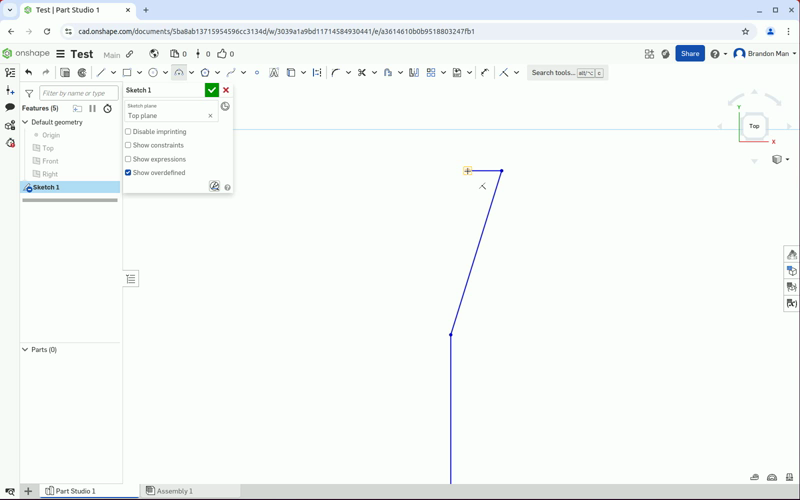
scroll(-6)
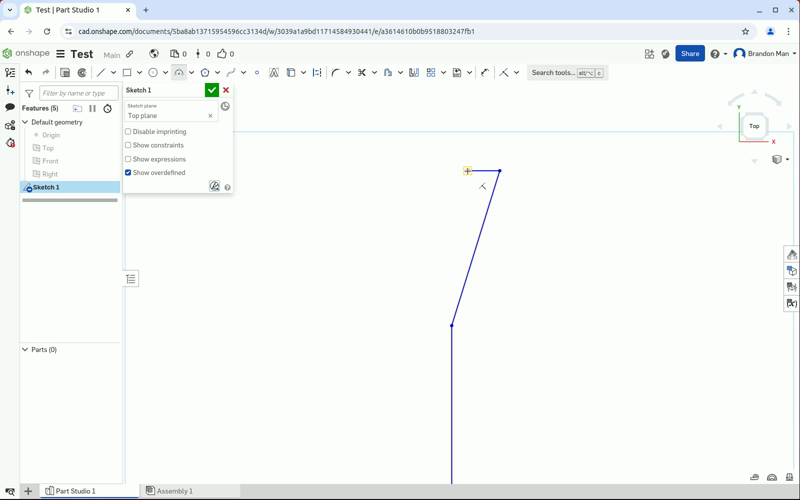
scroll(-6)
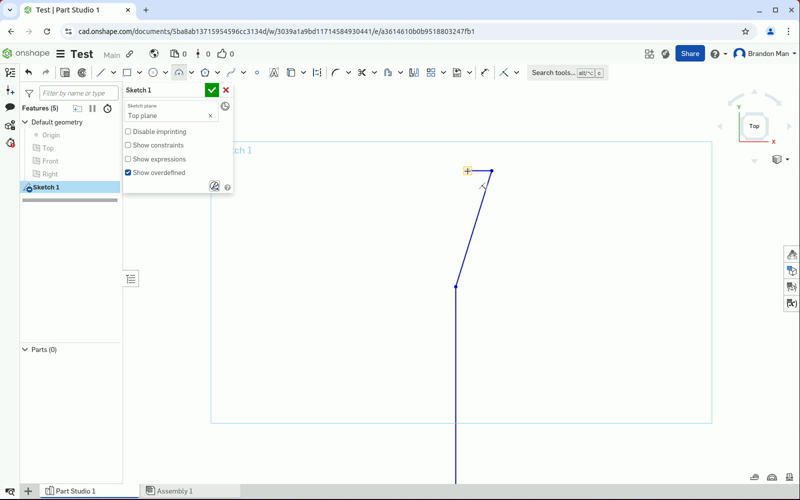
scroll(-6)
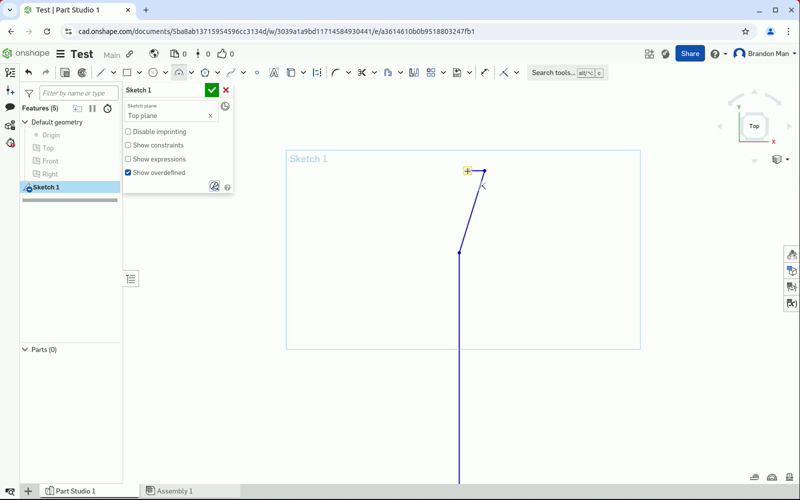
scroll(-6)
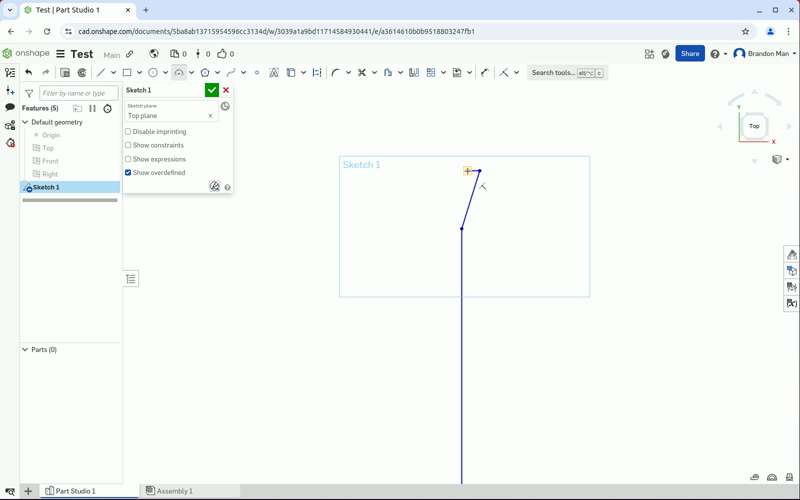
scroll(-6)
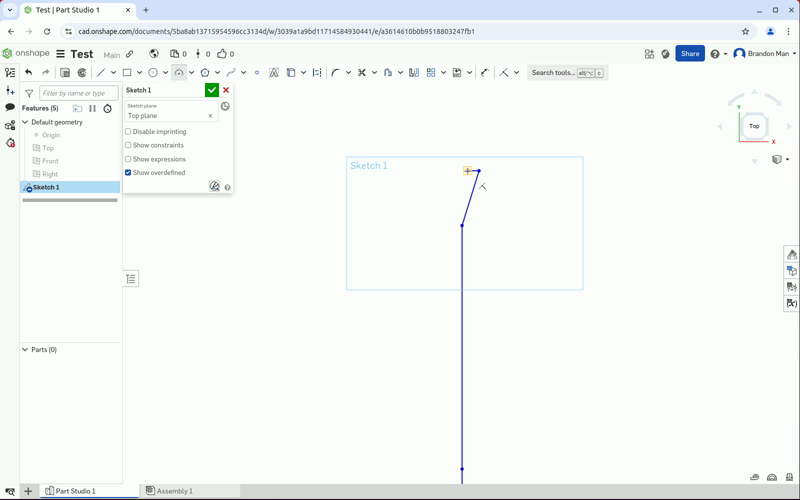
scroll(-6)
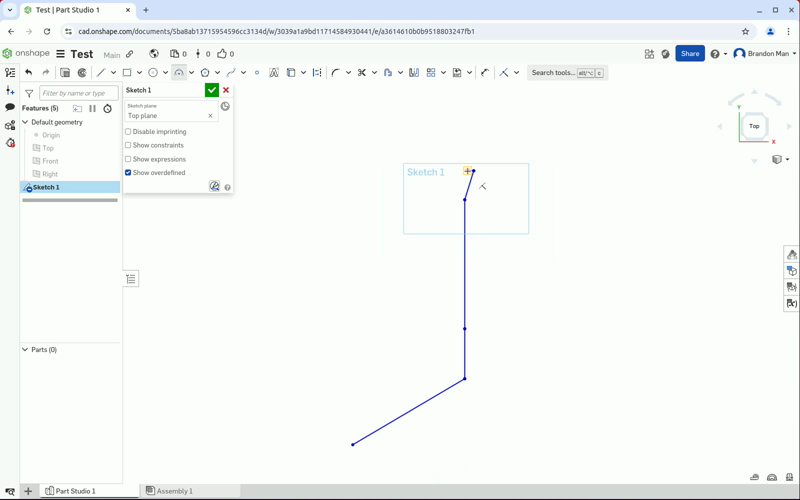
scroll(-6)
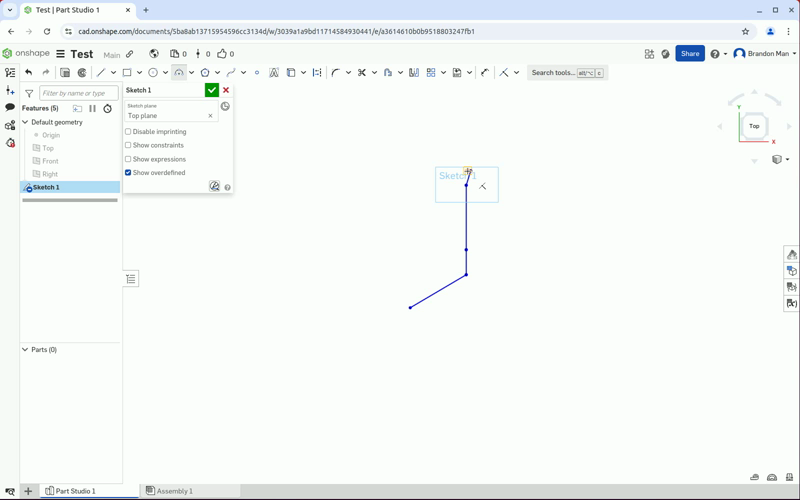
mouse_move(410, 307)
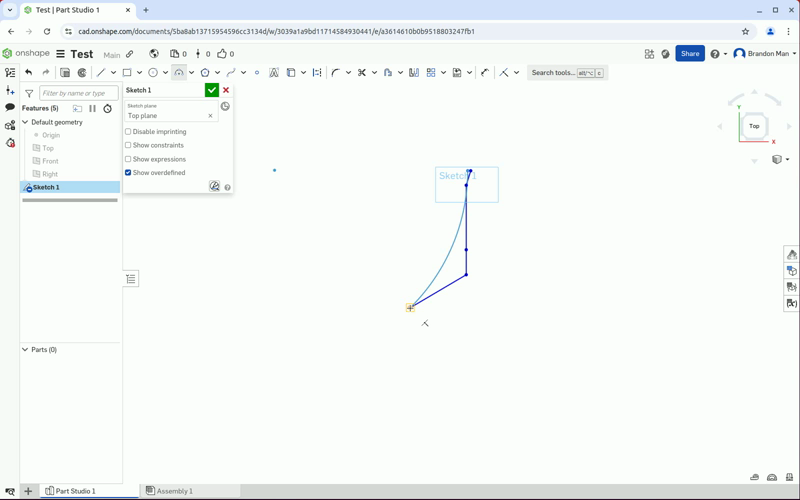
click(410, 307)
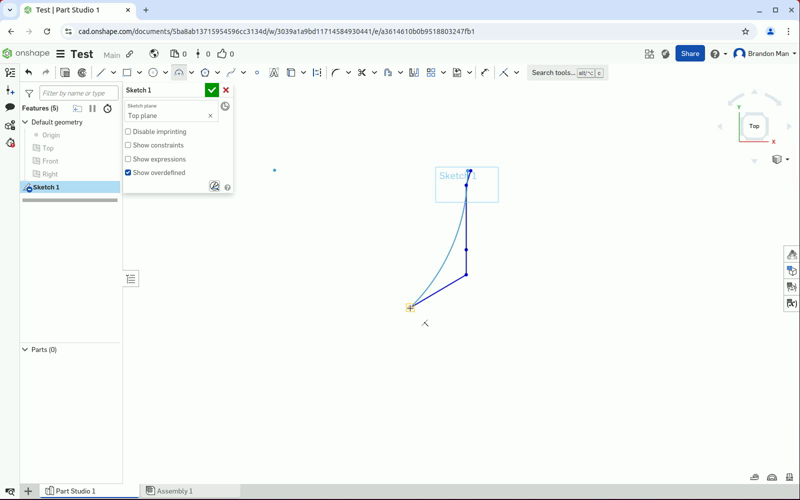
key_down(shift)
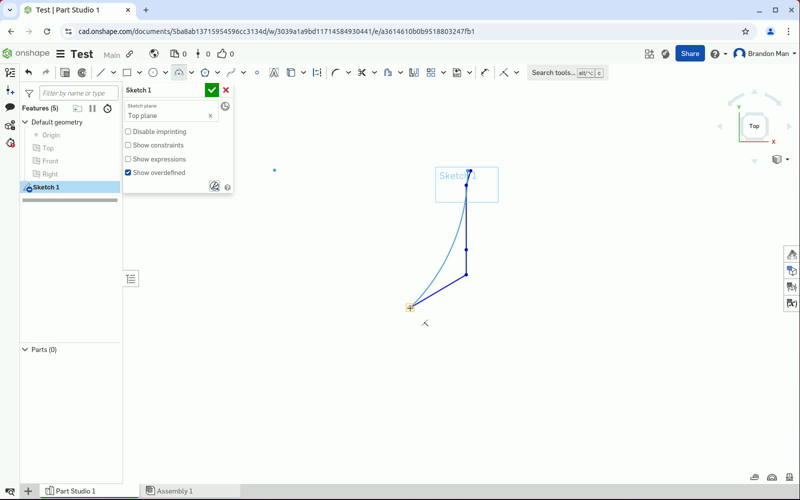
mouse_move(392, 219)
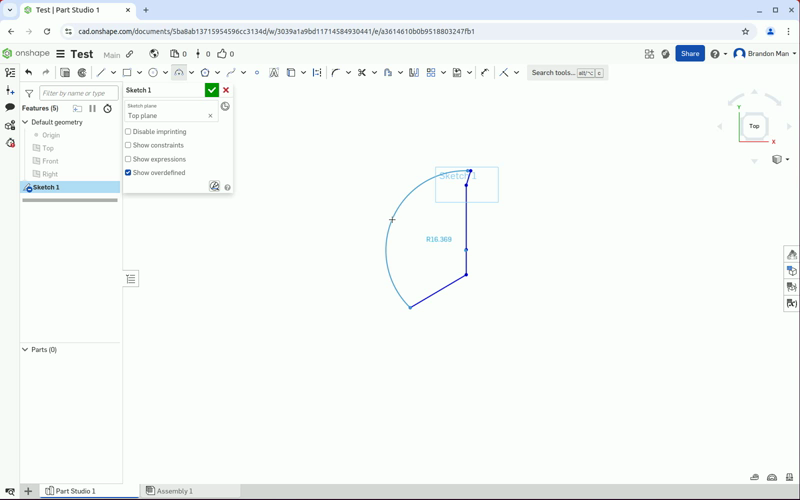
click(392, 219)
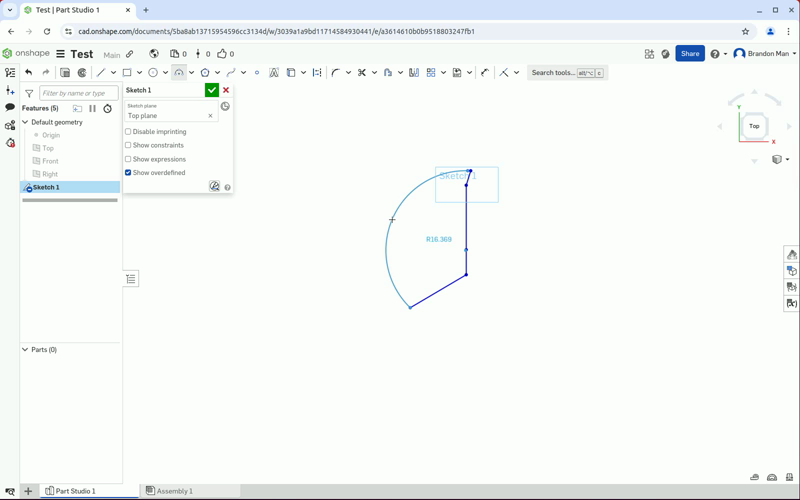
key_up(shift)
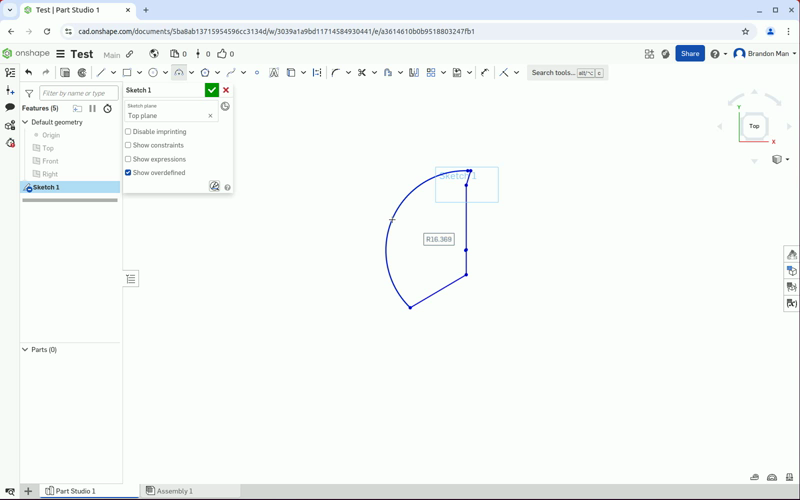
key(esc)
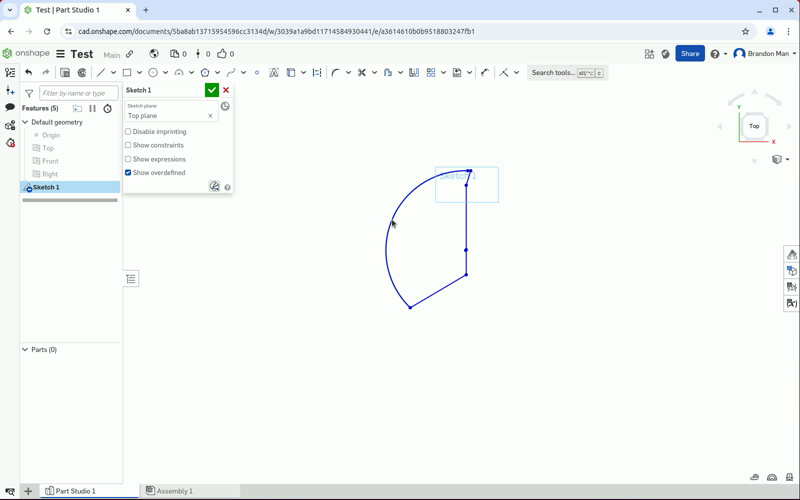
key(c)
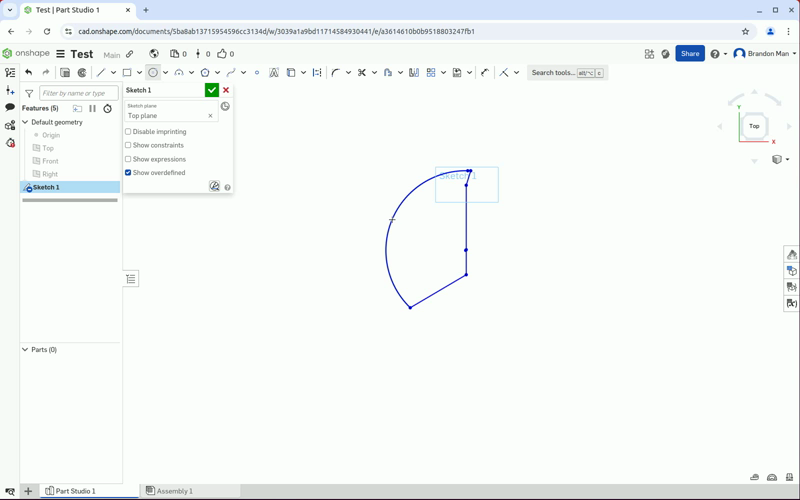
key_down(shift)
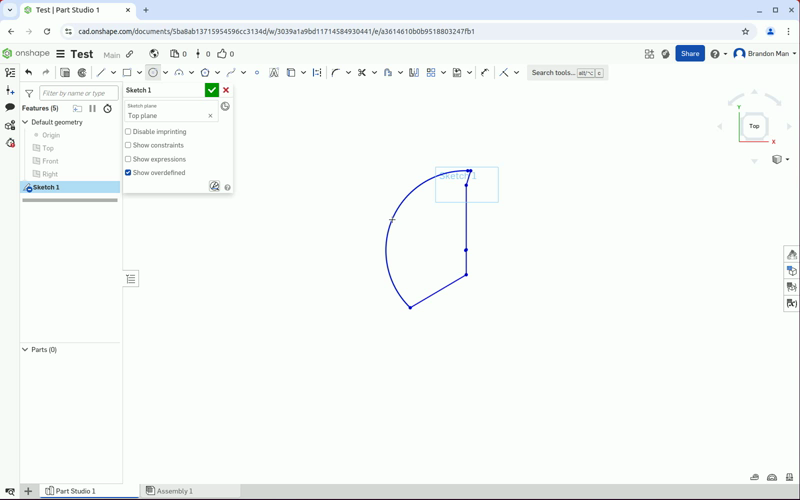
mouse_move(460, 226)
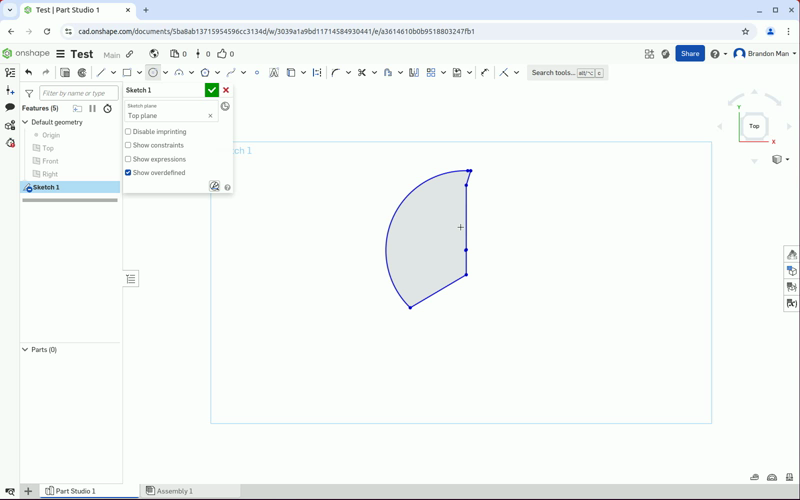
click(460, 226)
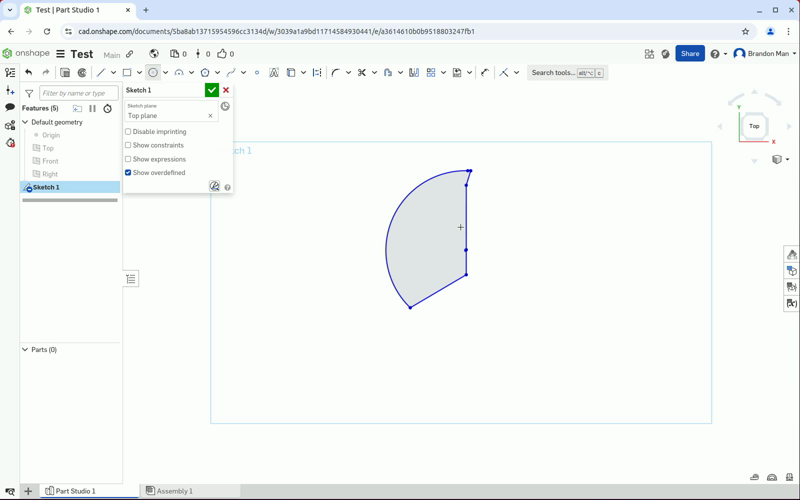
key_up(shift)
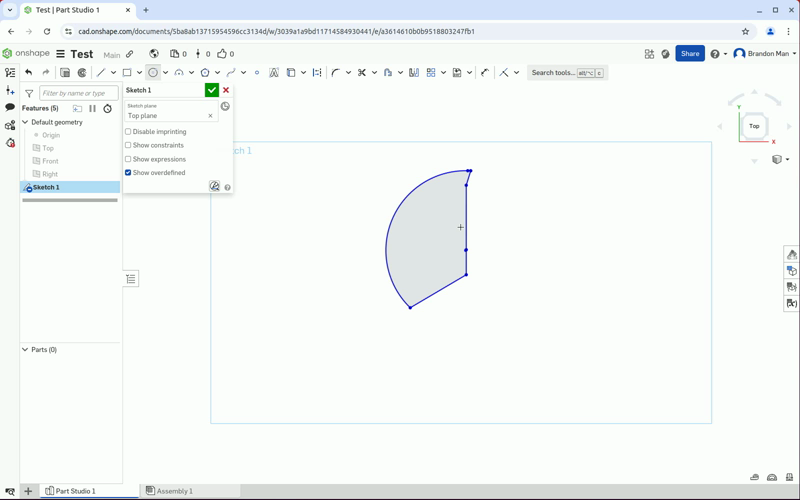
mouse_move(462, 226)
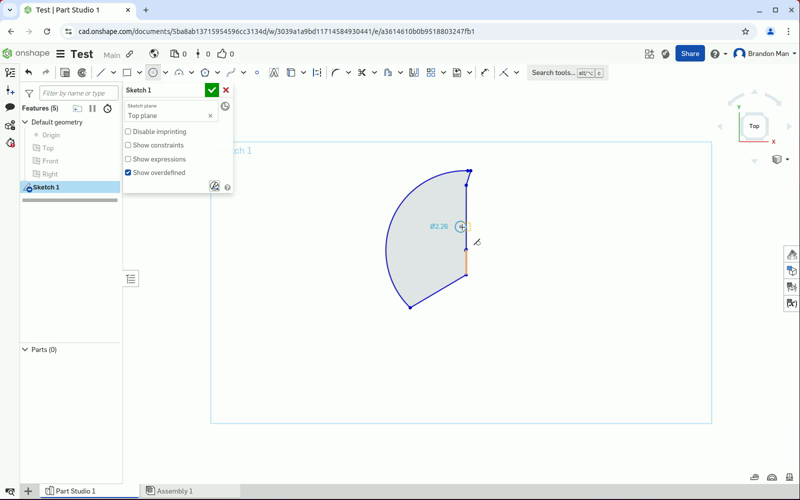
scroll(6)
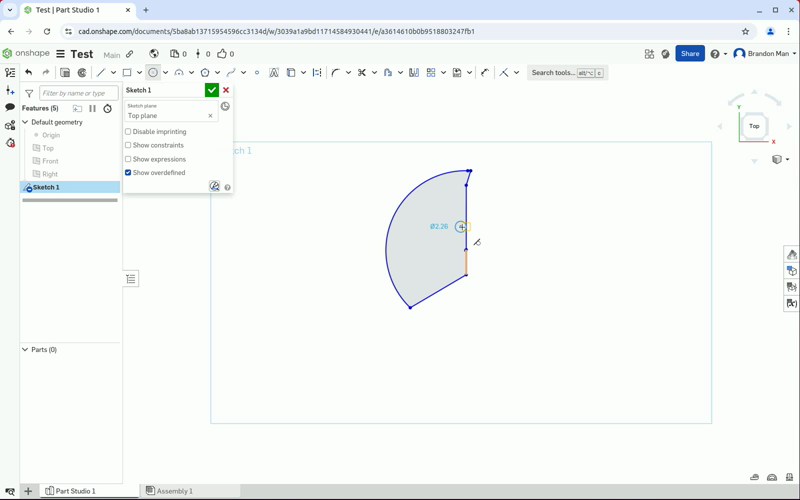
scroll(6)
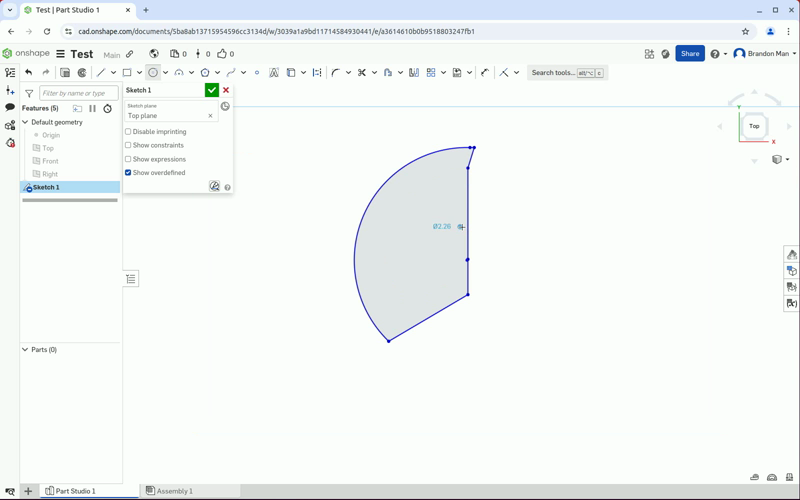
scroll(6)
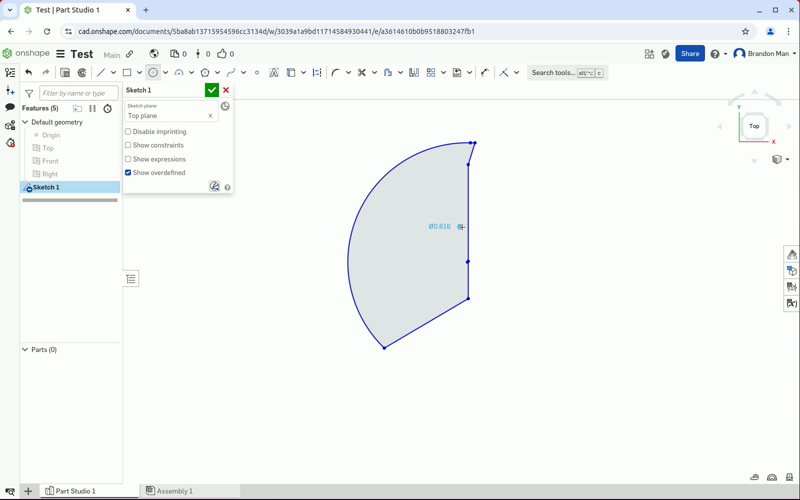
scroll(6)
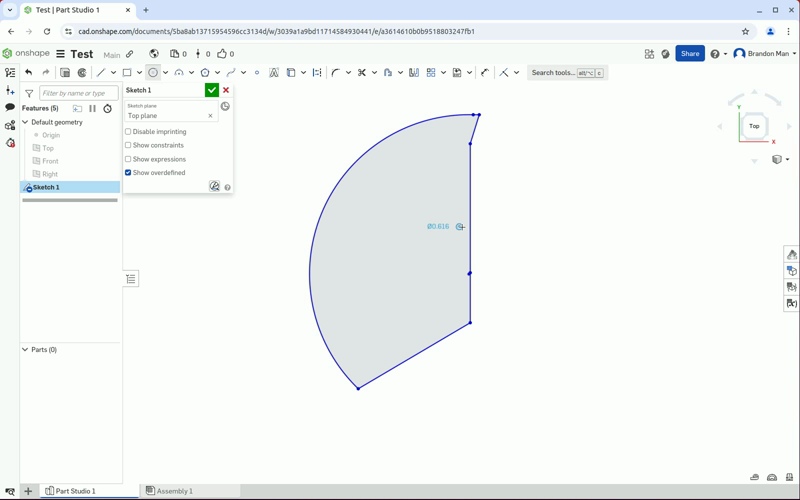
scroll(6)
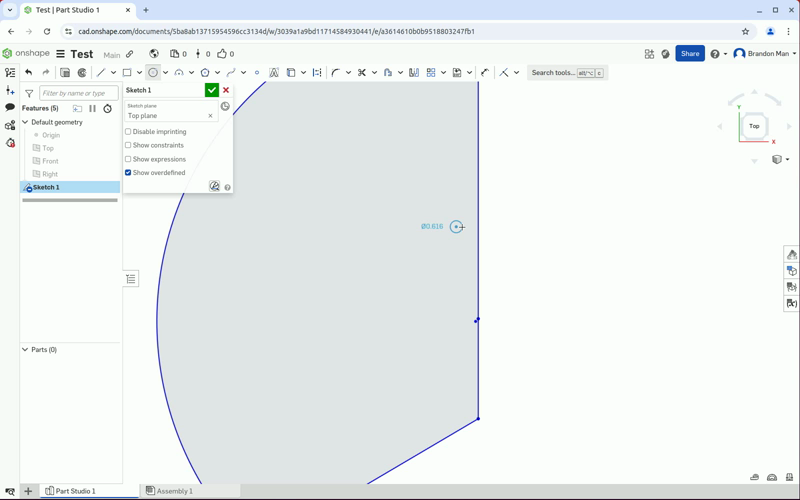
scroll(6)
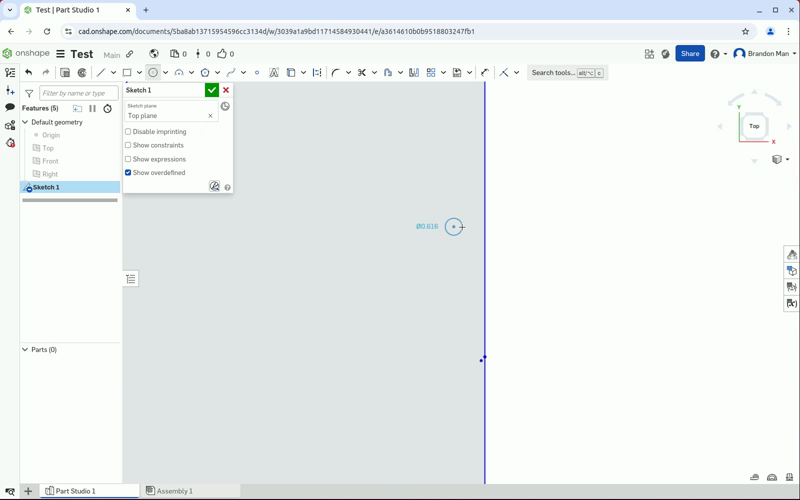
scroll(6)
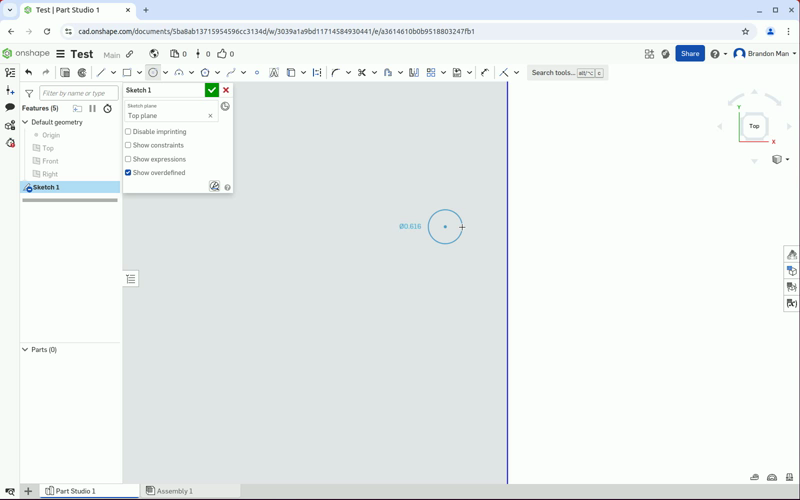
click(462, 226)
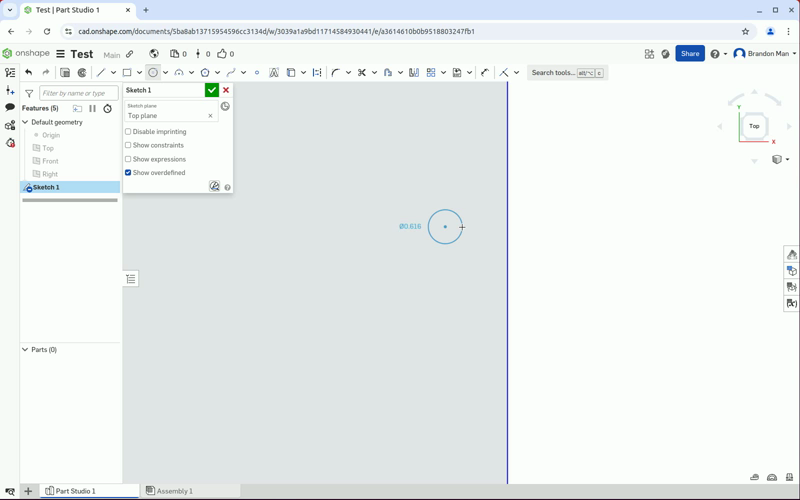
scroll(-6)
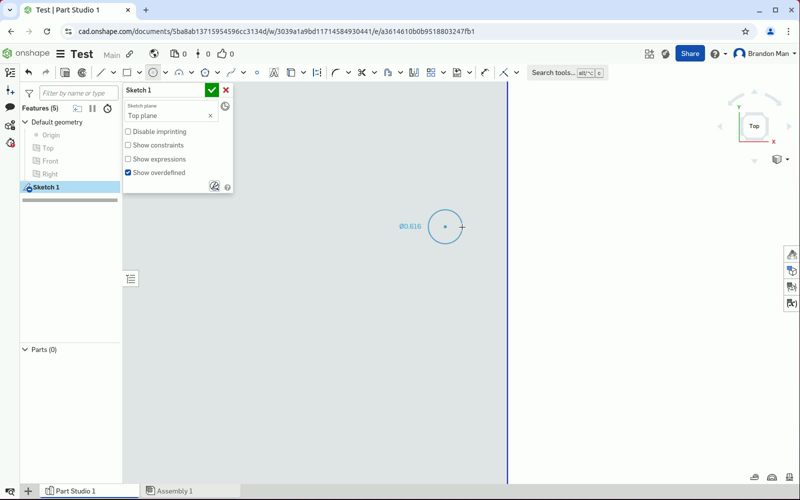
scroll(-6)
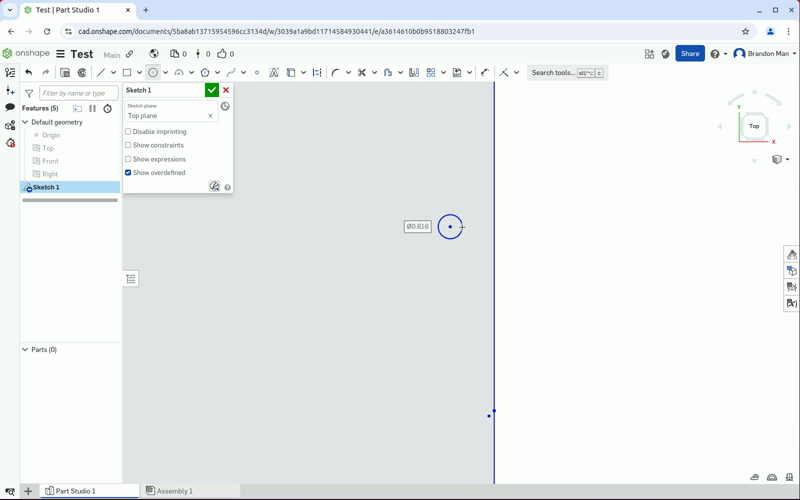
scroll(-6)
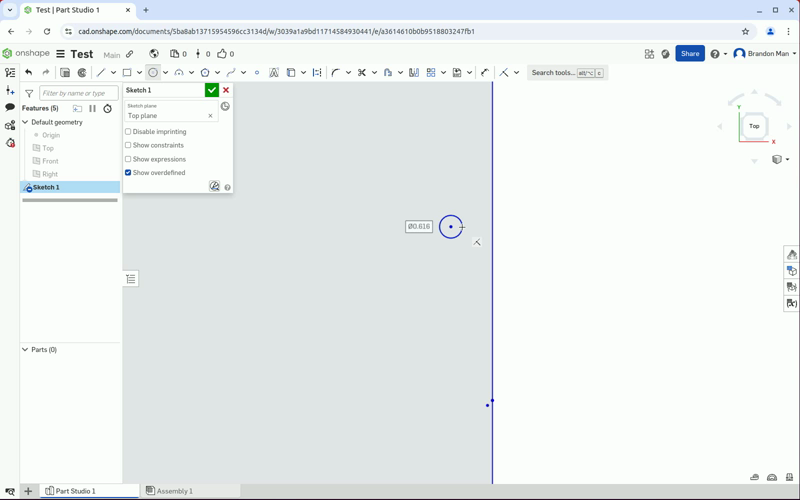
scroll(-6)
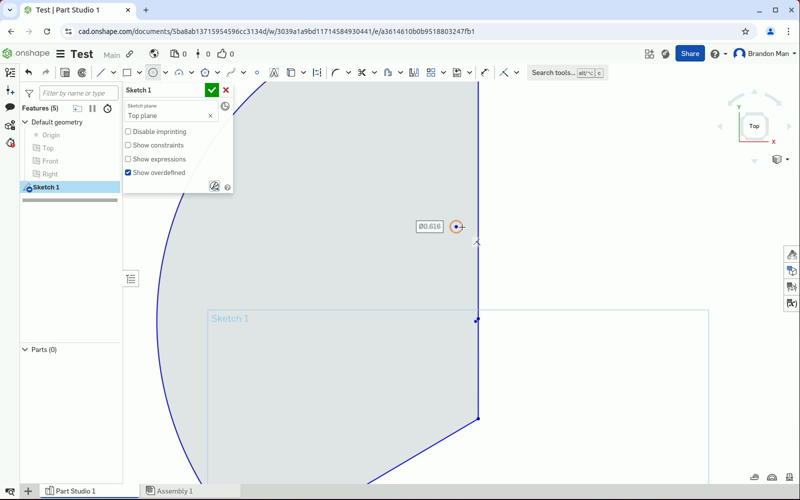
scroll(-6)
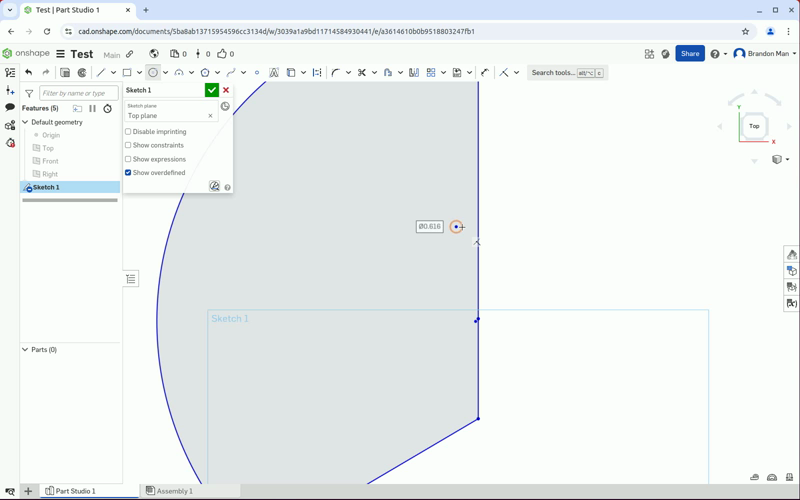
scroll(-6)
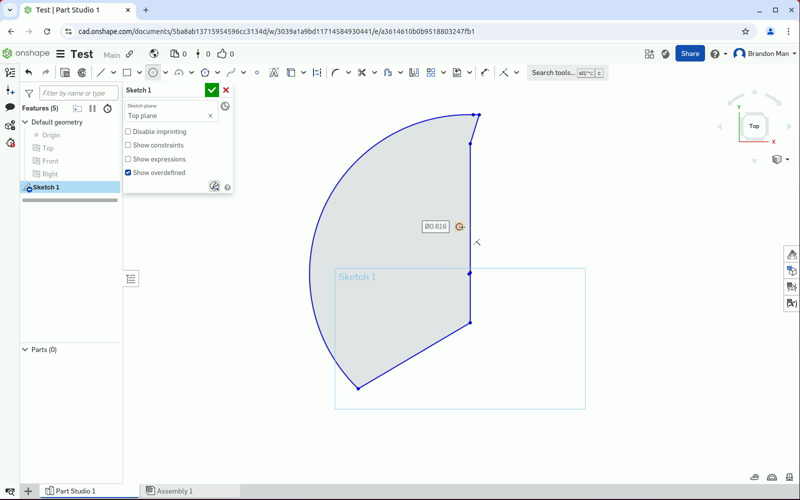
scroll(-6)
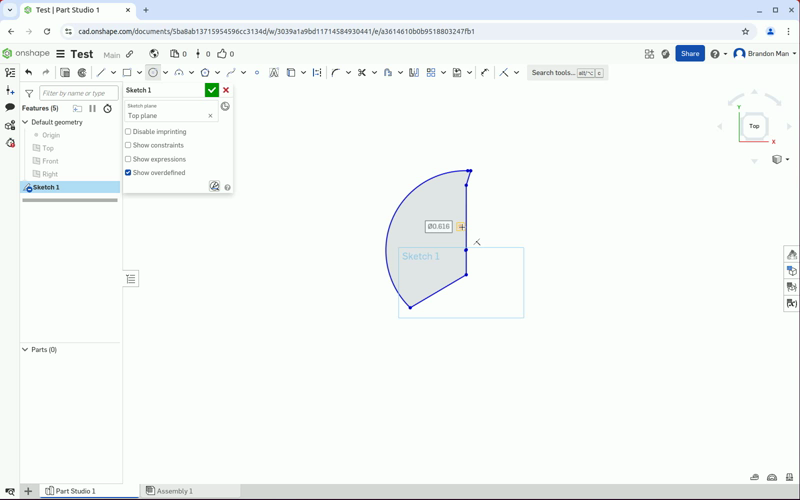
key(esc)
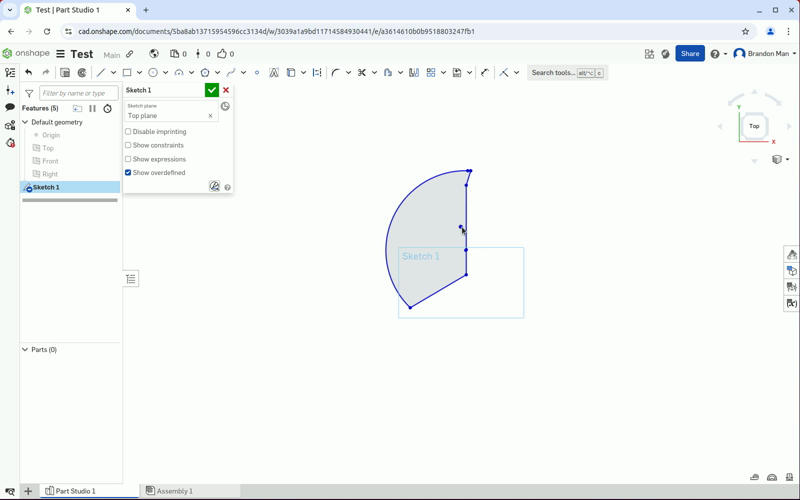
mouse_move(405, 207)
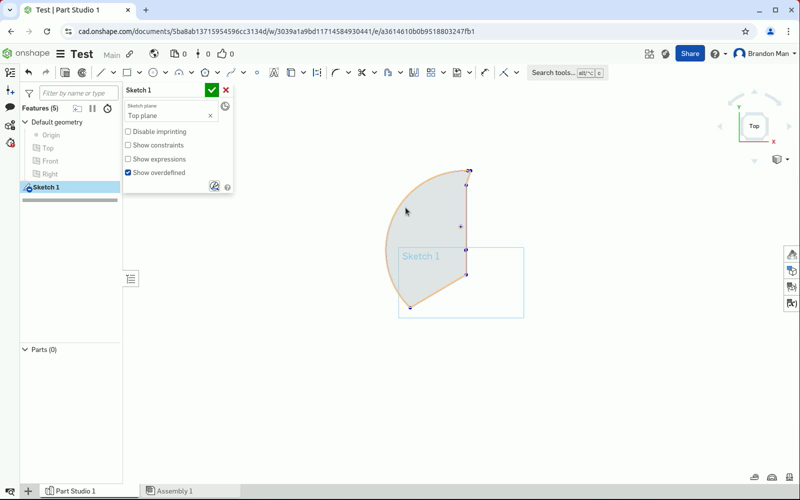
click(405, 207)
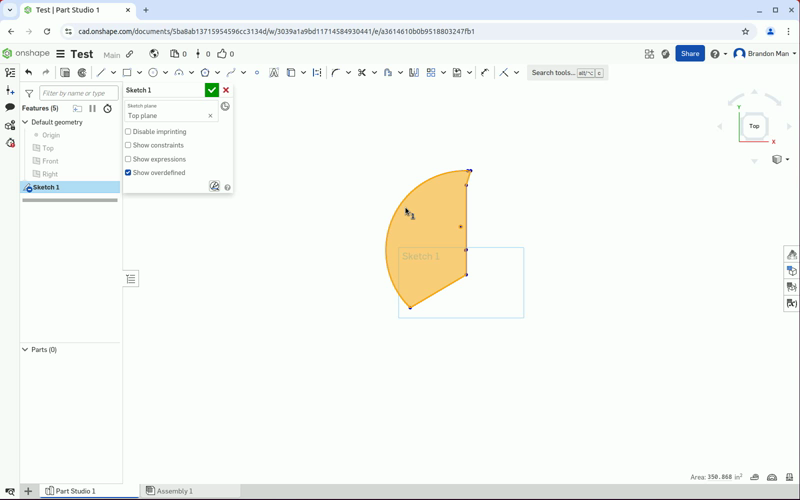
mouse_move(73, 352)
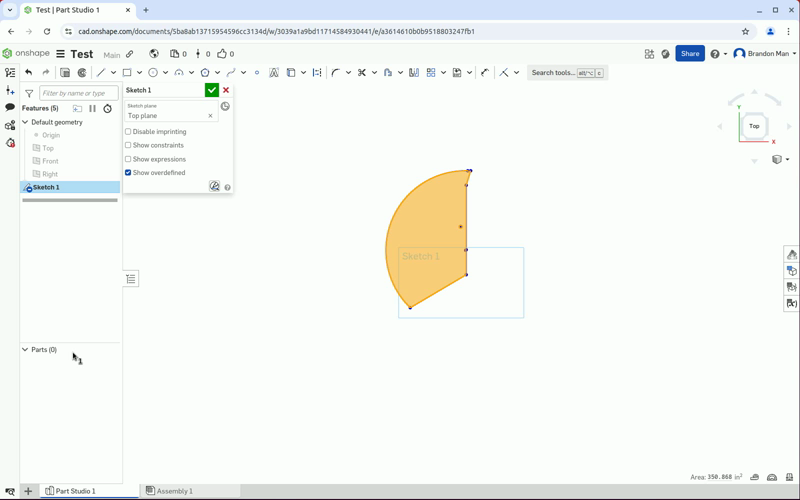
key(shift+y)
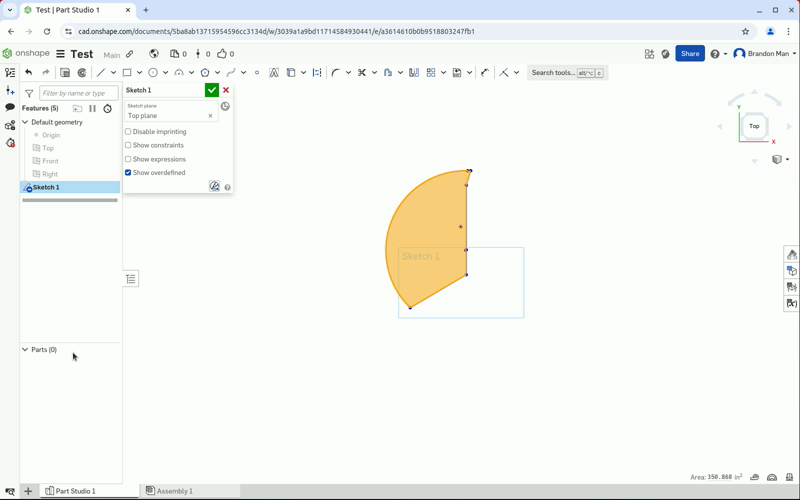
key(shift+e)
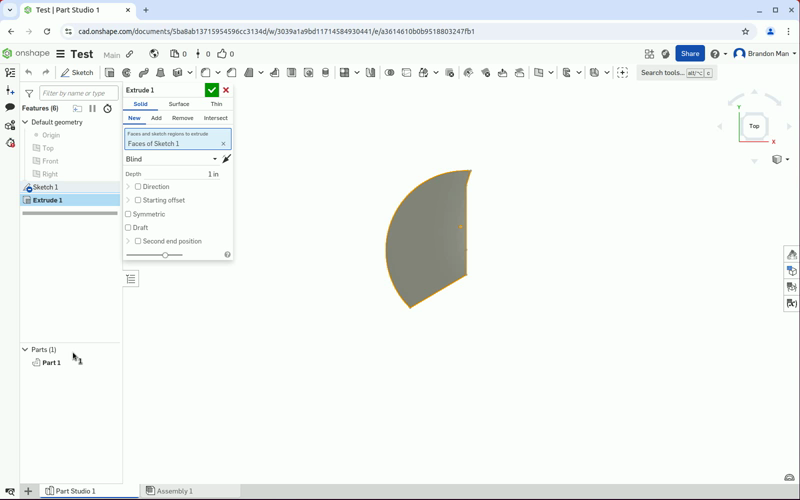
mouse_move(143, 106)
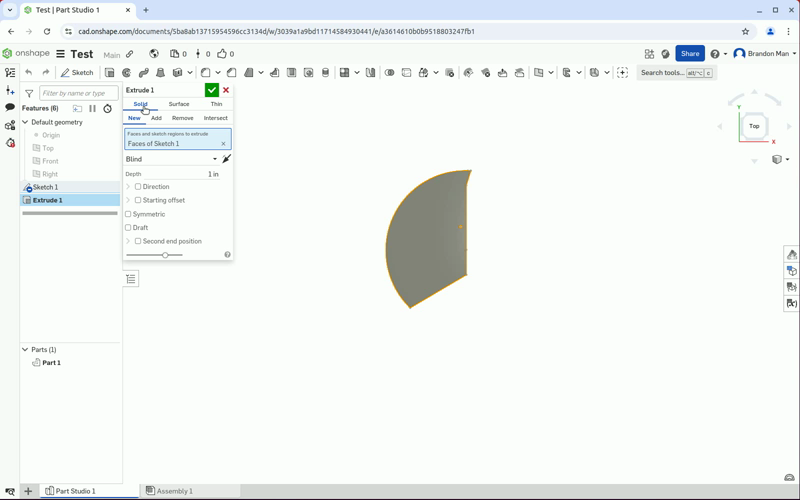
click(143, 106)
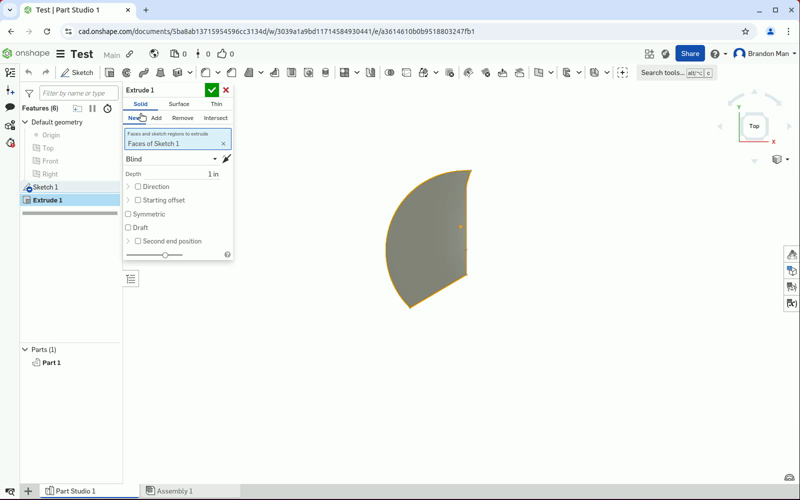
mouse_move(137, 120)
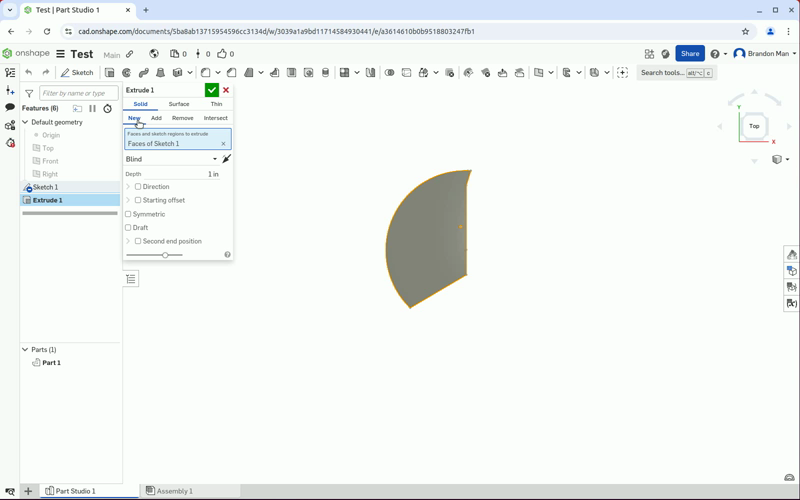
click(137, 120)
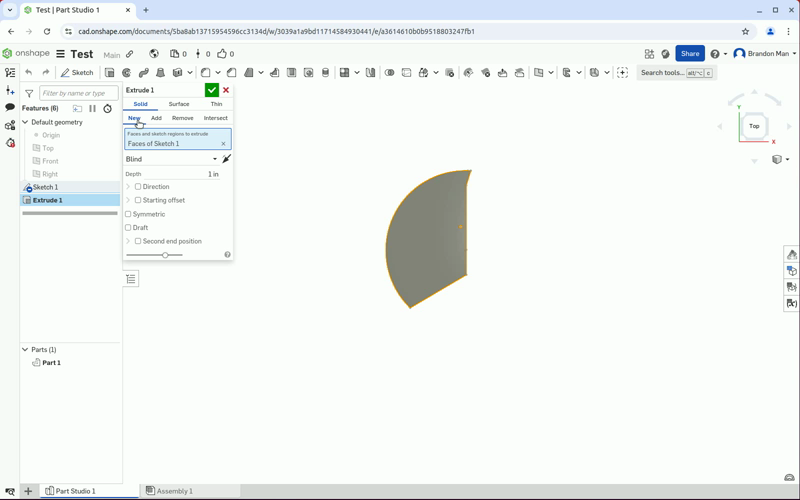
key(tab, 4)
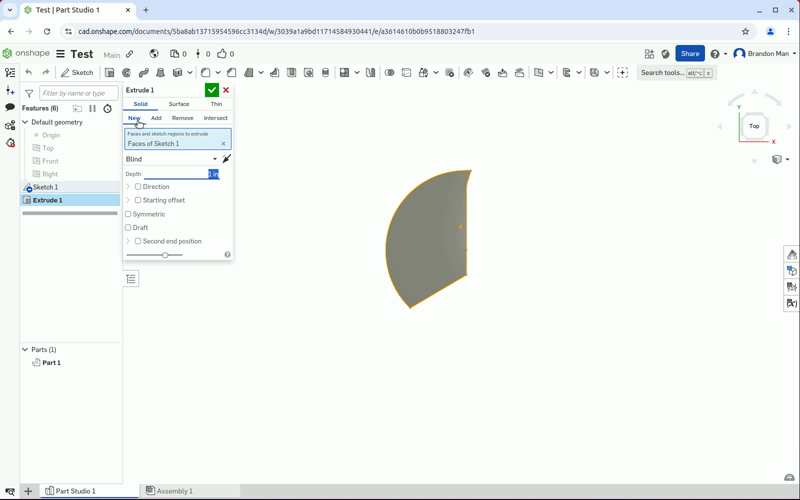
text(0.241)
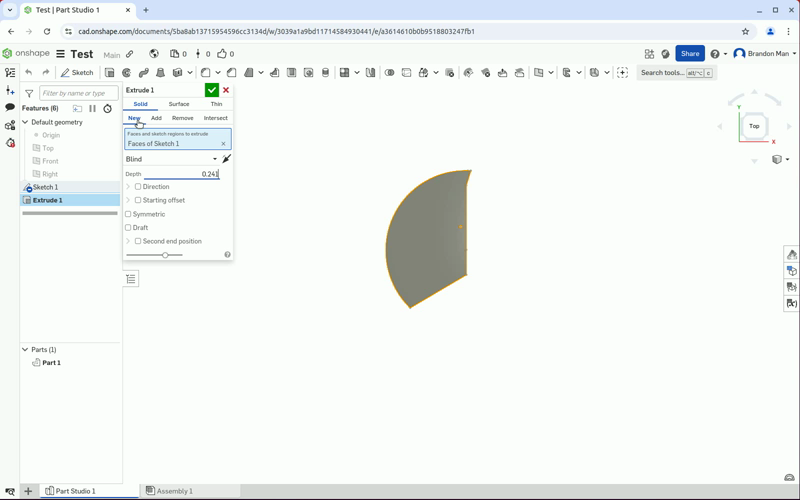
key(enter)
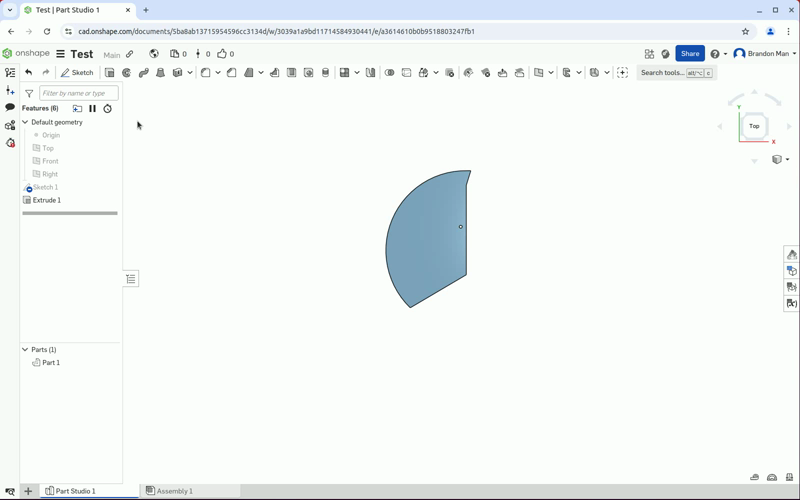
key(shift+h)
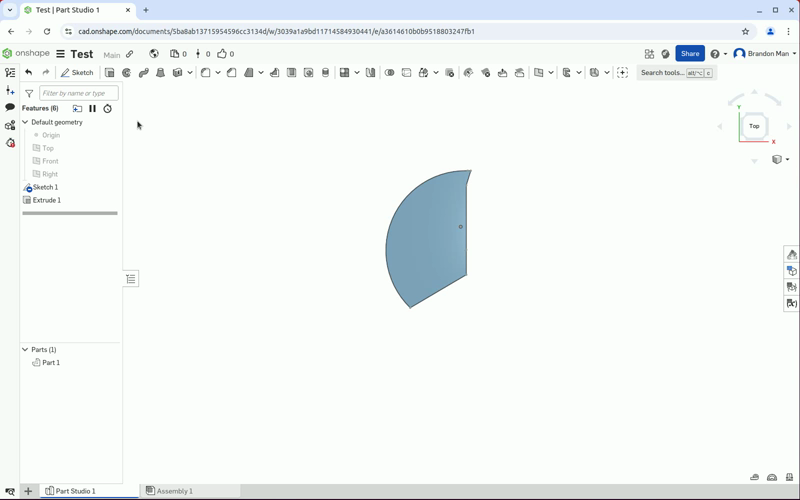
key(shift+h)
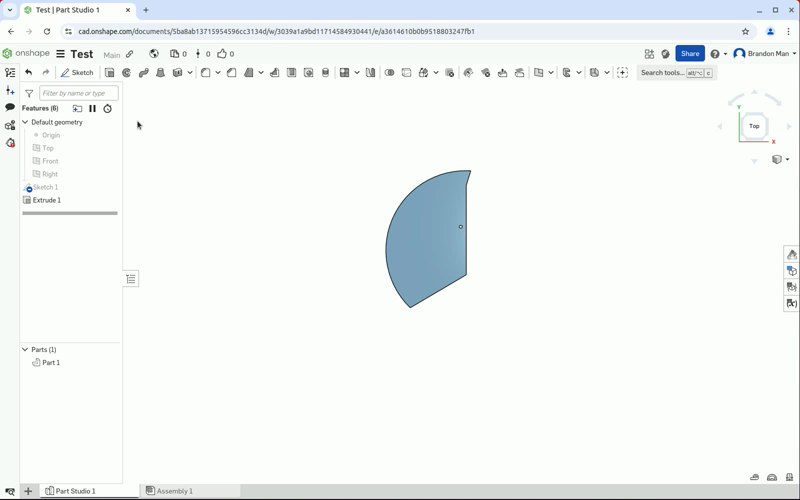
mouse_move(73, 189)
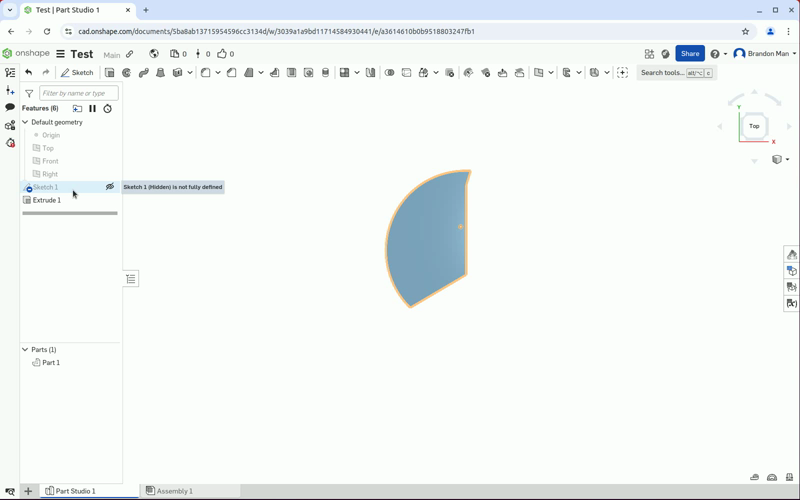
click(73, 189)
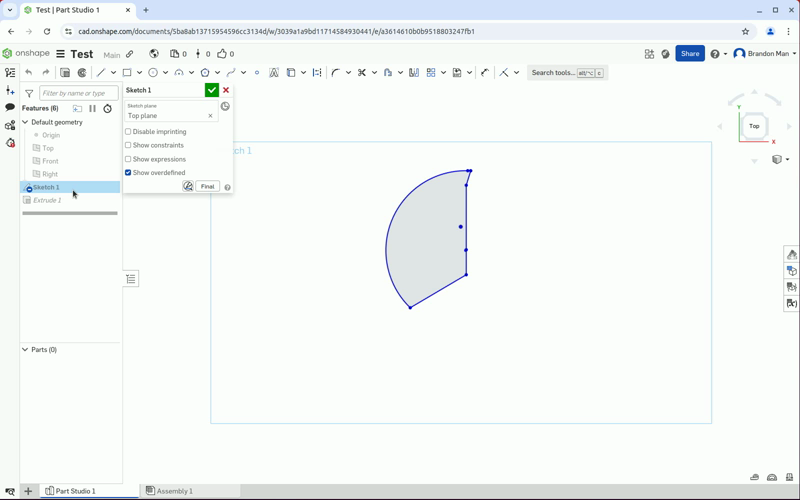
mouse_move(229, 92)
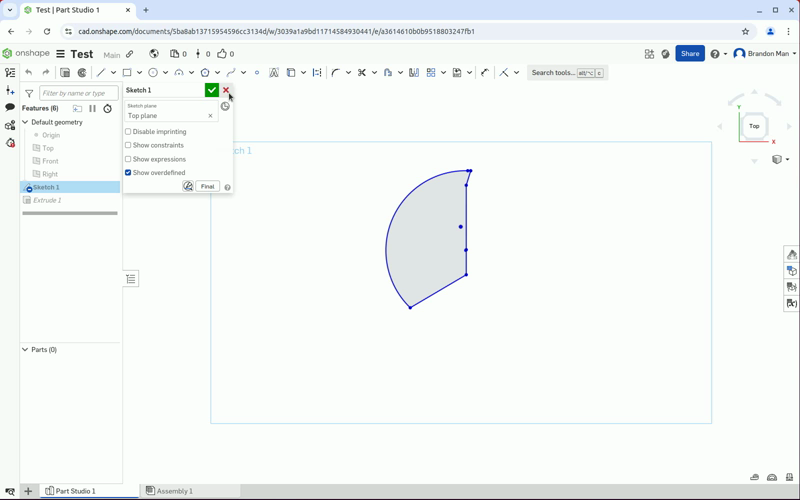
click(229, 92)
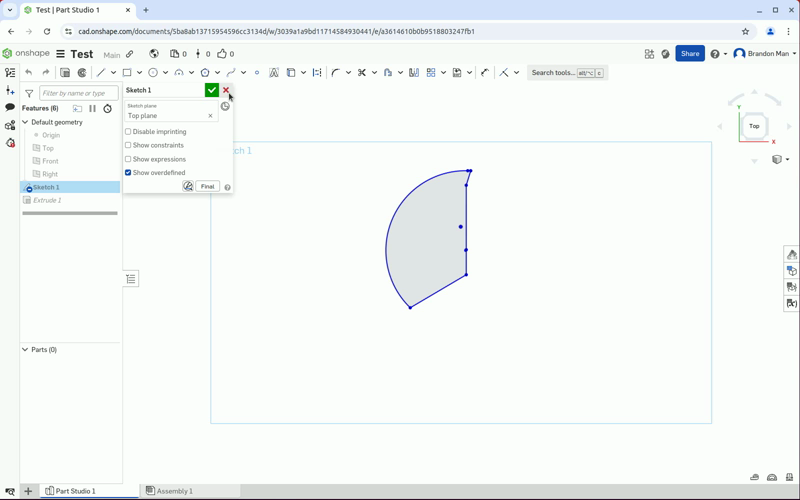
key(shift+s)
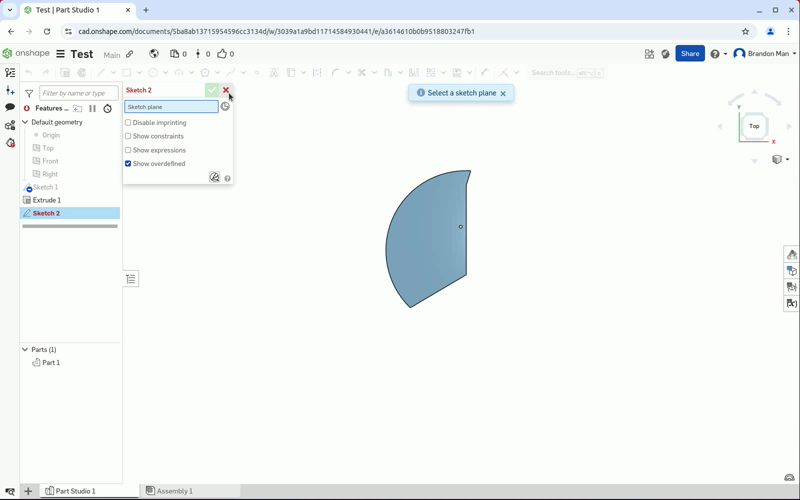
mouse_move(73, 150)
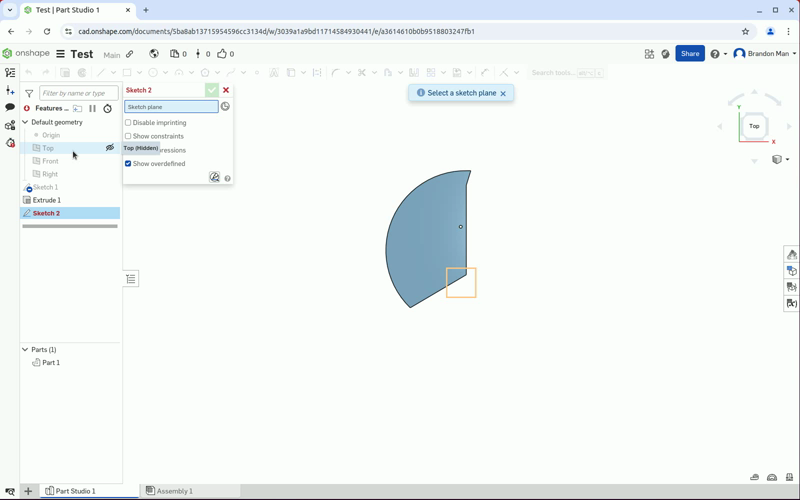
click(73, 150)
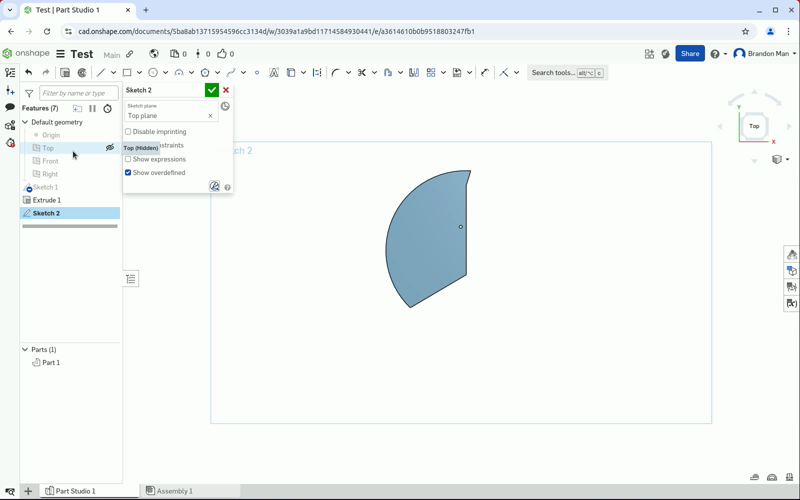
mouse_move(73, 352)
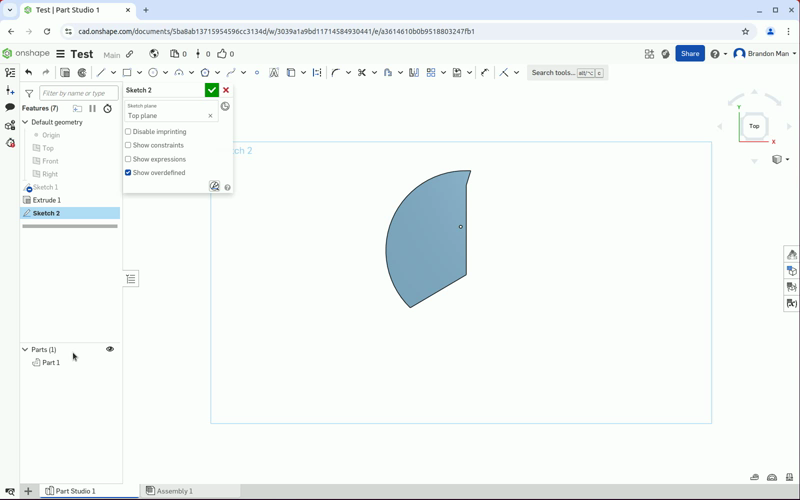
key(y)
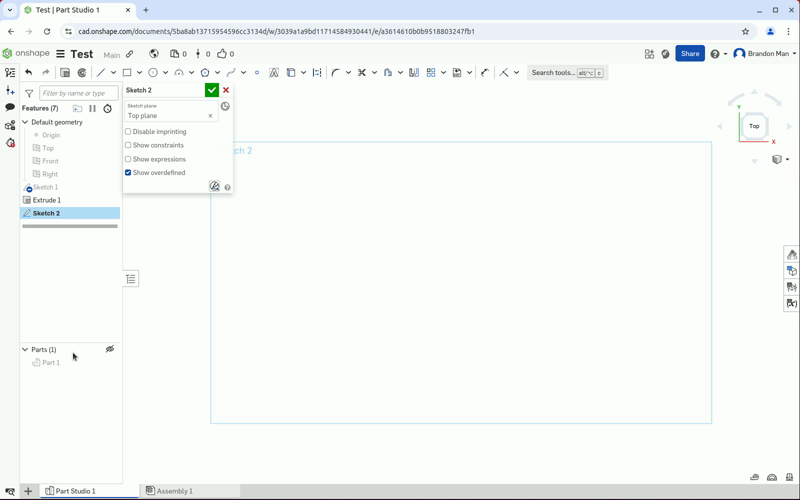
key(l)
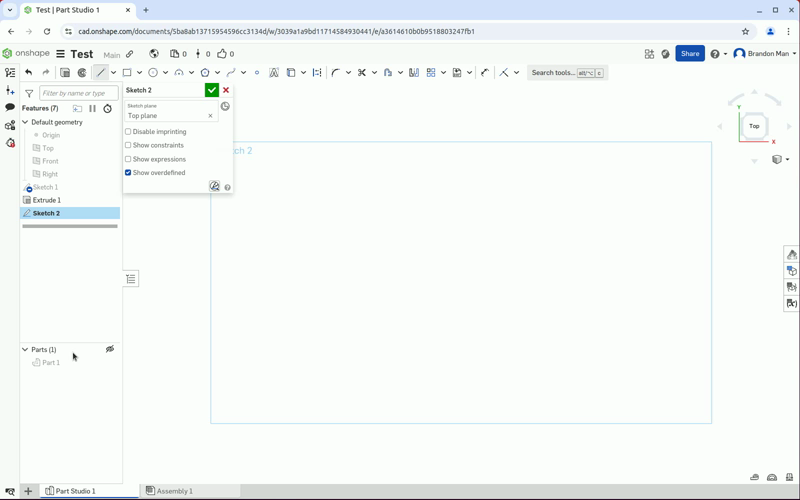
key_down(shift)
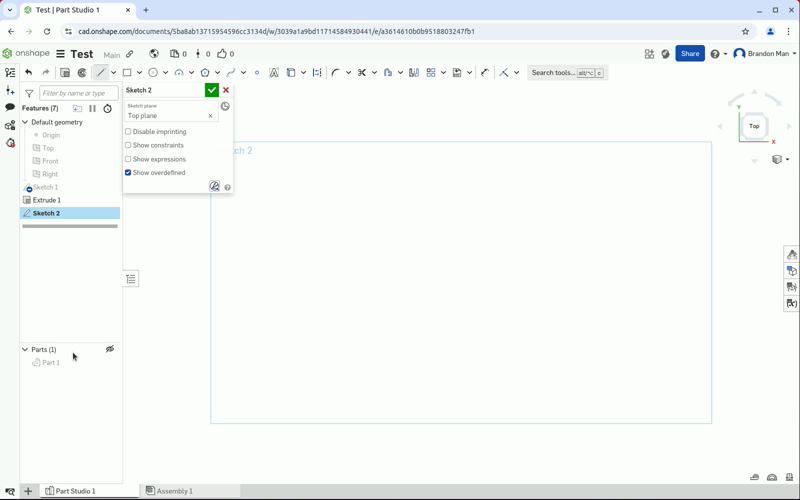
mouse_move(410, 307)
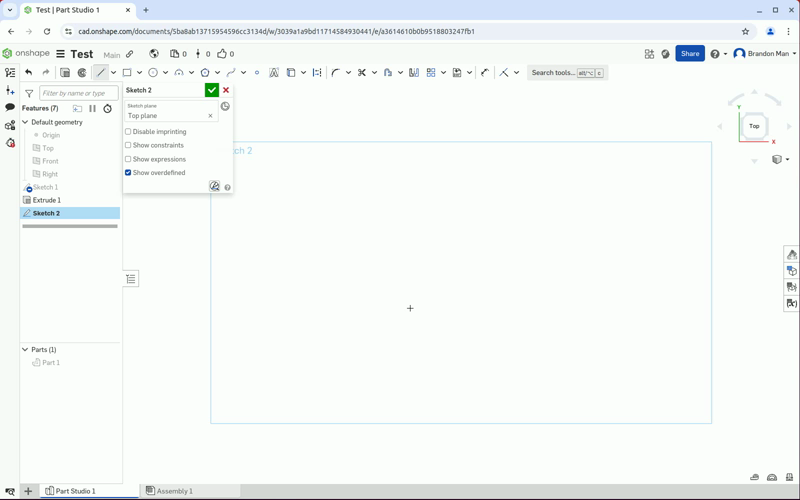
click(410, 307)
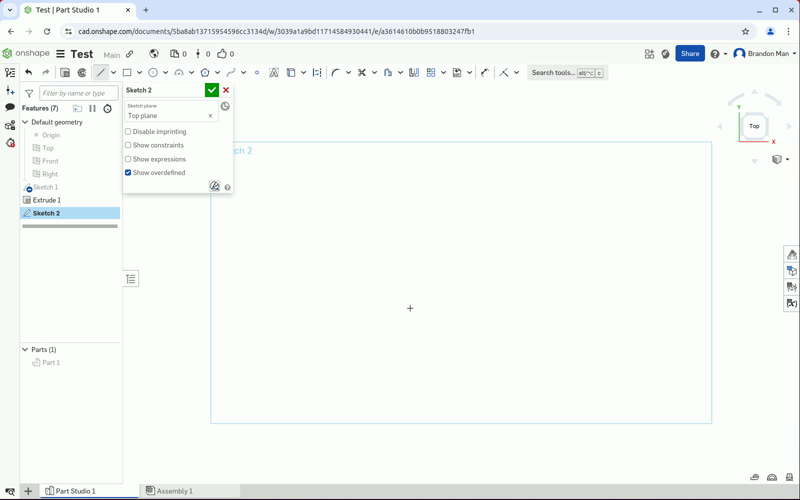
key_up(shift)
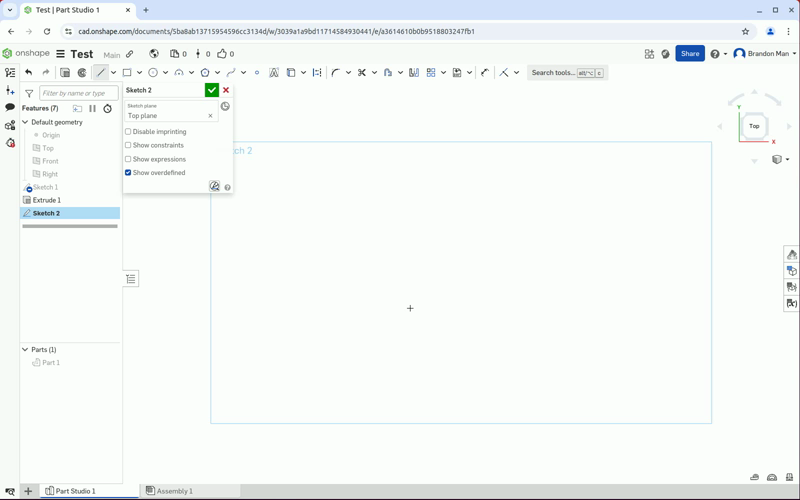
key_down(shift)
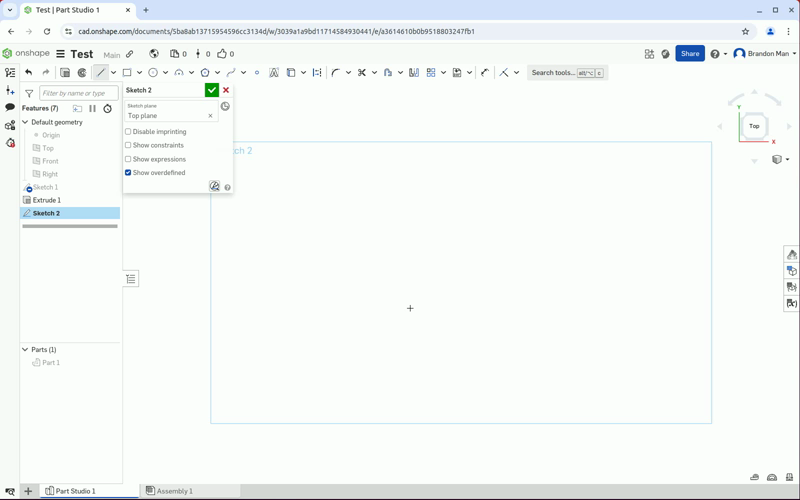
mouse_move(466, 274)
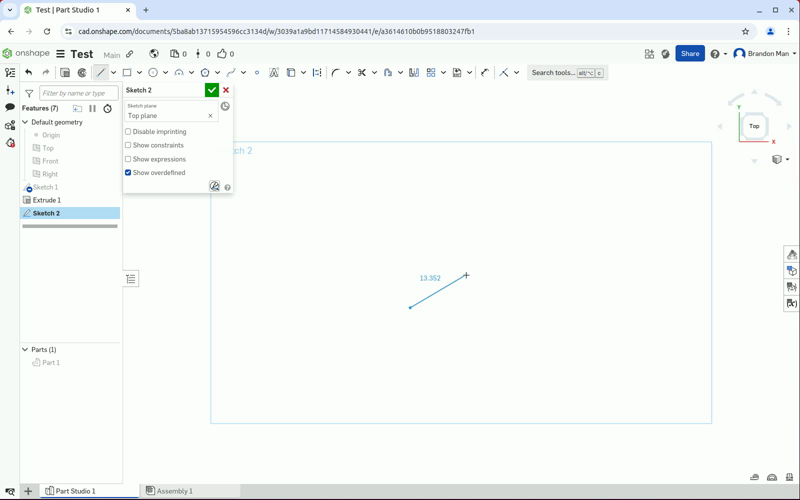
click(466, 274)
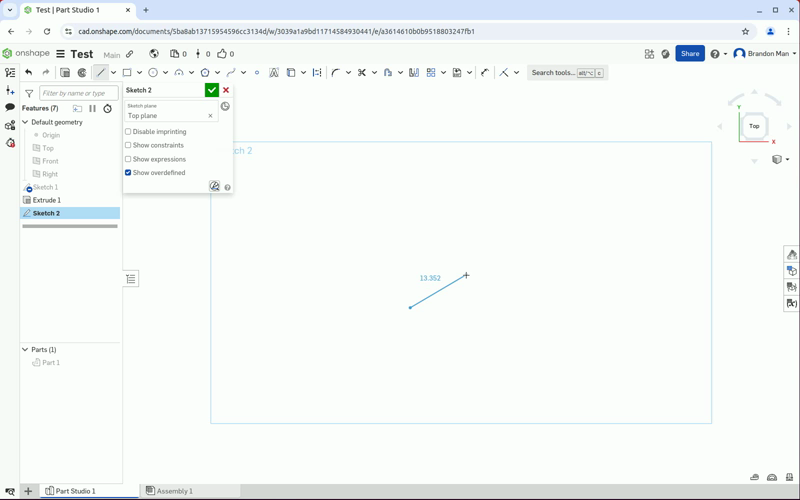
key_up(shift)
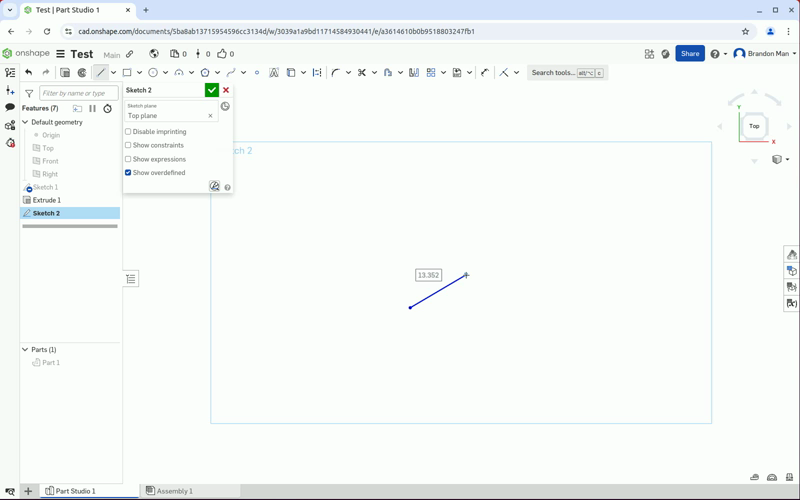
key_down(shift)
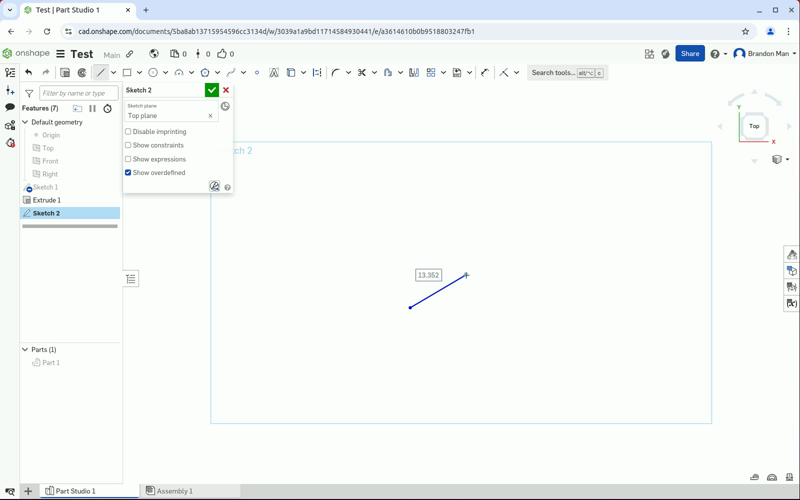
mouse_move(496, 274)
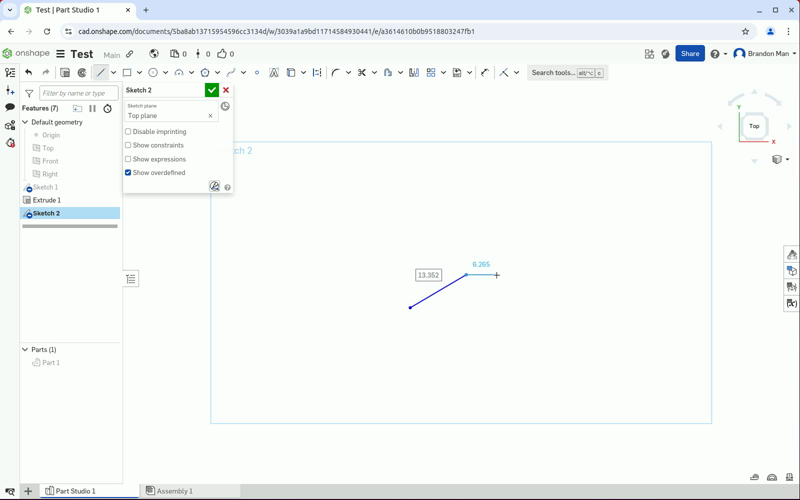
mouse_move(466, 249)
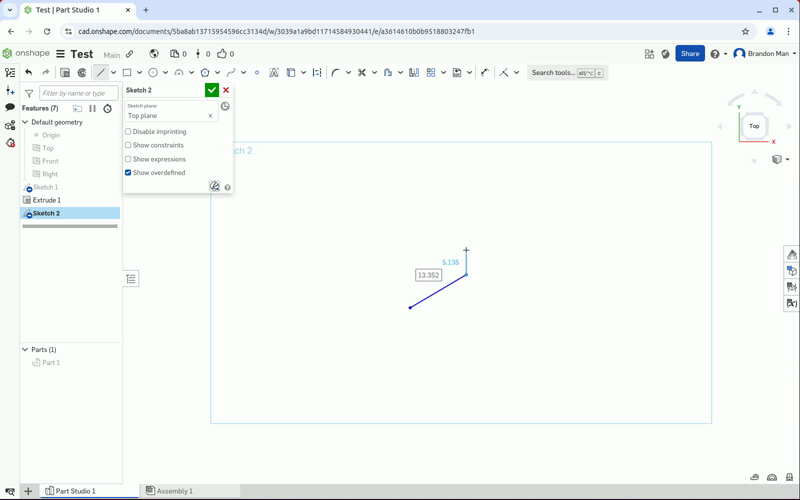
click(466, 249)
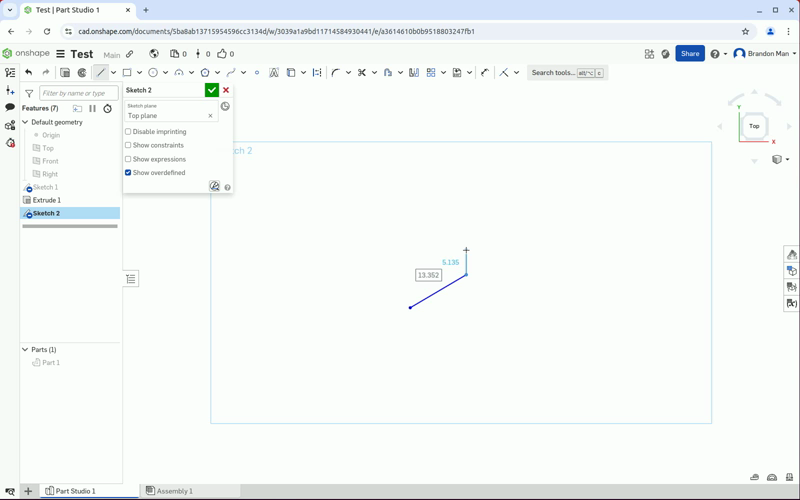
key_up(shift)
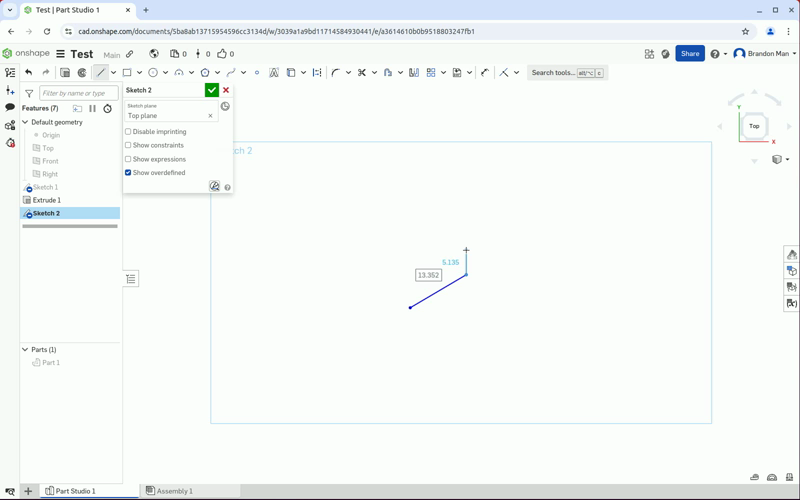
key_down(shift)
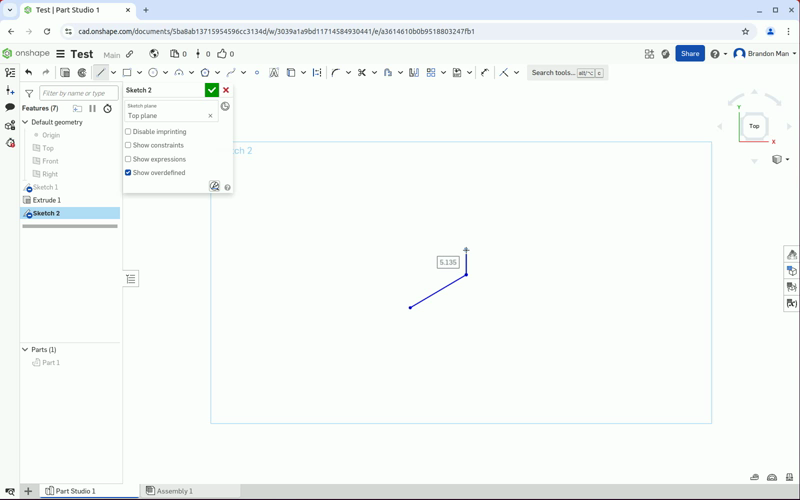
mouse_move(466, 185)
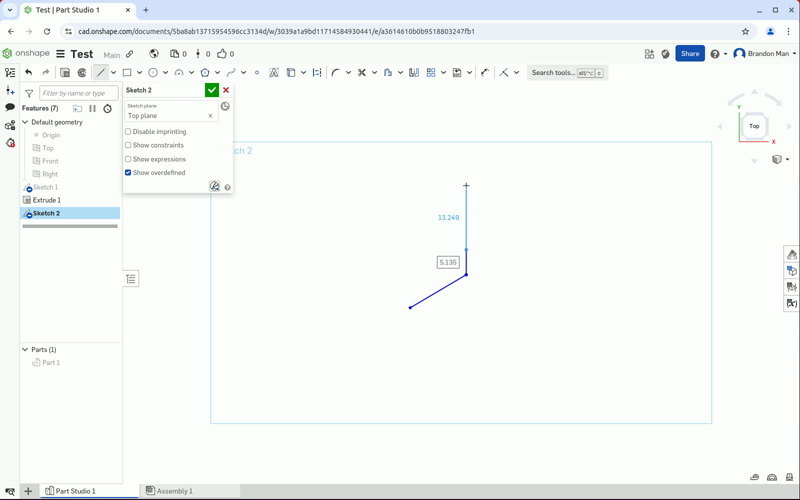
click(466, 185)
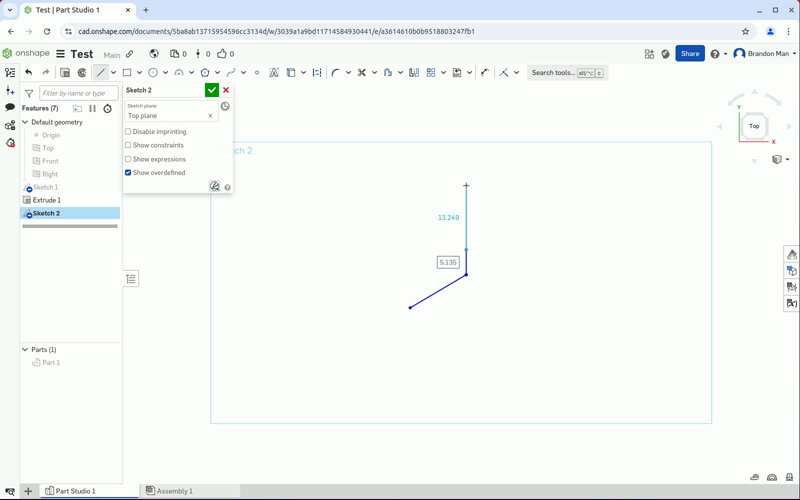
key_up(shift)
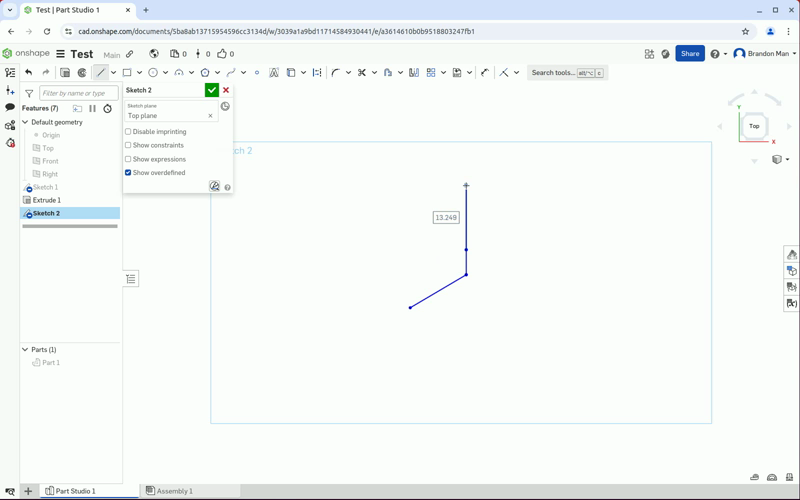
key_down(shift)
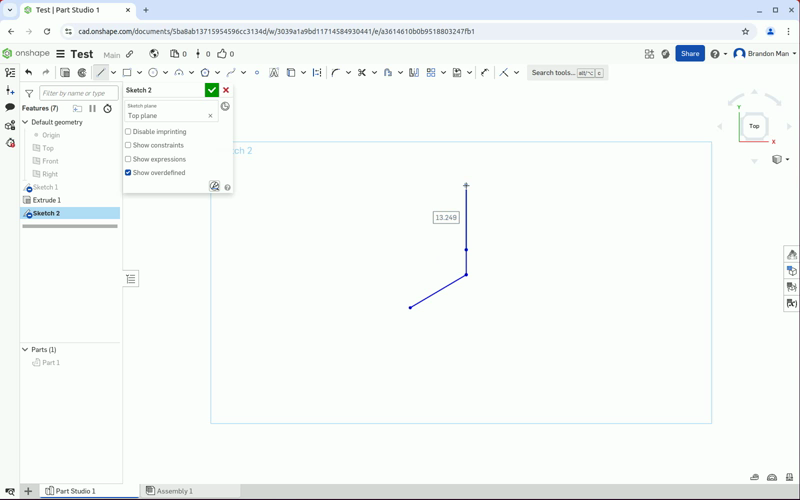
mouse_move(496, 185)
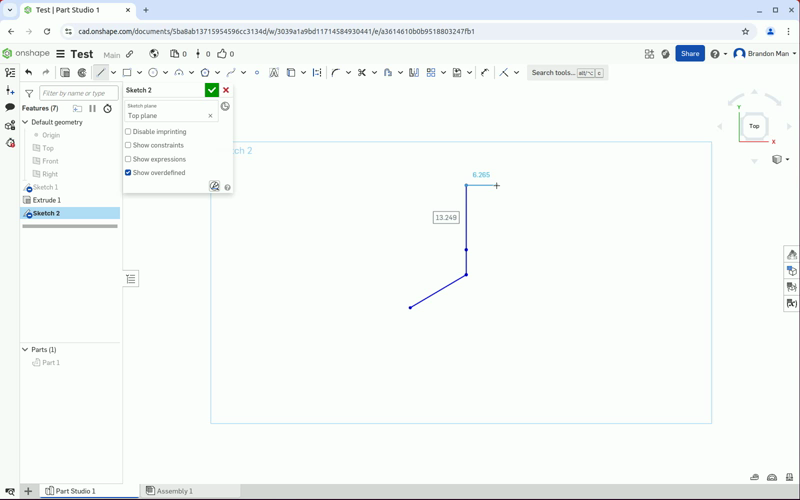
mouse_move(470, 170)
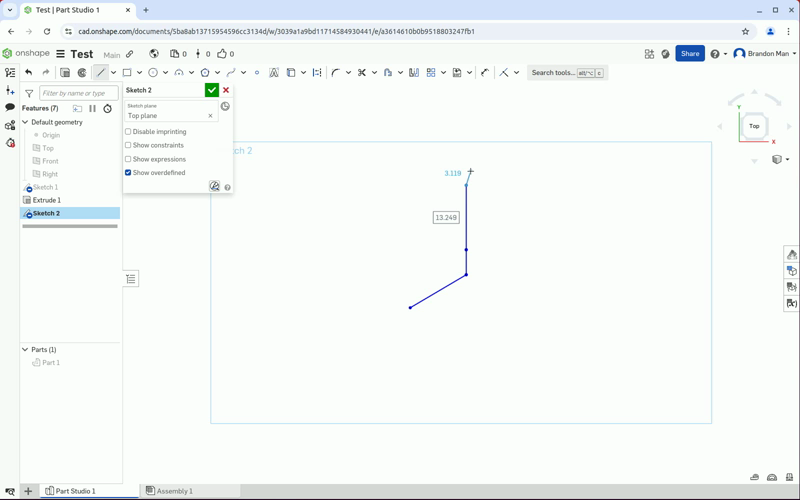
click(470, 170)
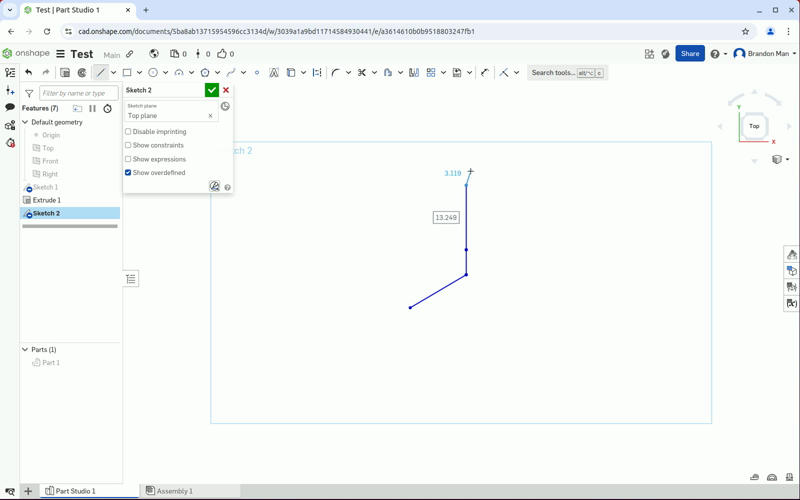
key_up(shift)
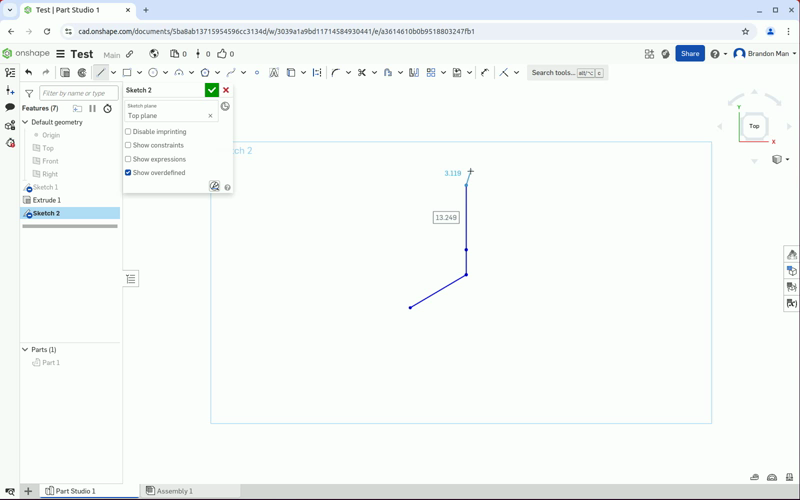
key_down(shift)
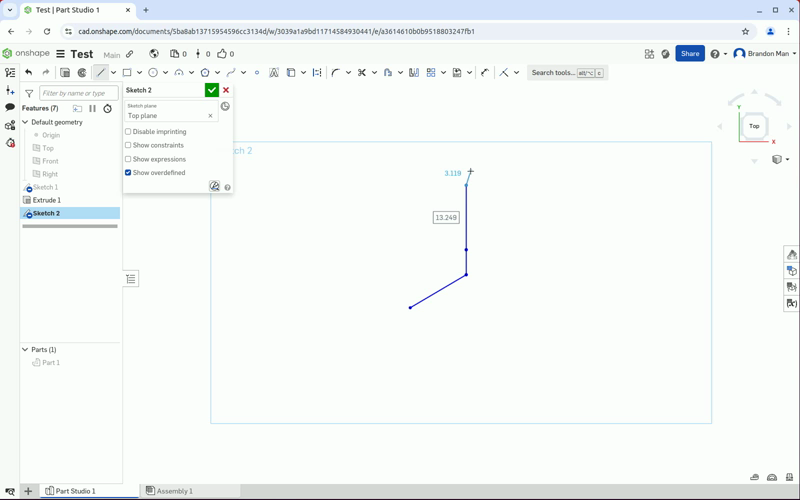
mouse_move(501, 170)
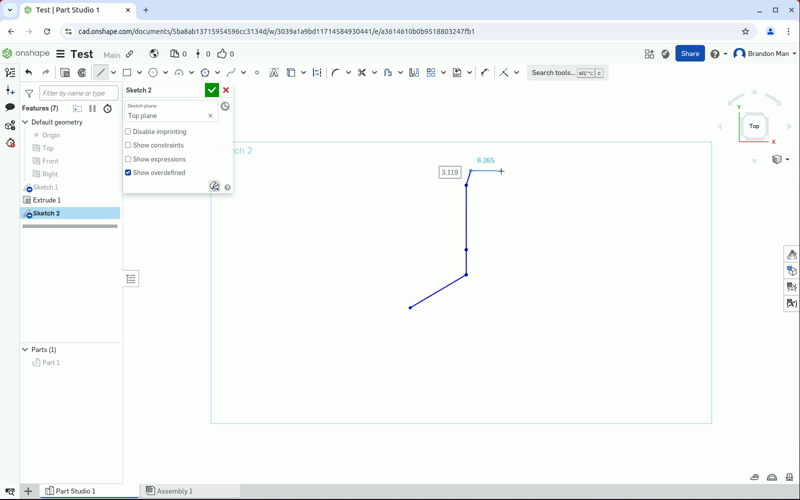
mouse_move(467, 170)
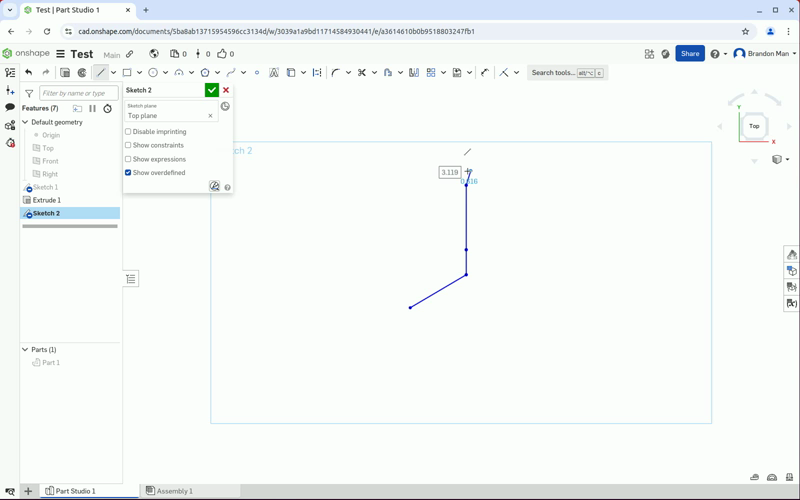
scroll(6)
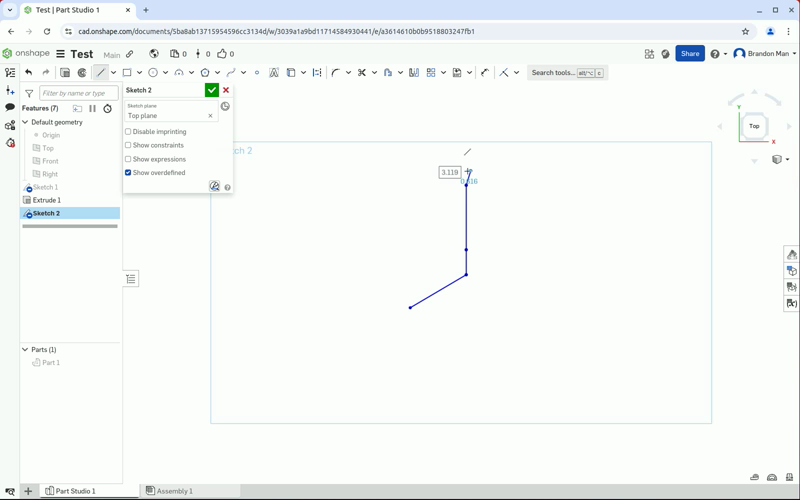
scroll(6)
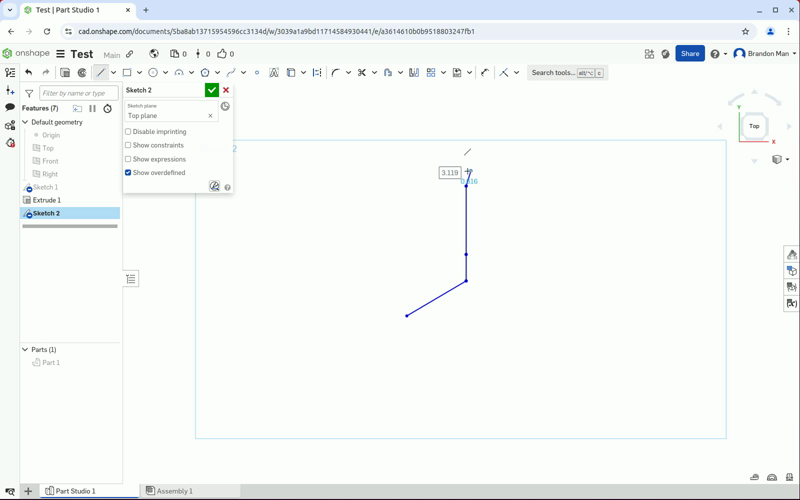
scroll(6)
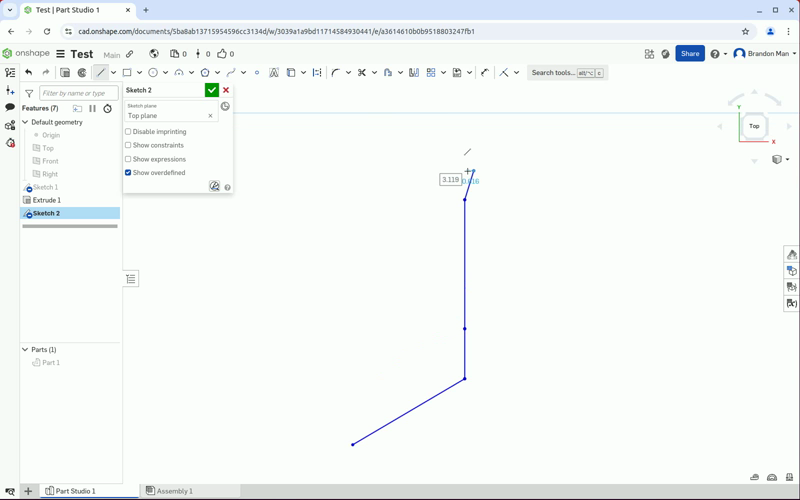
scroll(6)
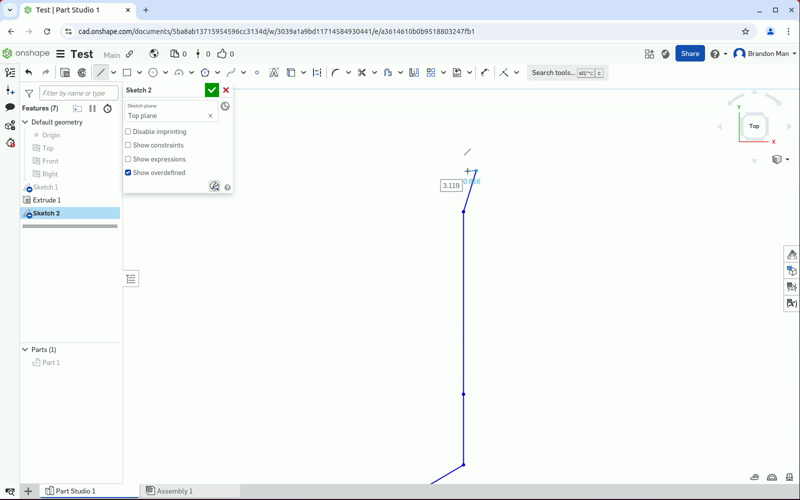
scroll(6)
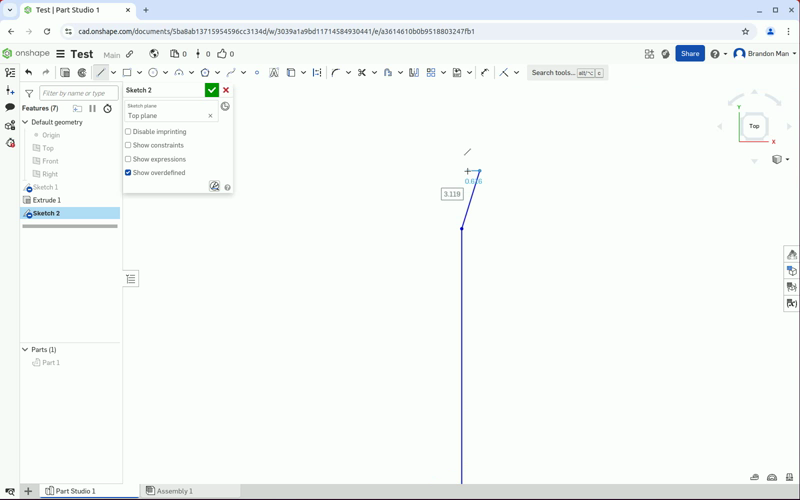
scroll(6)
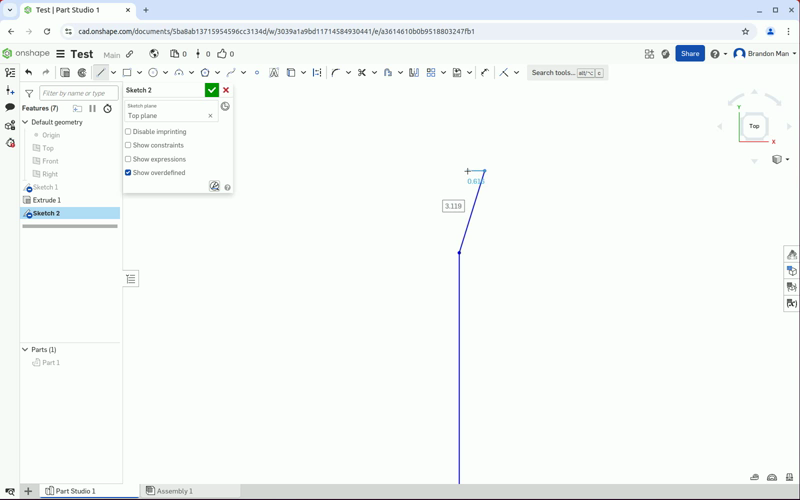
scroll(6)
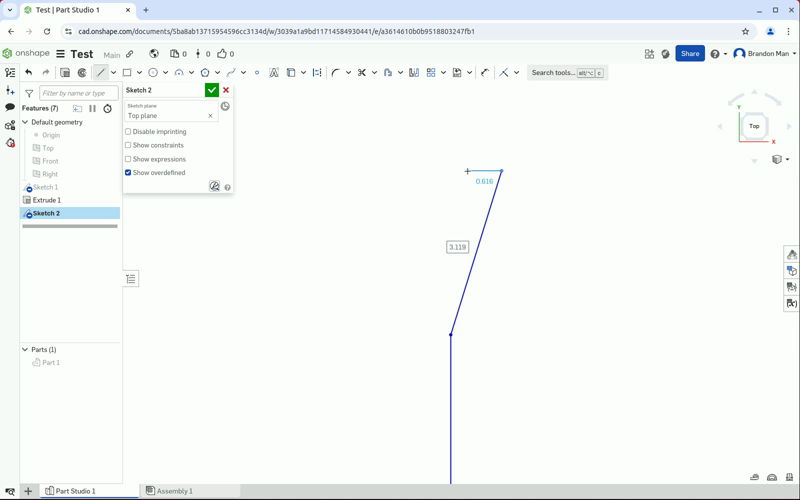
click(467, 170)
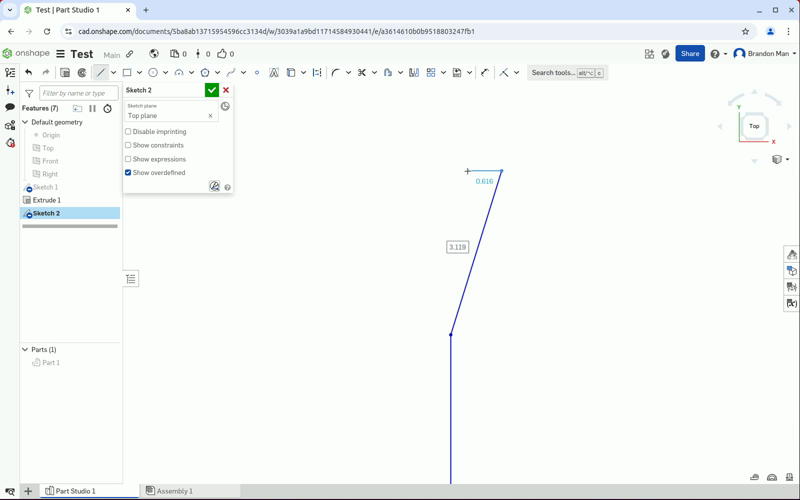
scroll(-6)
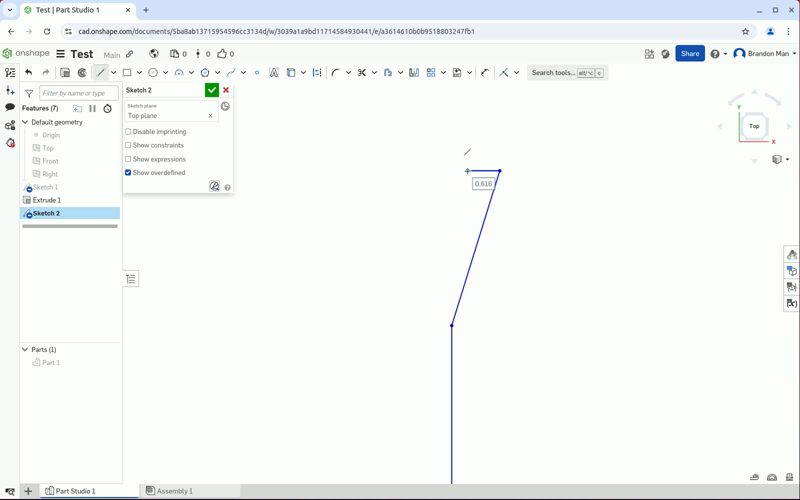
scroll(-6)
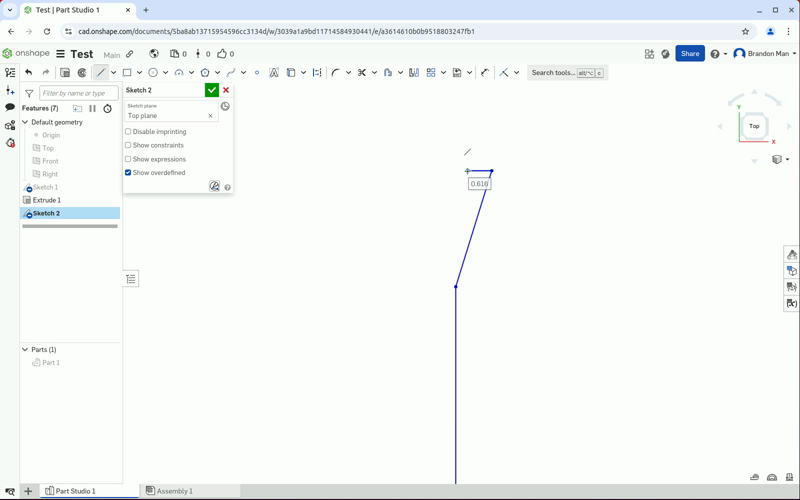
scroll(-6)
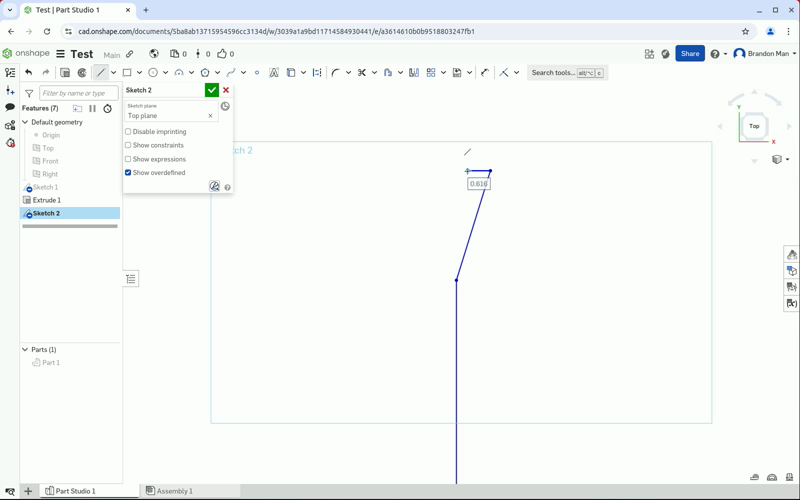
scroll(-6)
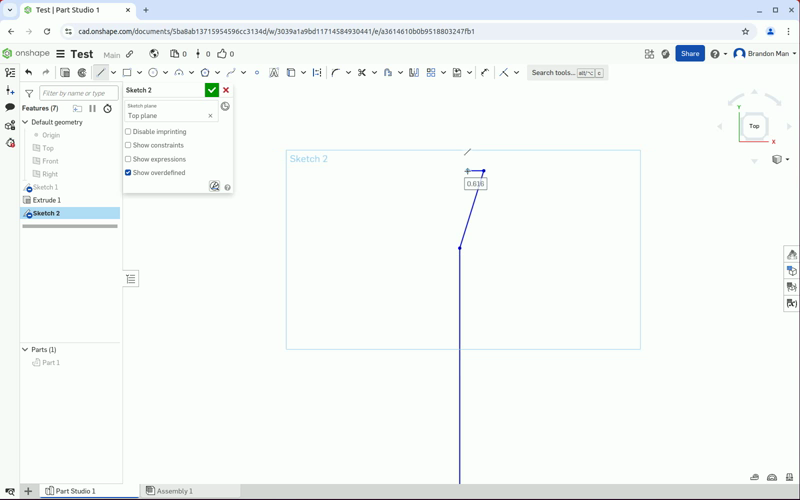
scroll(-6)
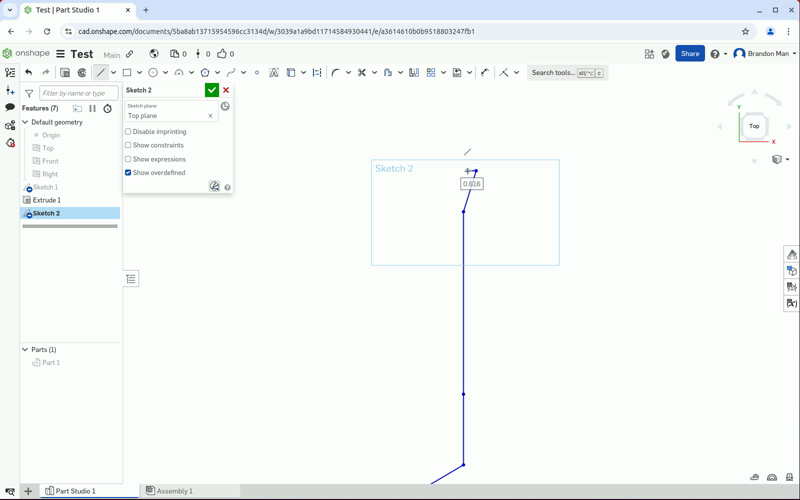
scroll(-6)
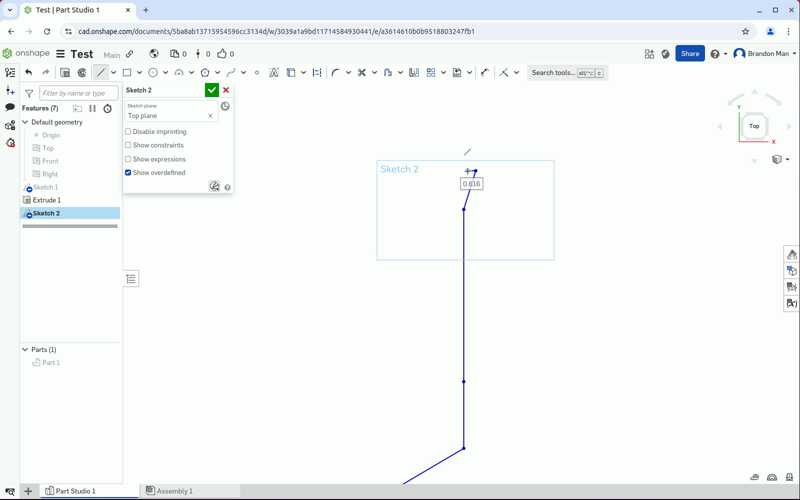
scroll(-6)
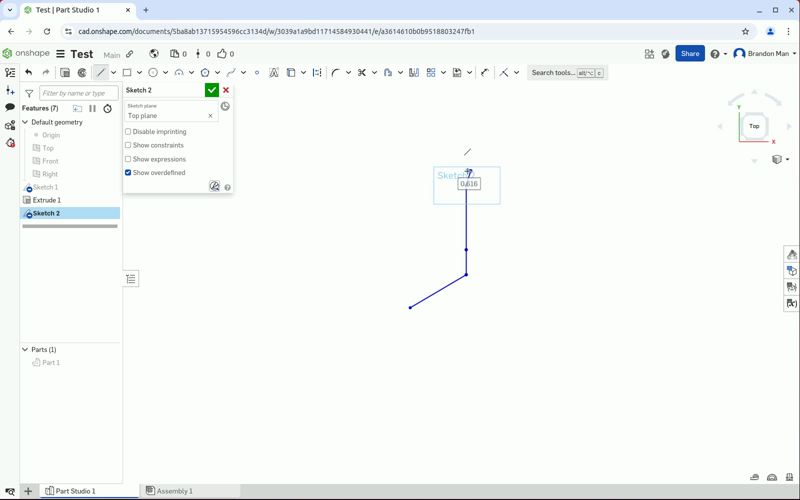
key_up(shift)
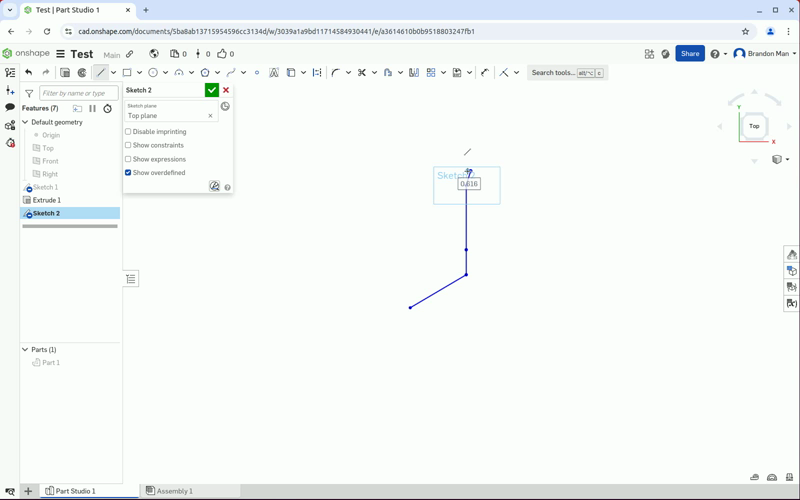
key(esc)
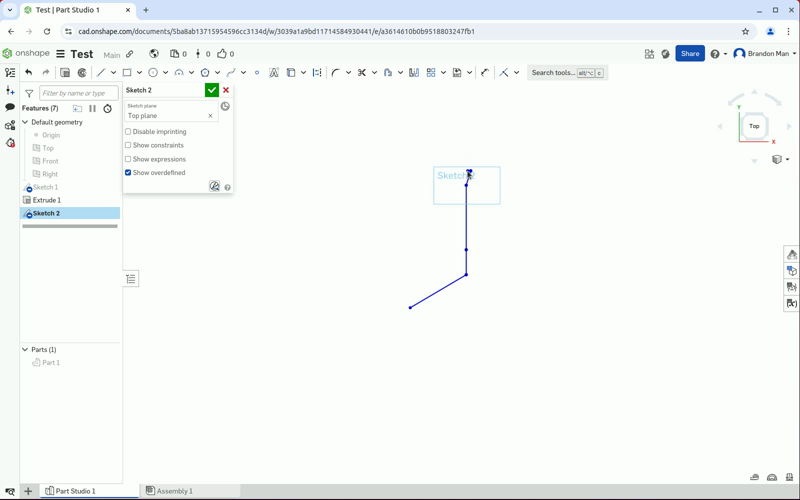
key(a)
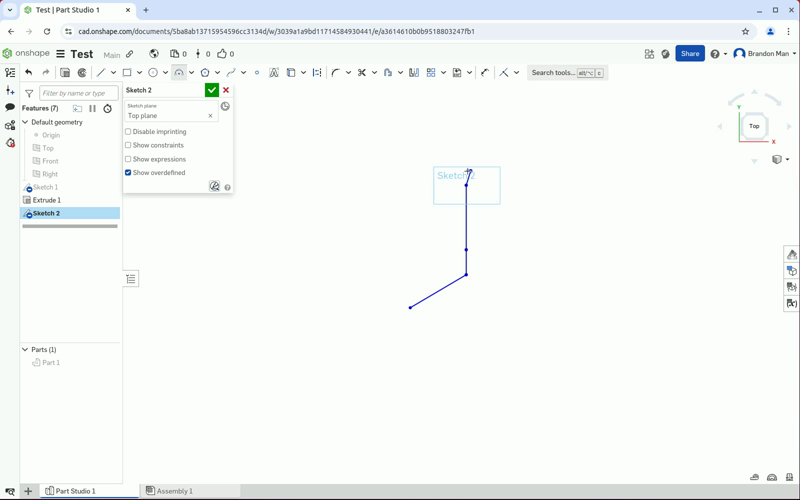
mouse_move(467, 170)
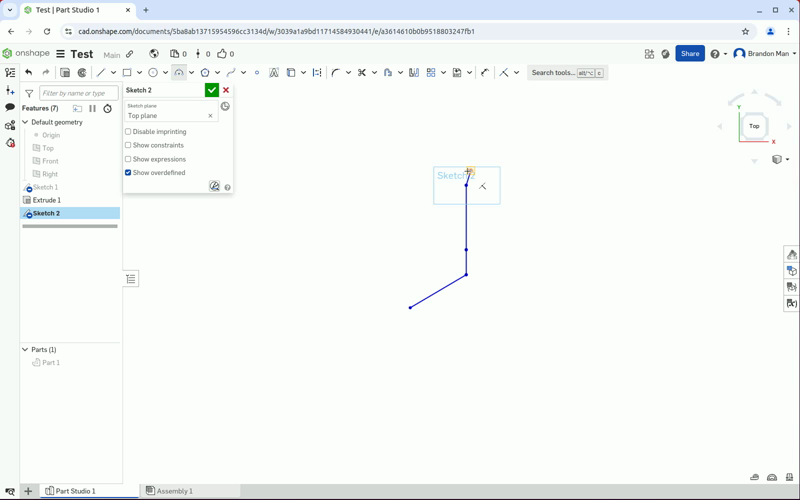
scroll(6)
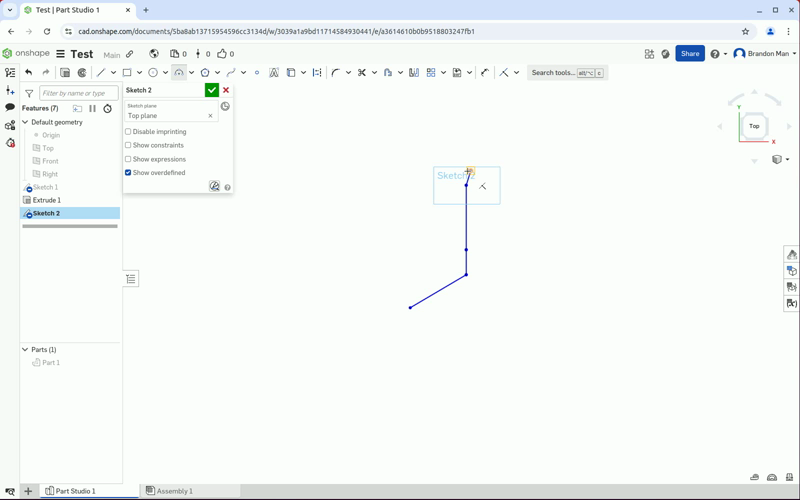
scroll(6)
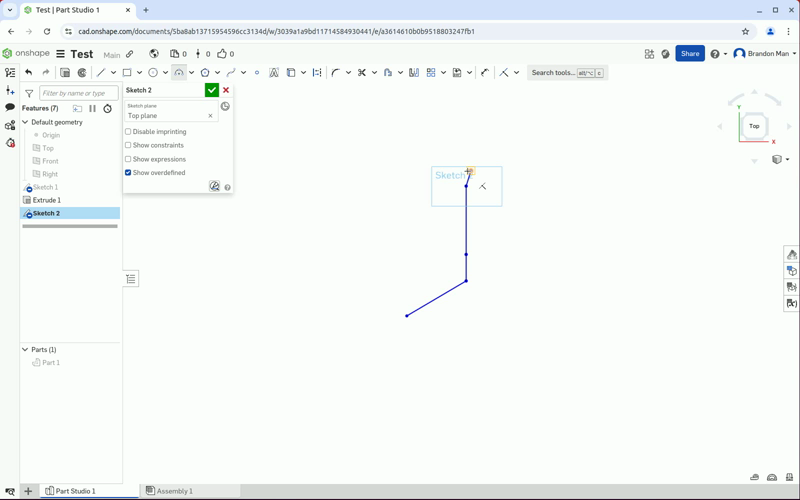
scroll(6)
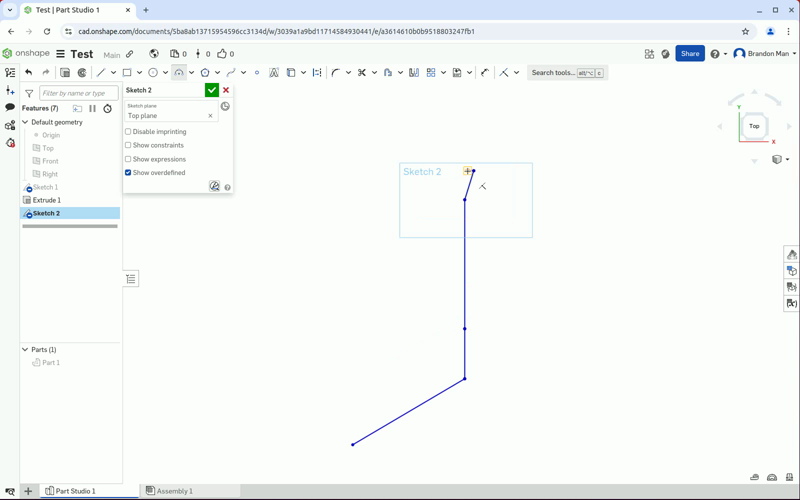
scroll(6)
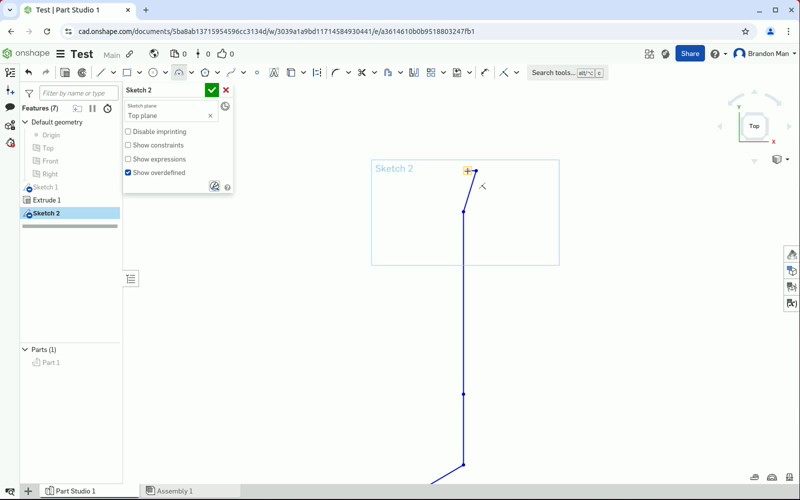
scroll(6)
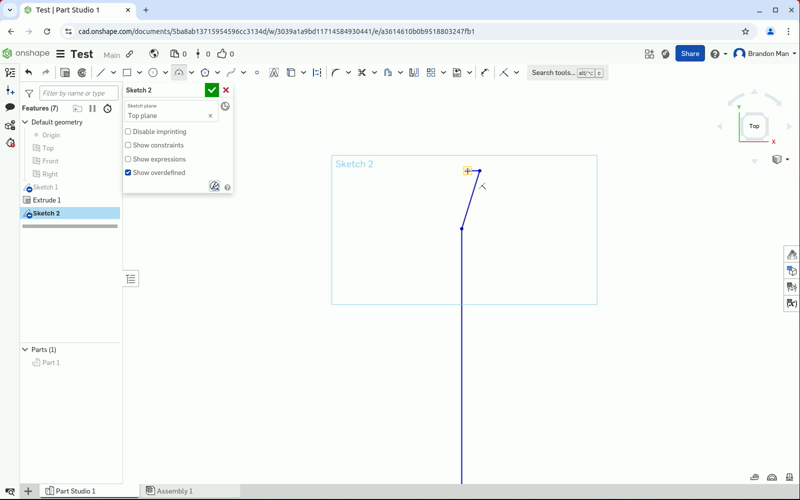
scroll(6)
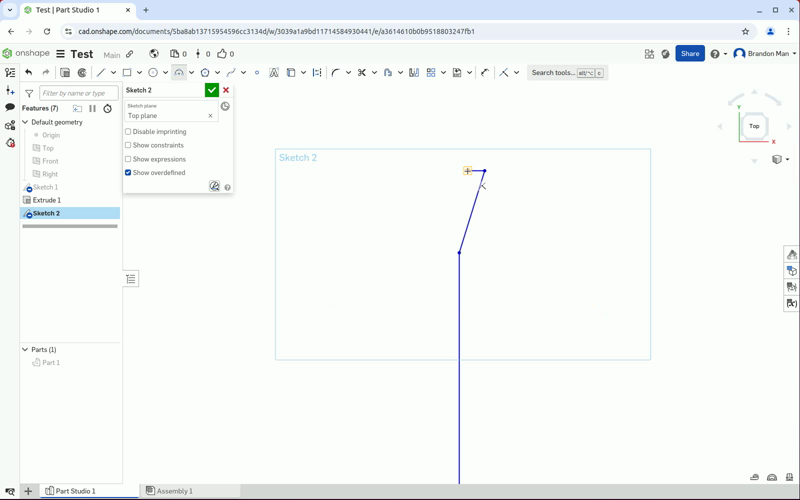
scroll(6)
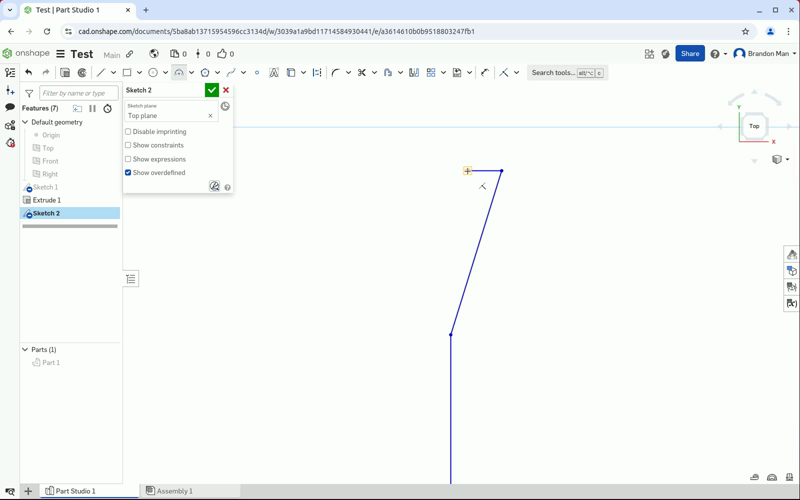
click(467, 170)
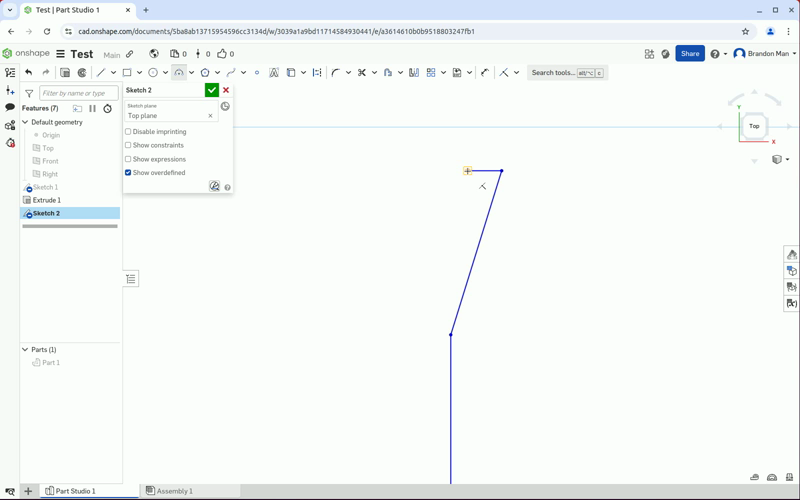
scroll(-6)
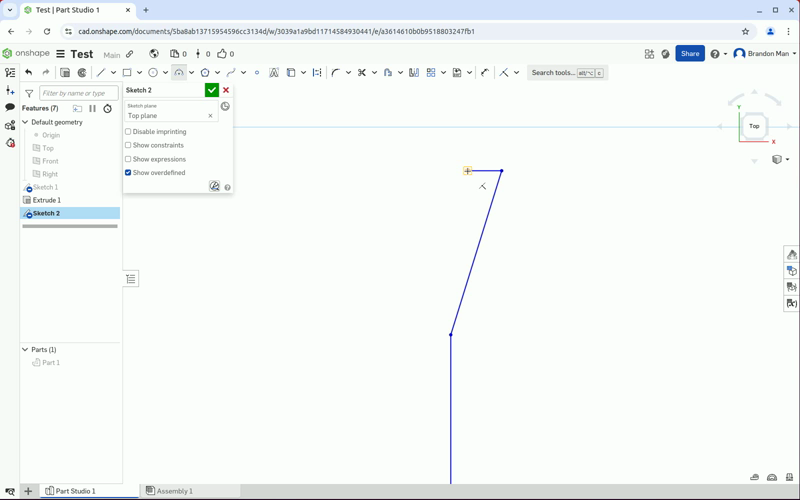
scroll(-6)
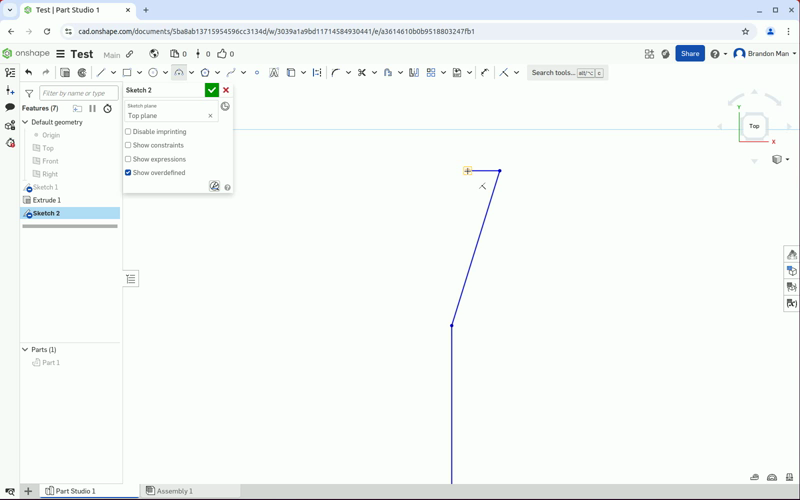
scroll(-6)
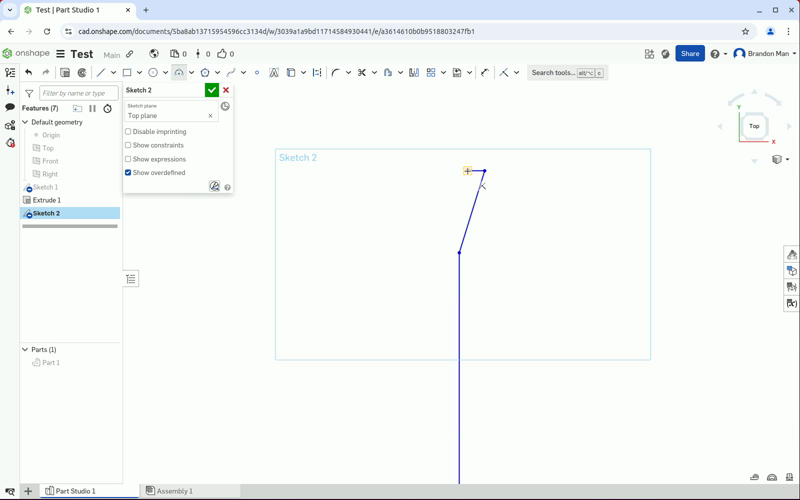
scroll(-6)
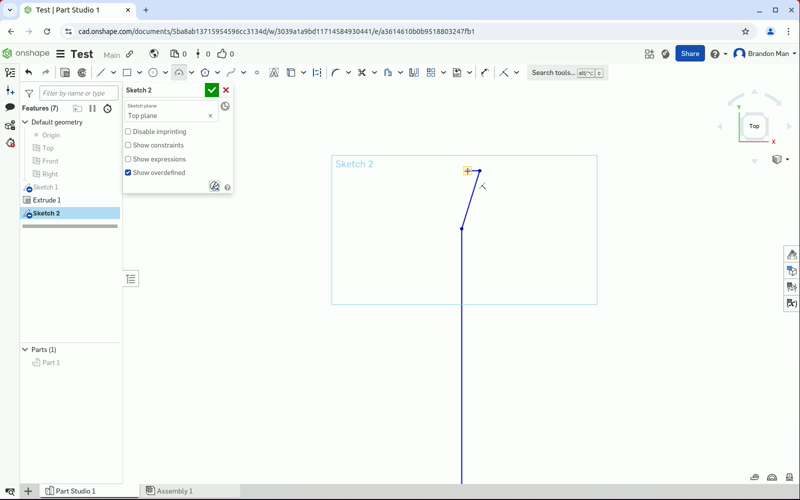
scroll(-6)
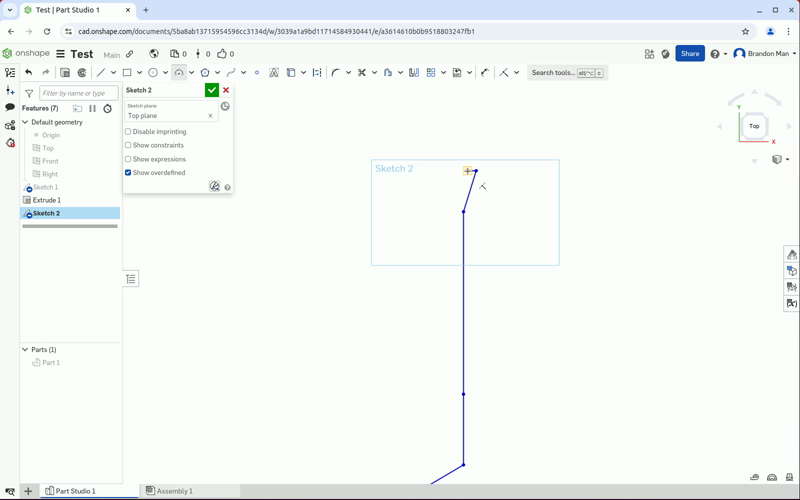
scroll(-6)
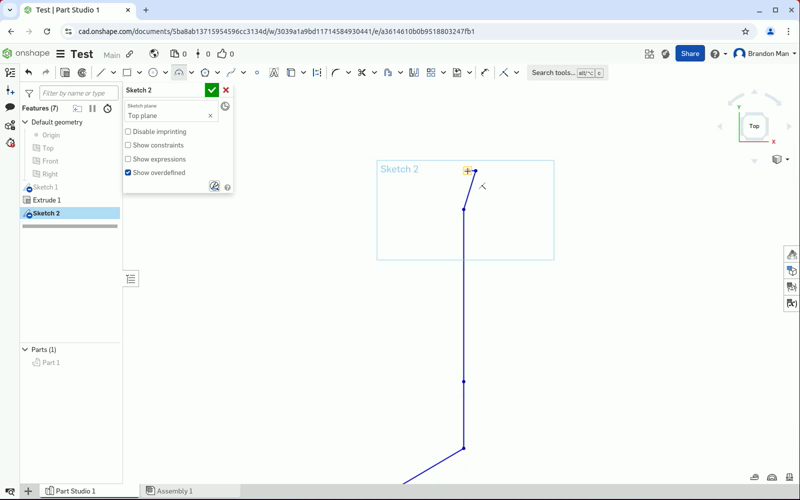
scroll(-6)
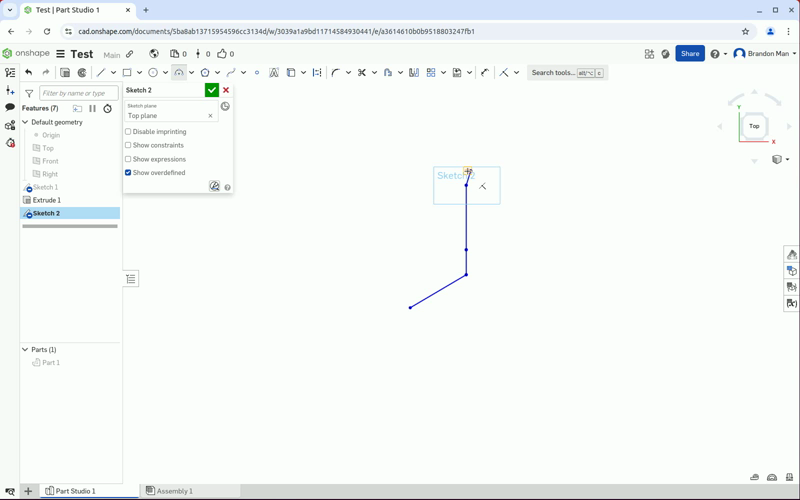
mouse_move(410, 307)
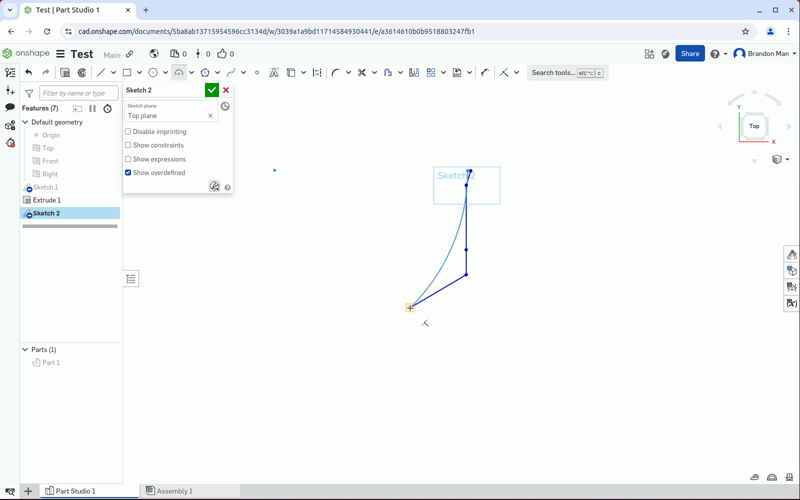
click(410, 307)
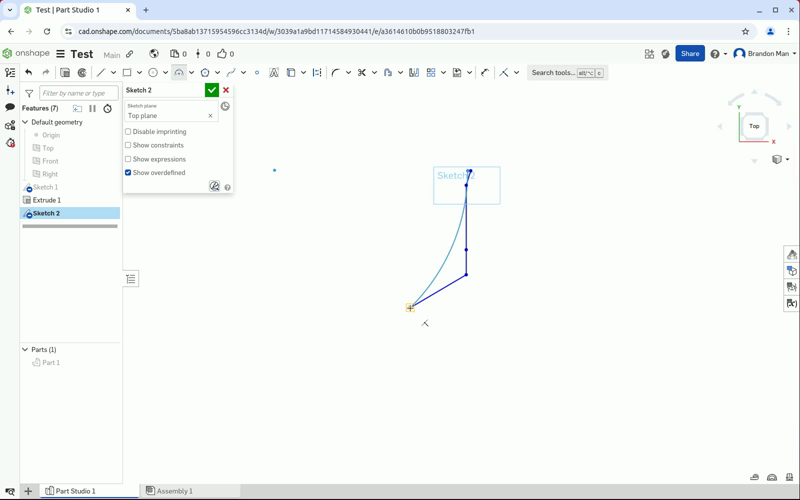
key_down(shift)
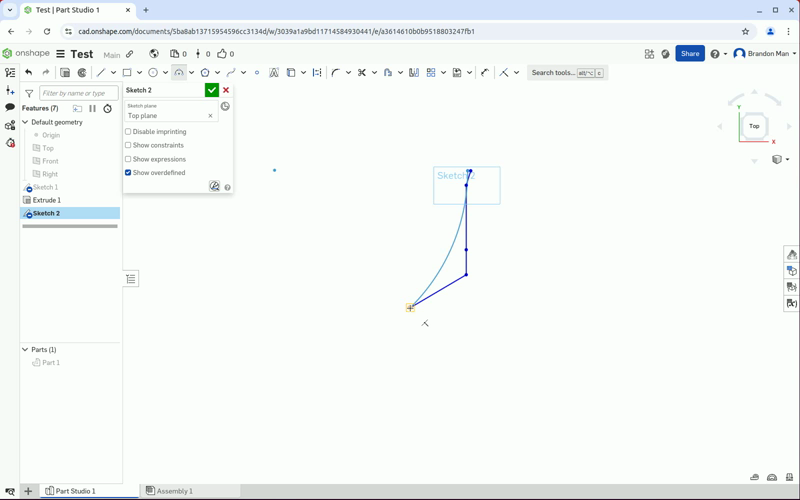
mouse_move(392, 219)
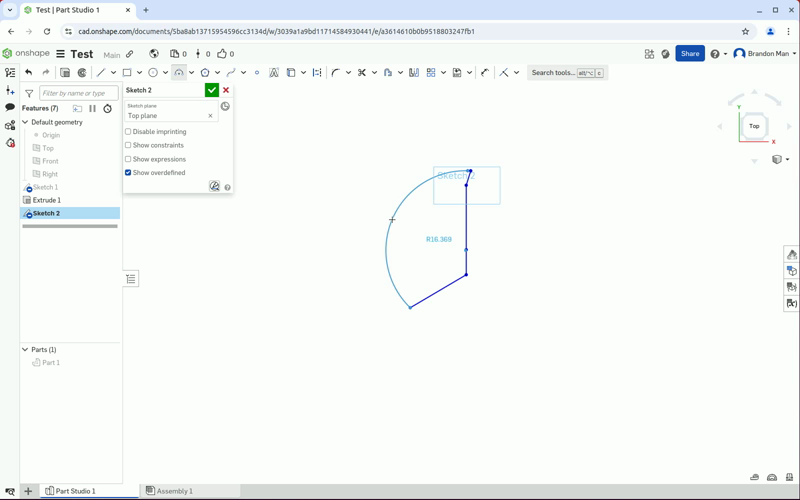
click(392, 219)
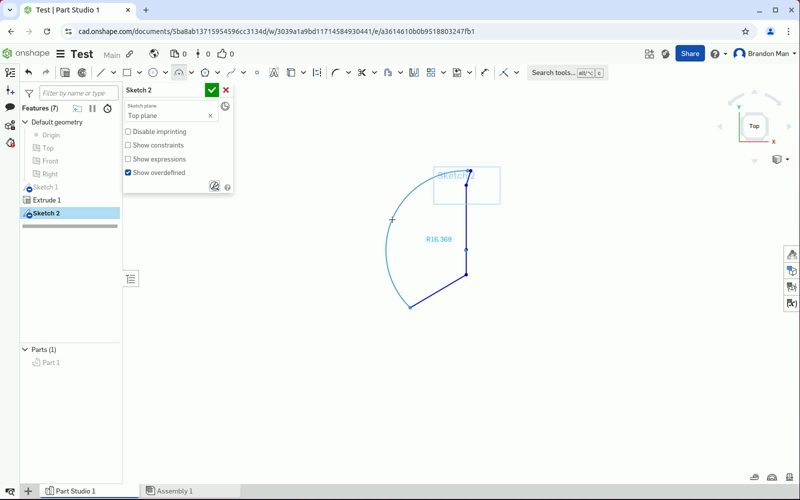
key_up(shift)
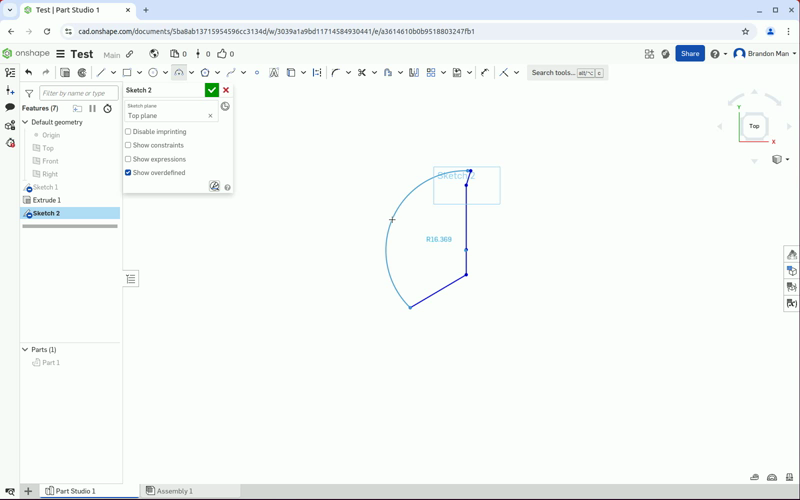
key(esc)
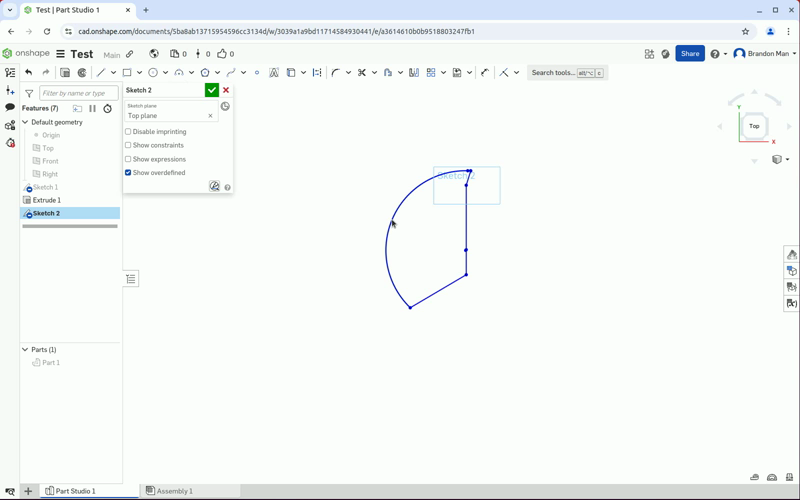
key(c)
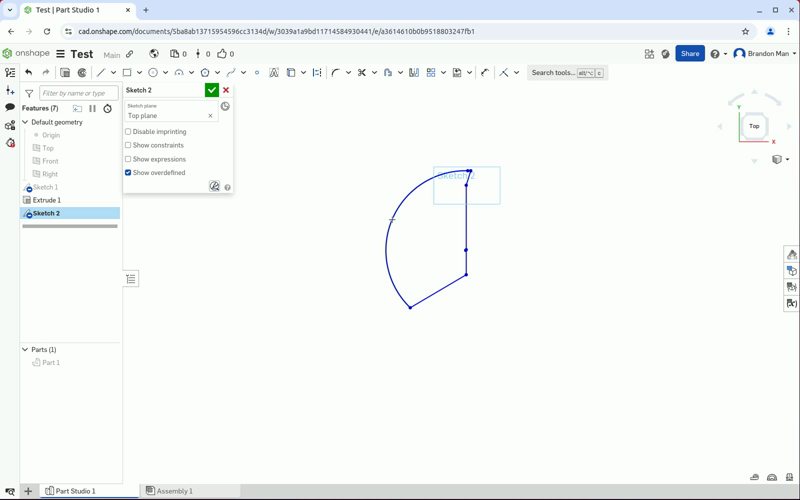
key_down(shift)
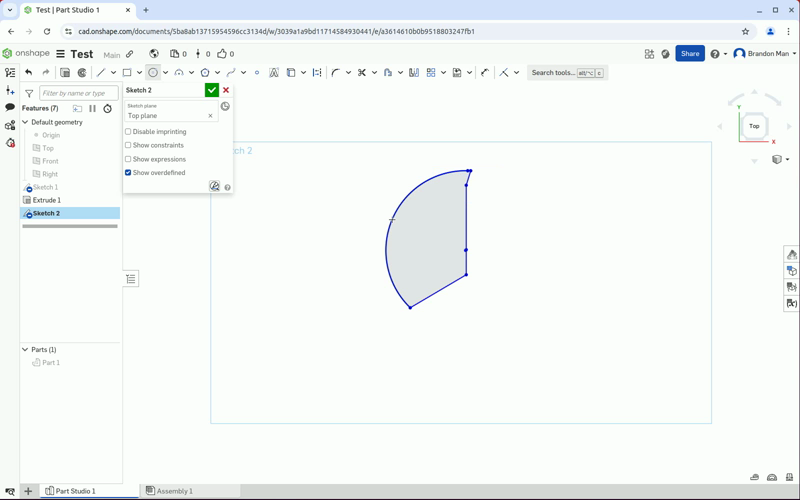
mouse_move(460, 226)
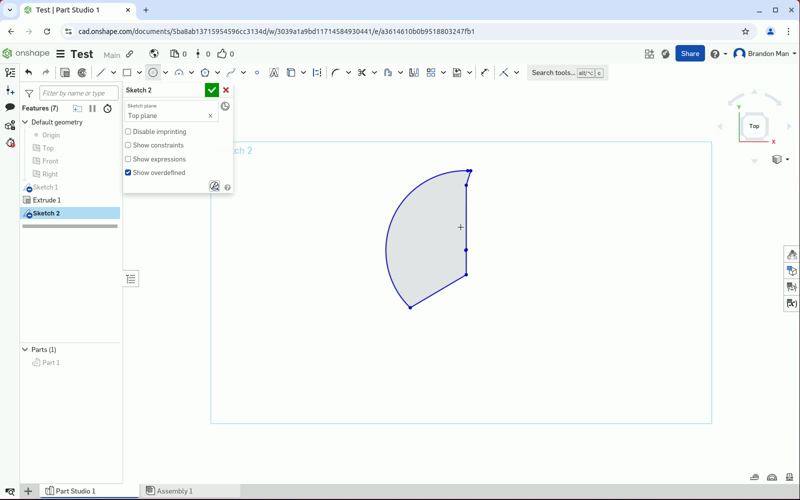
click(460, 226)
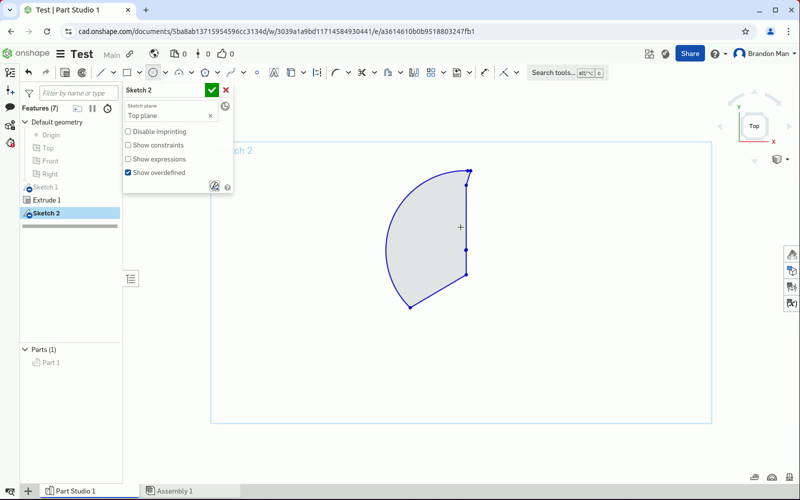
key_up(shift)
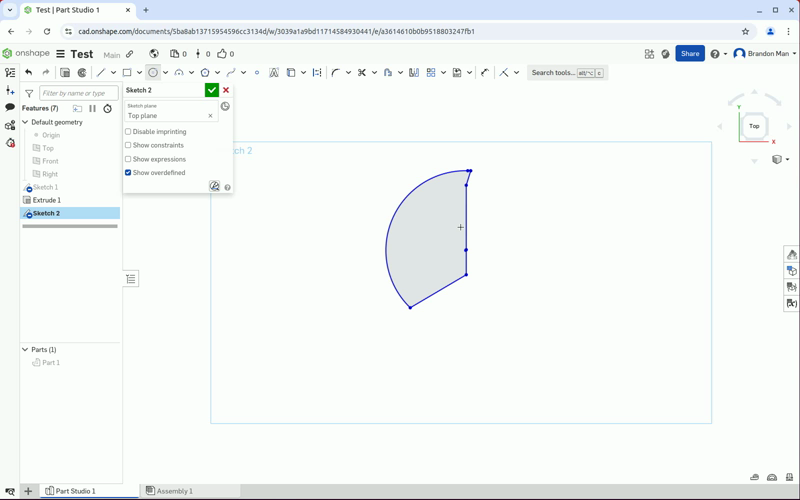
mouse_move(462, 226)
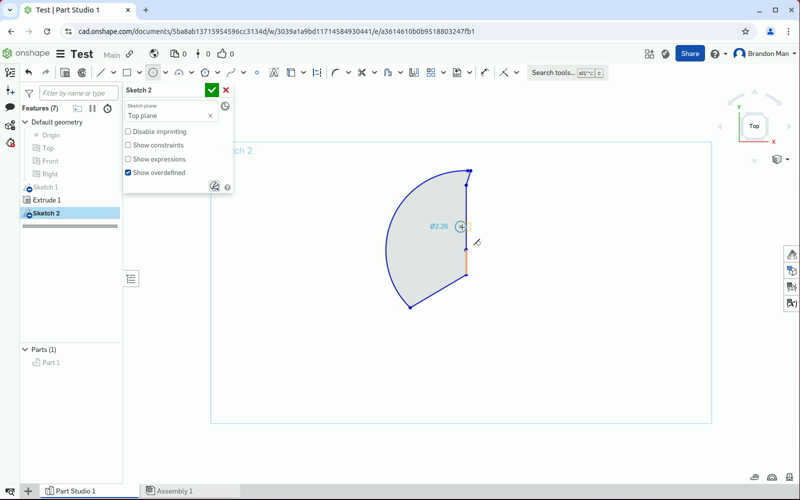
scroll(6)
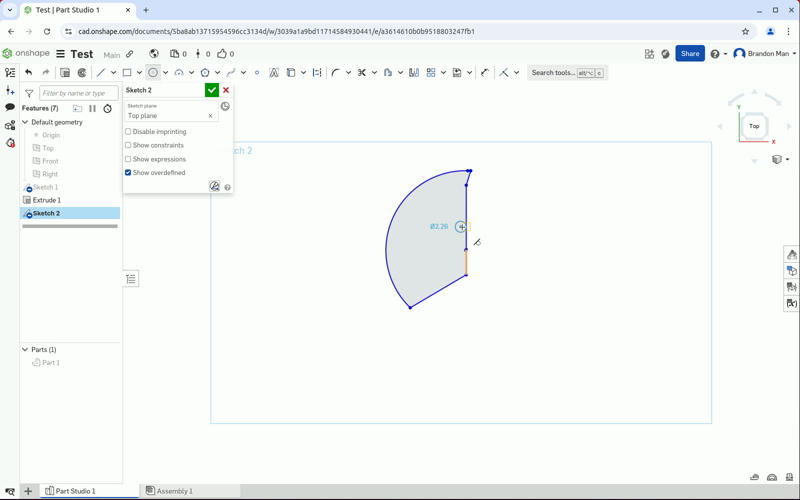
scroll(6)
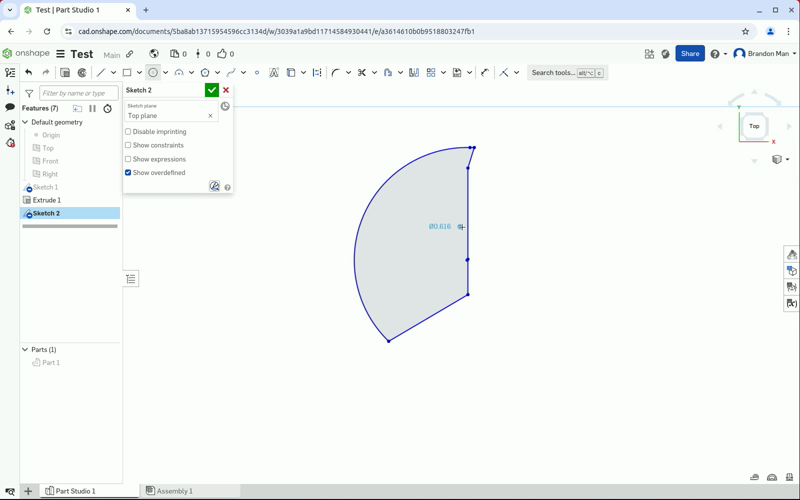
scroll(6)
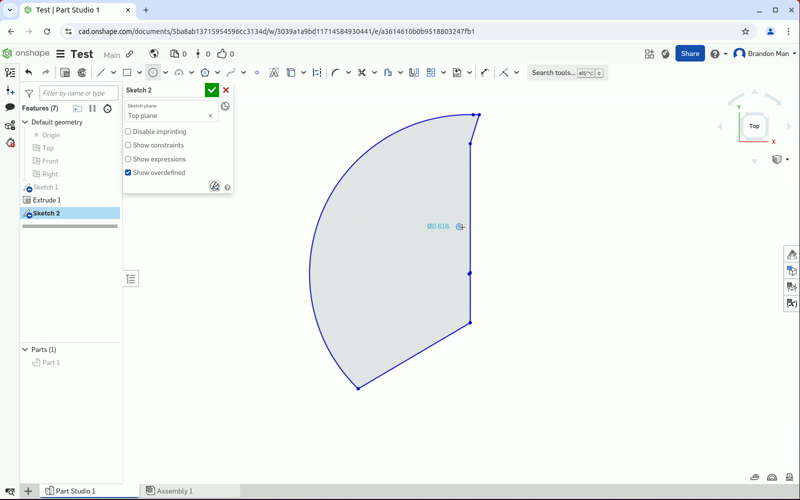
scroll(6)
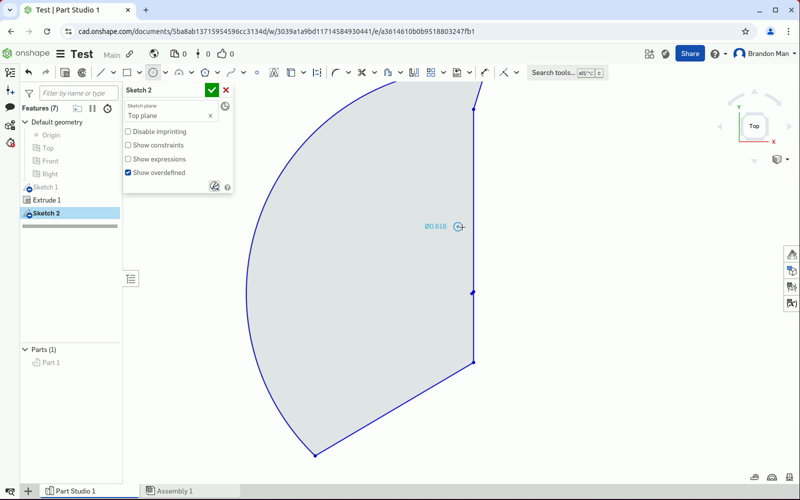
scroll(6)
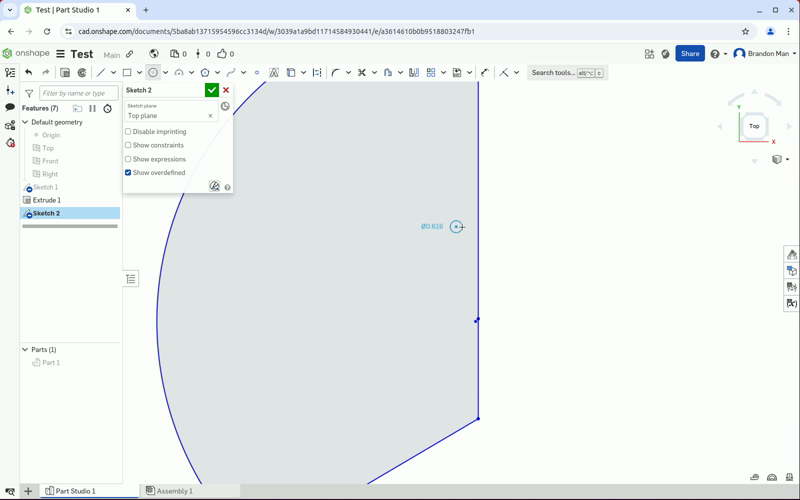
scroll(6)
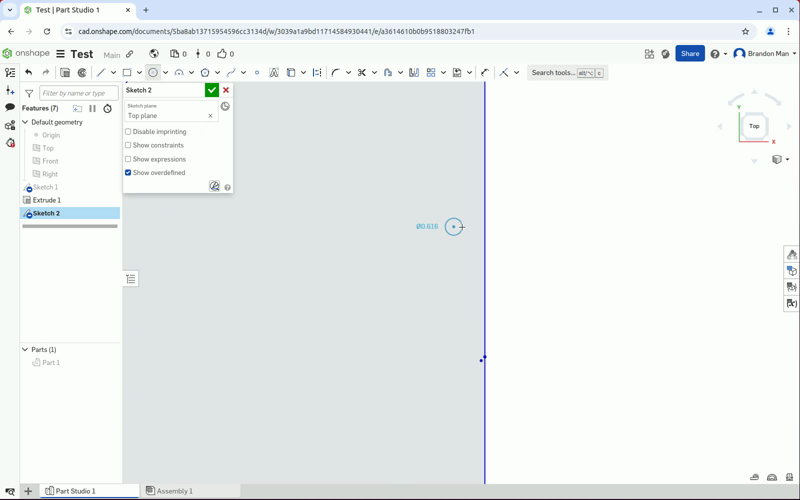
scroll(6)
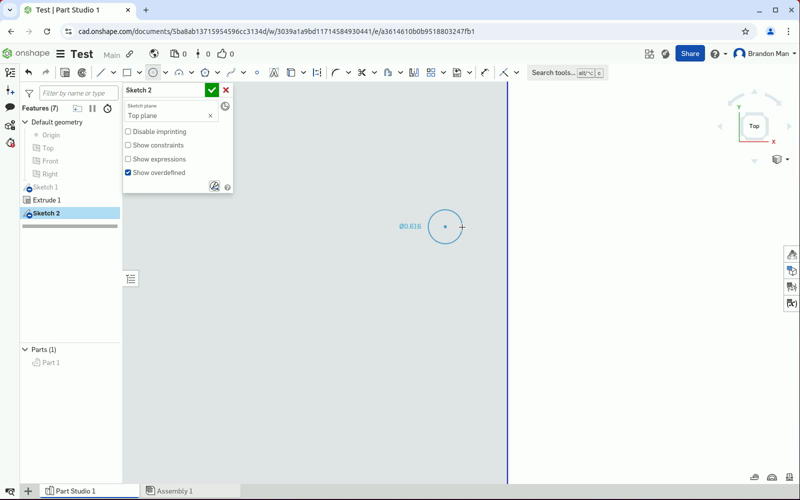
click(462, 226)
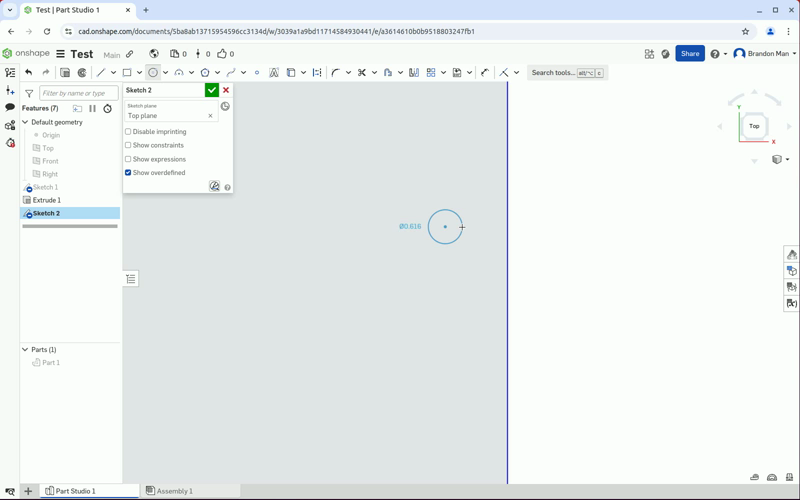
scroll(-6)
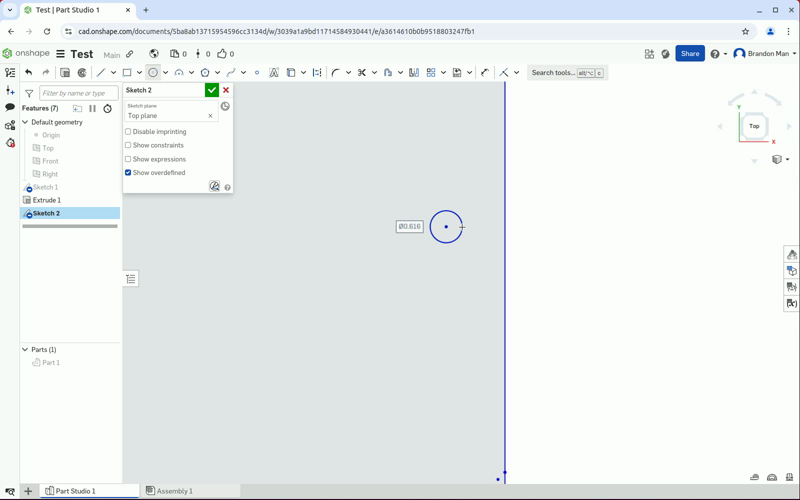
scroll(-6)
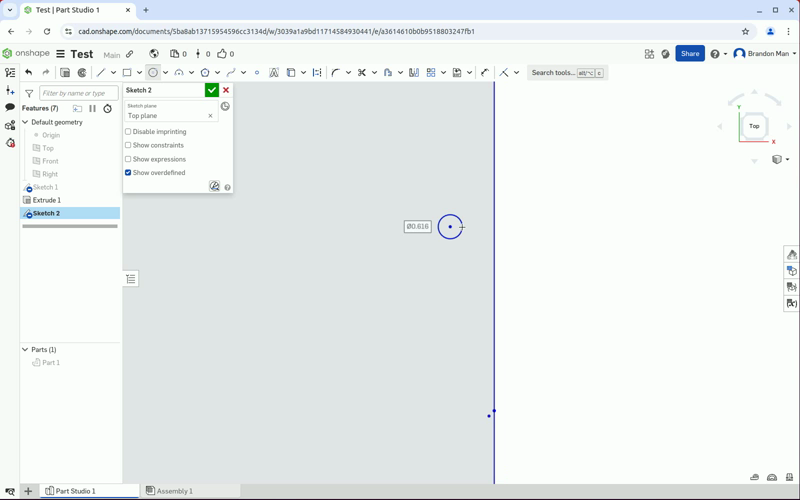
scroll(-6)
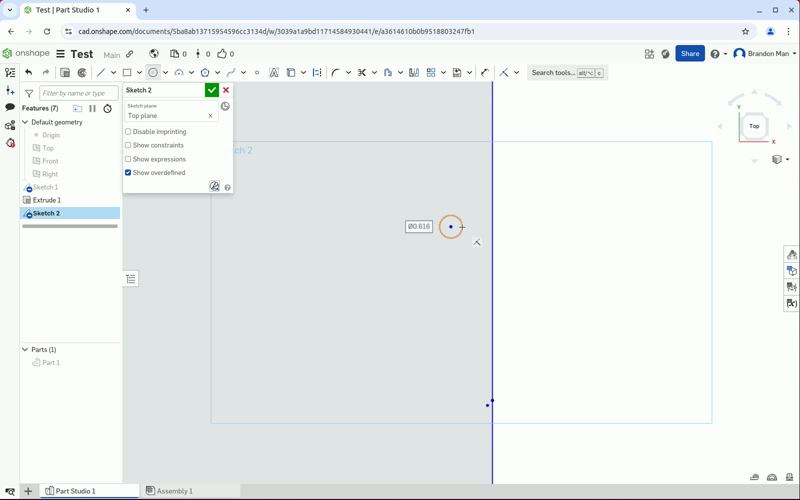
scroll(-6)
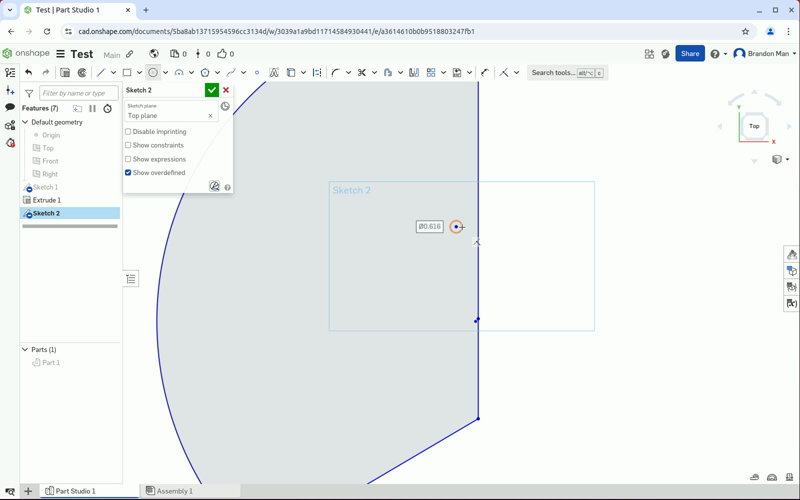
scroll(-6)
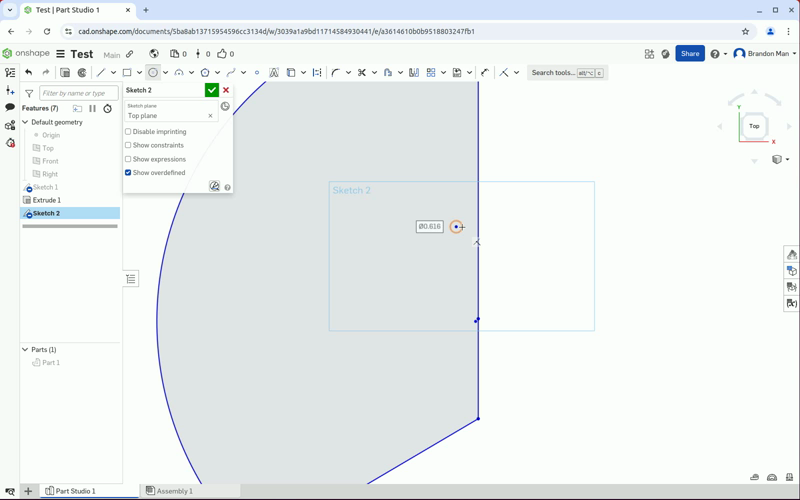
scroll(-6)
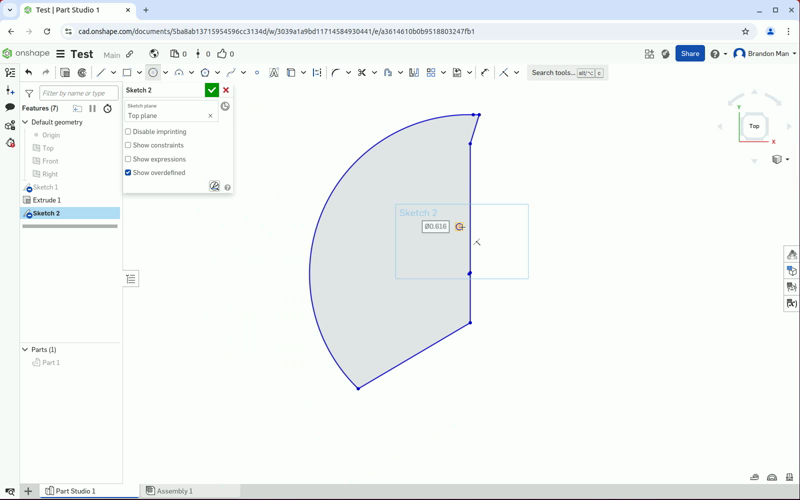
scroll(-6)
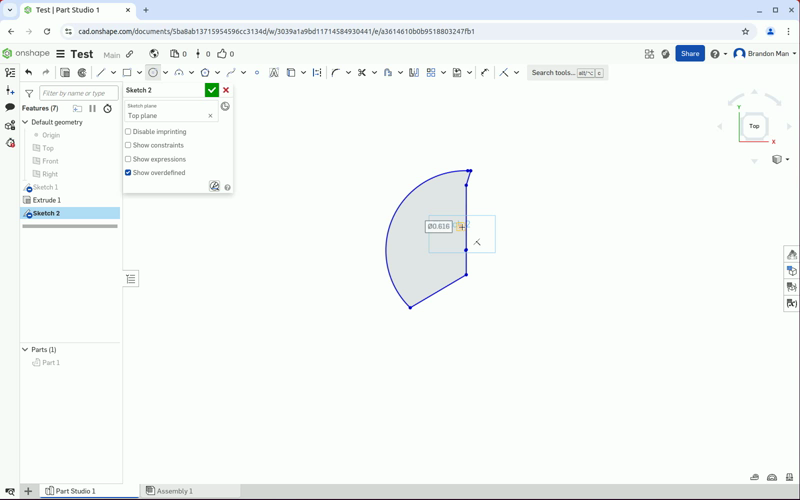
key(esc)
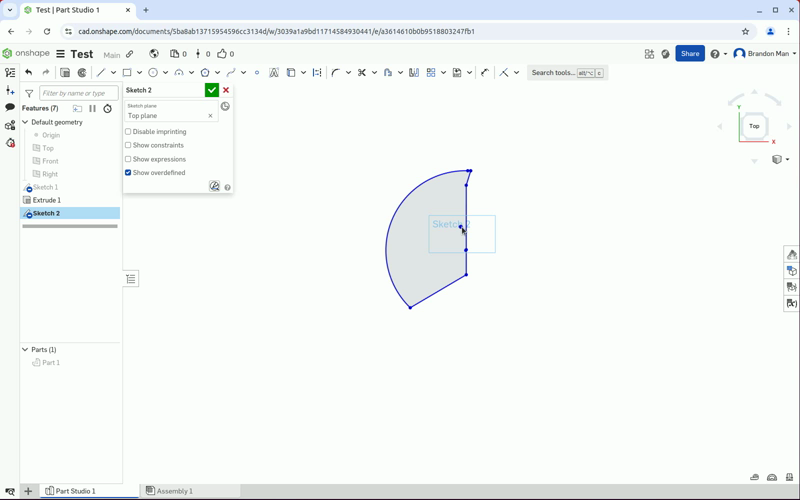
mouse_move(429, 229)
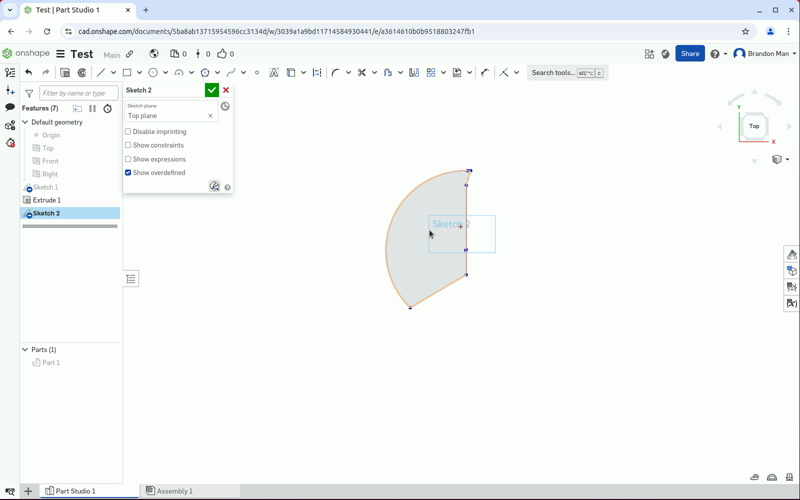
click(429, 229)
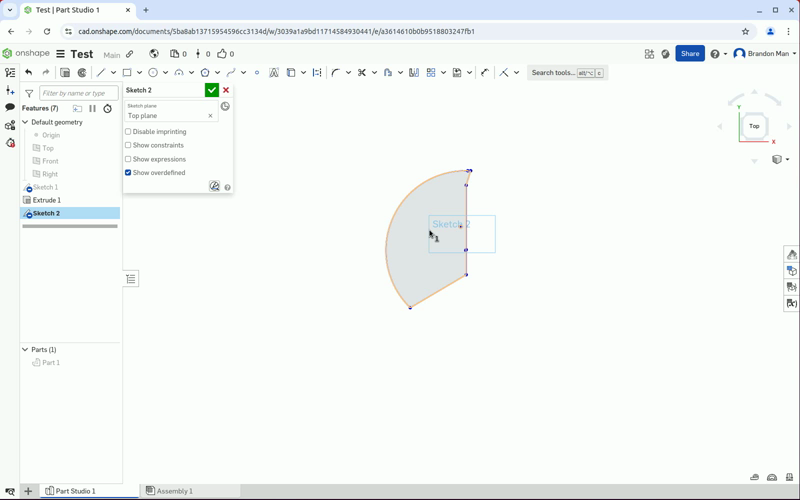
mouse_move(73, 352)
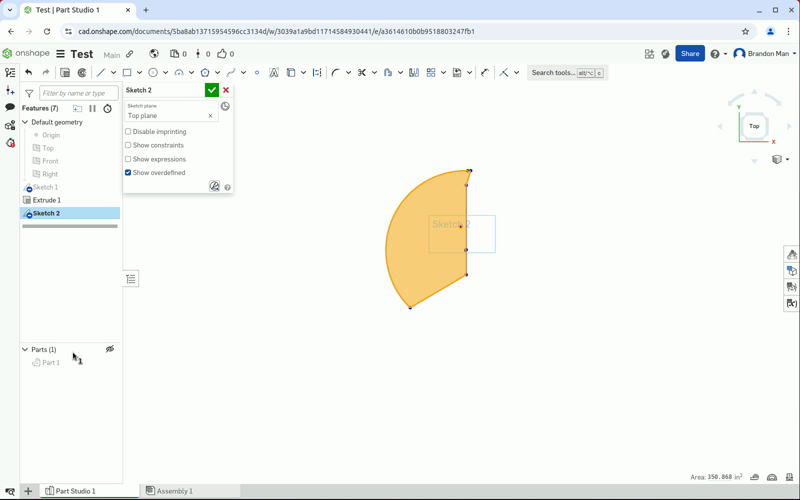
key(shift+y)
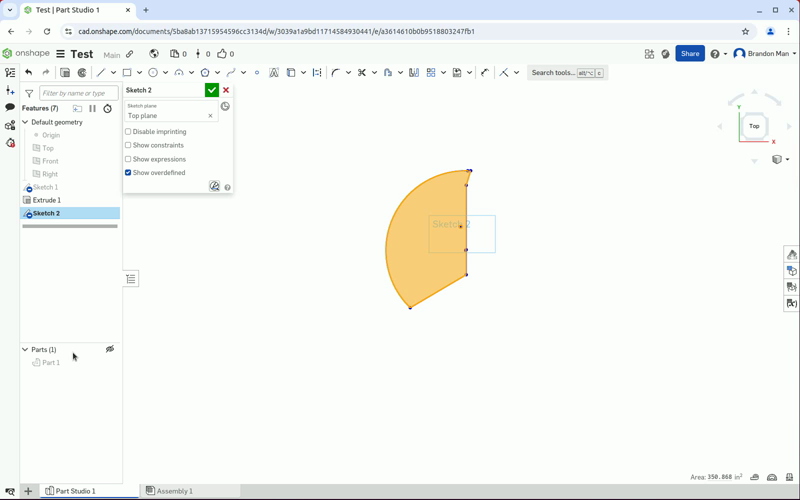
key(shift+e)
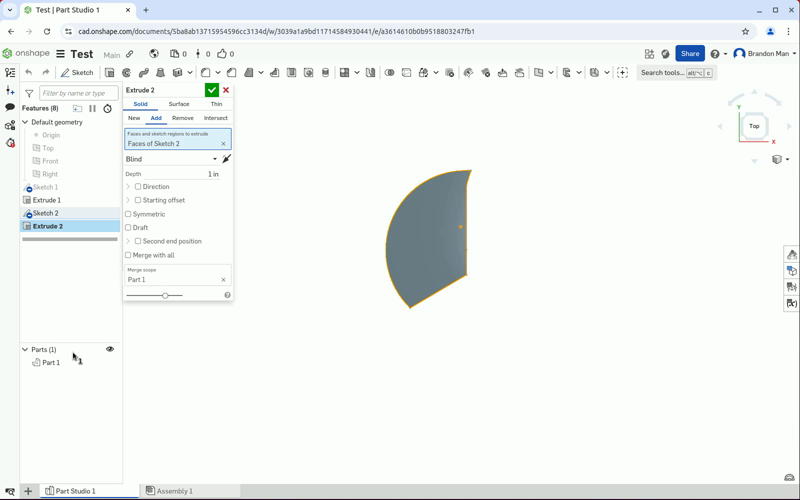
mouse_move(143, 106)
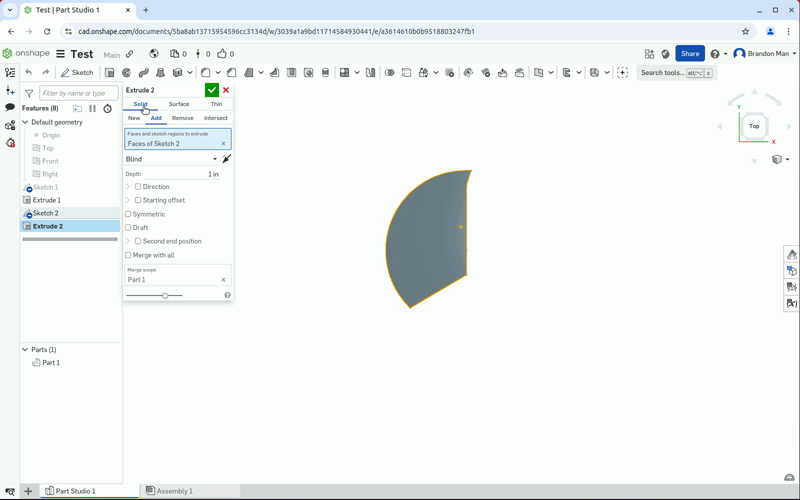
click(143, 106)
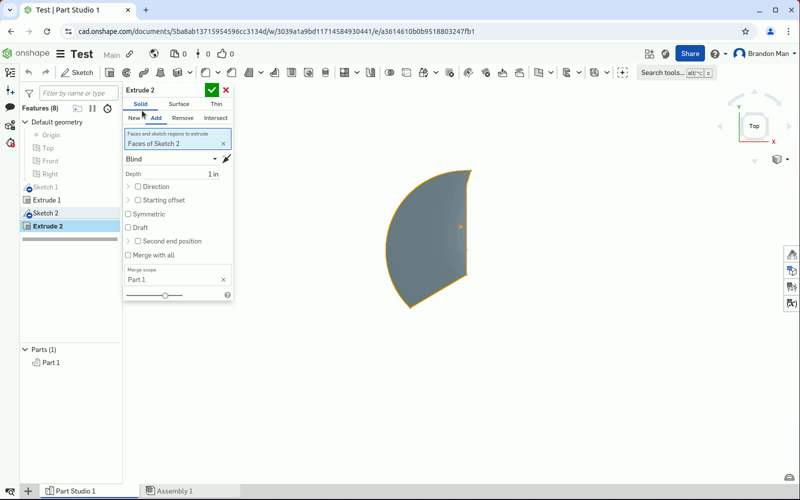
mouse_move(137, 120)
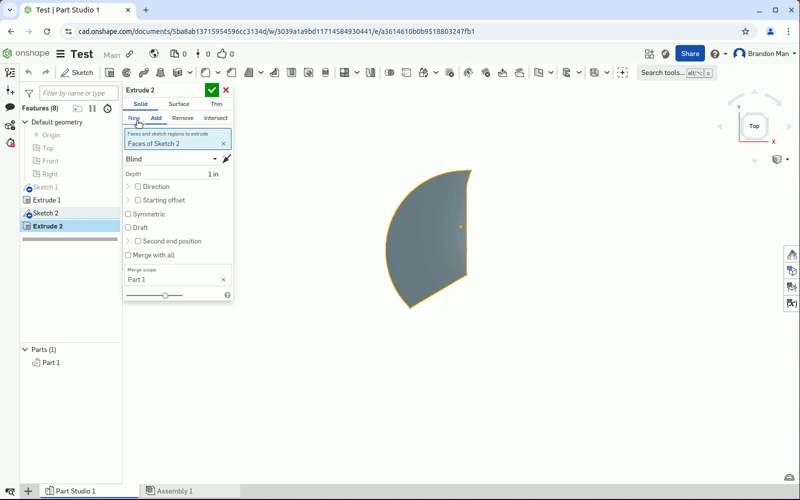
click(137, 120)
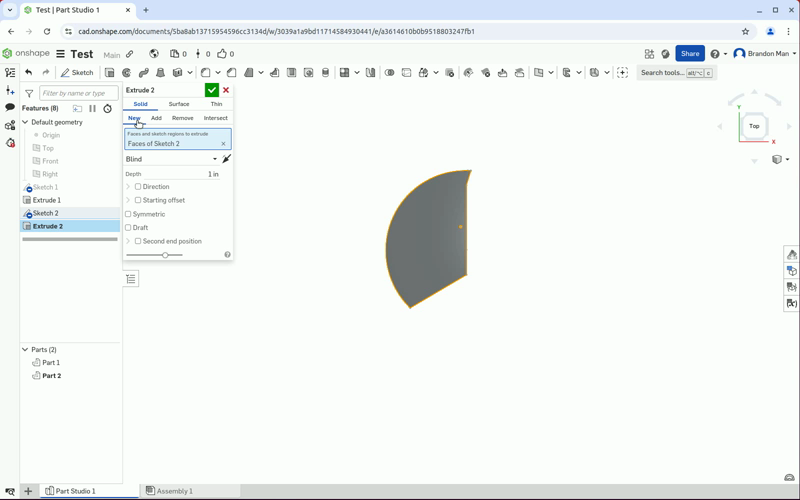
key(tab, 4)
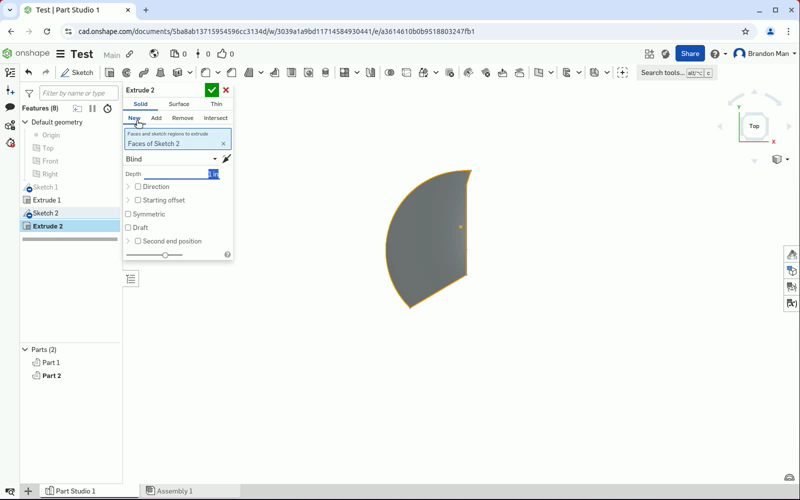
text(0.241)
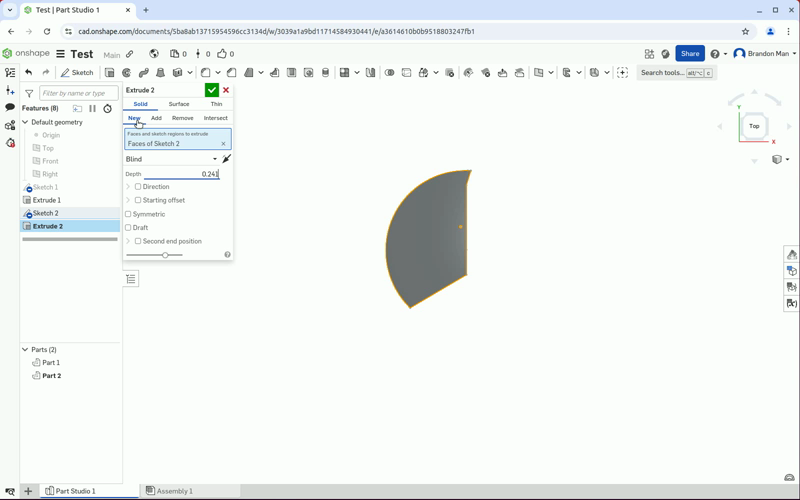
key(enter)
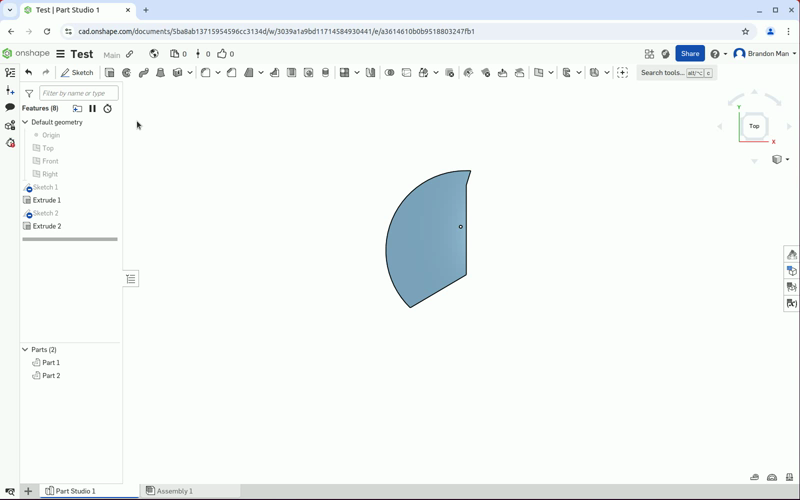
key(shift+h)
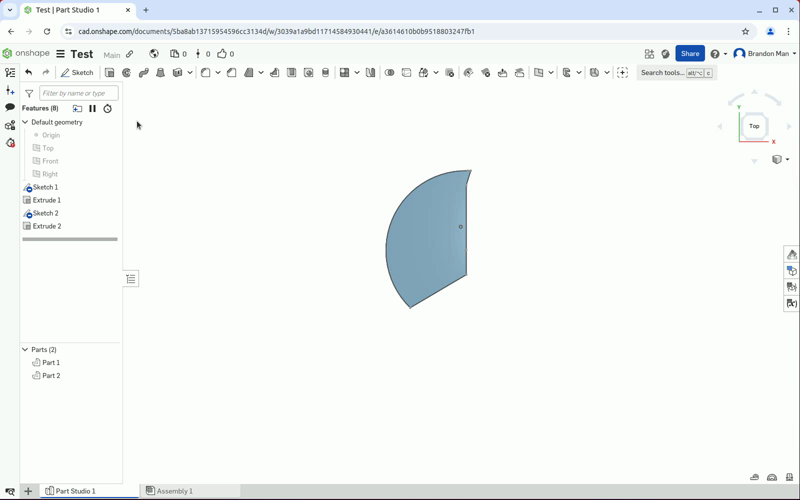
key(shift+h)
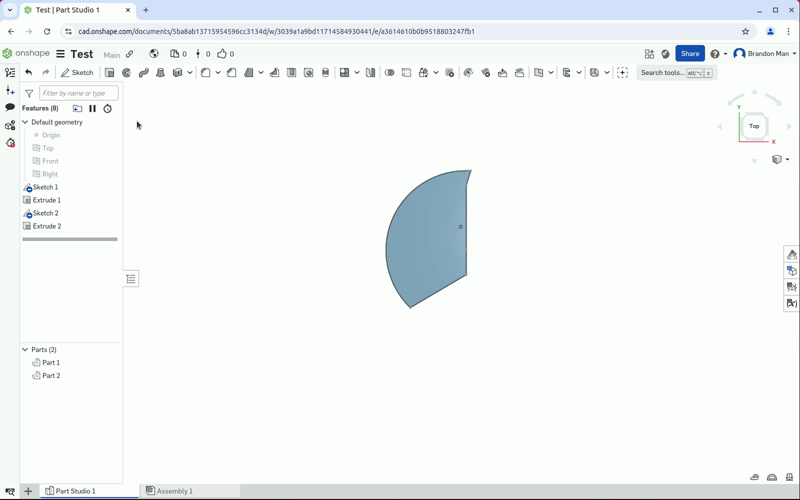
key(shift+7)
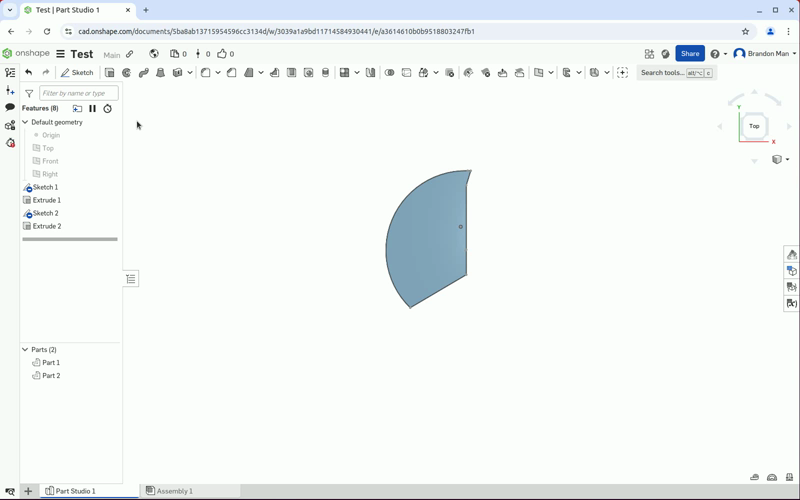
key(up, 3)
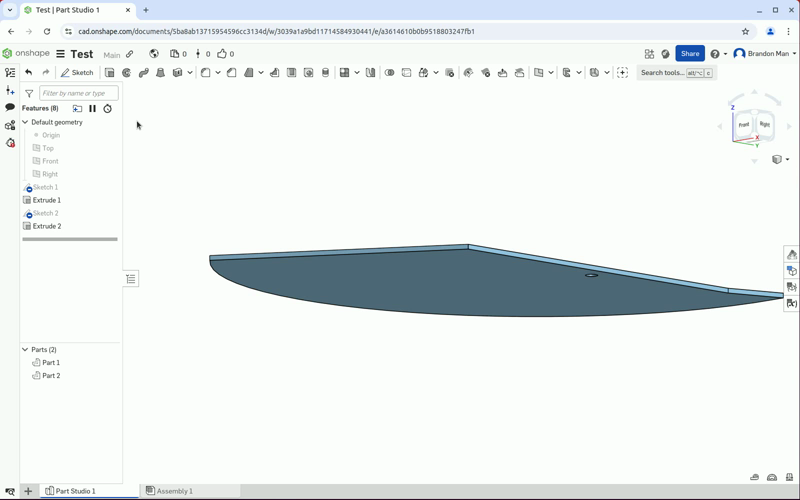
key(left, 3)
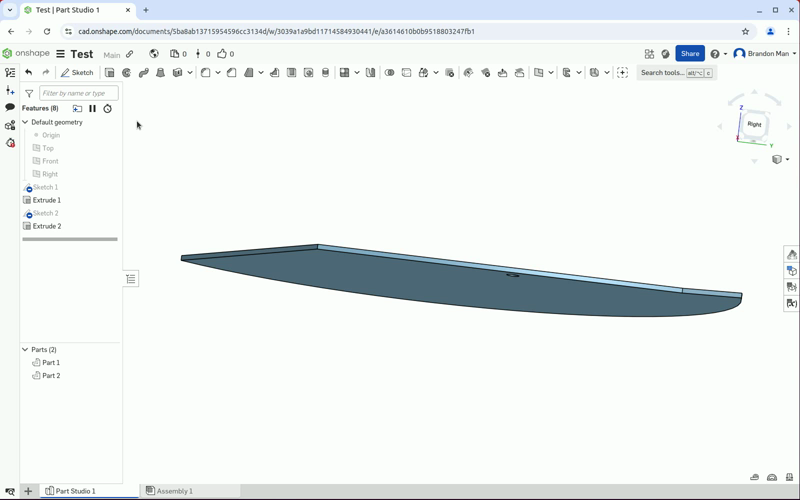
key(right, 3)
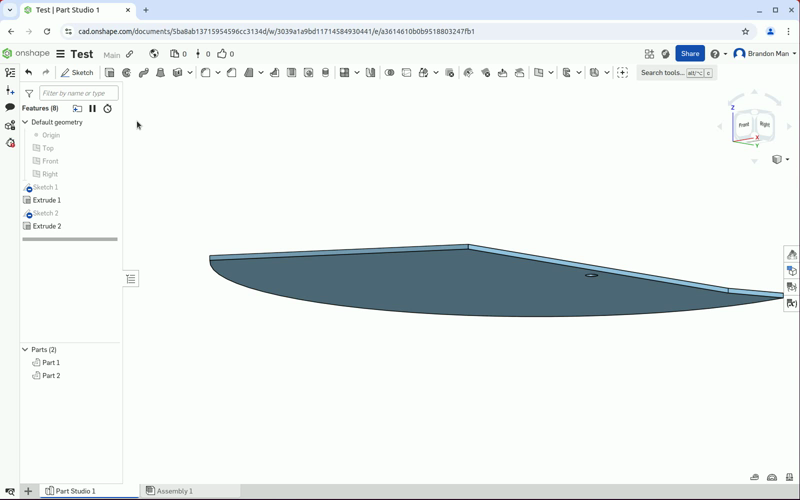
key(down, 3)
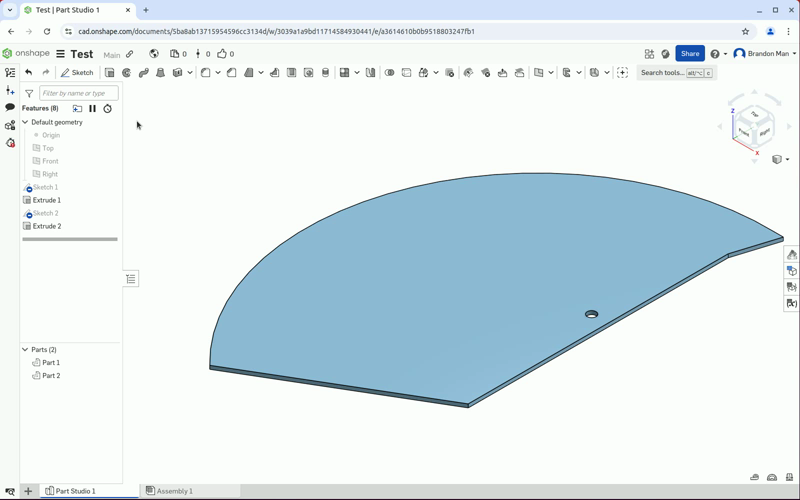
mouse_move(73, 189)
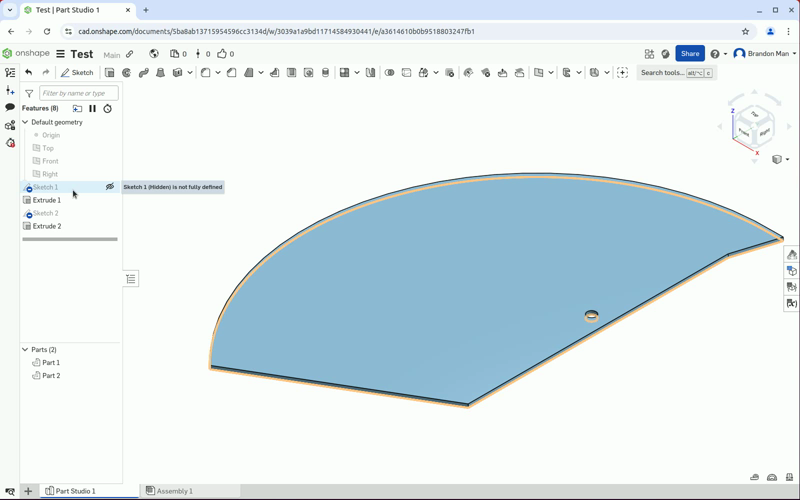
click(73, 189)